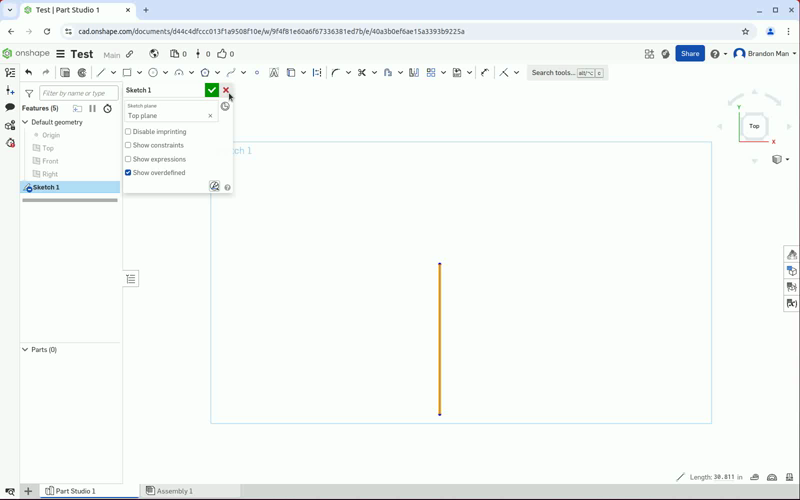
key(shift+h)
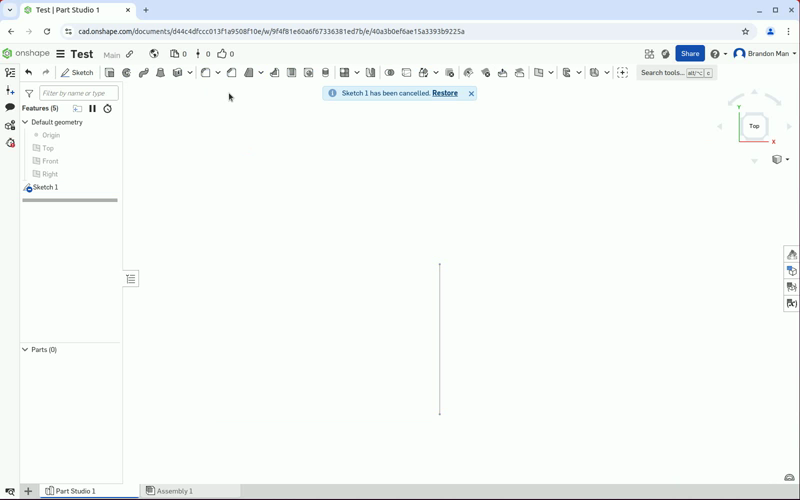
key(shift+s)
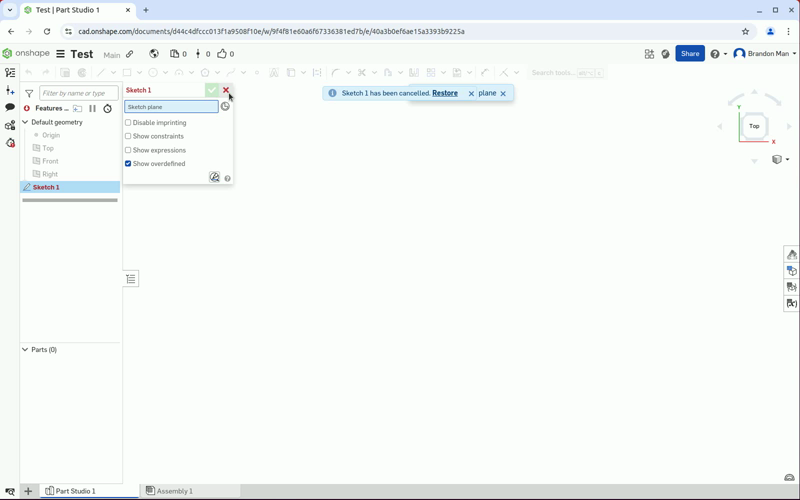
mouse_move(73, 150)
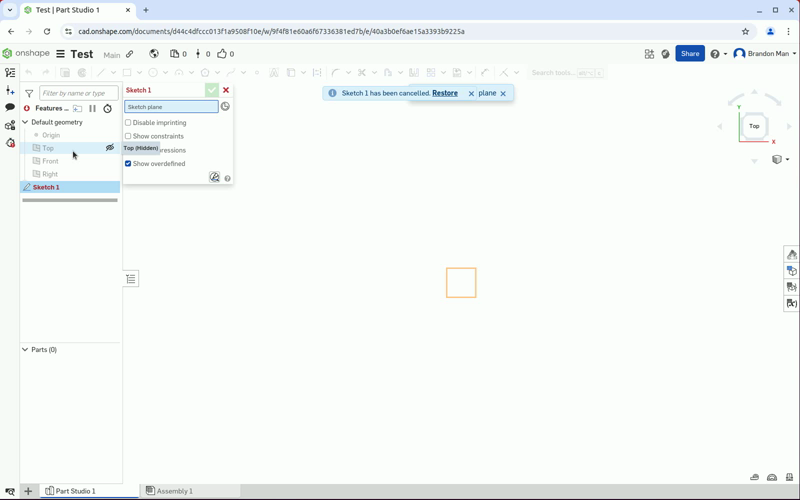
click(73, 150)
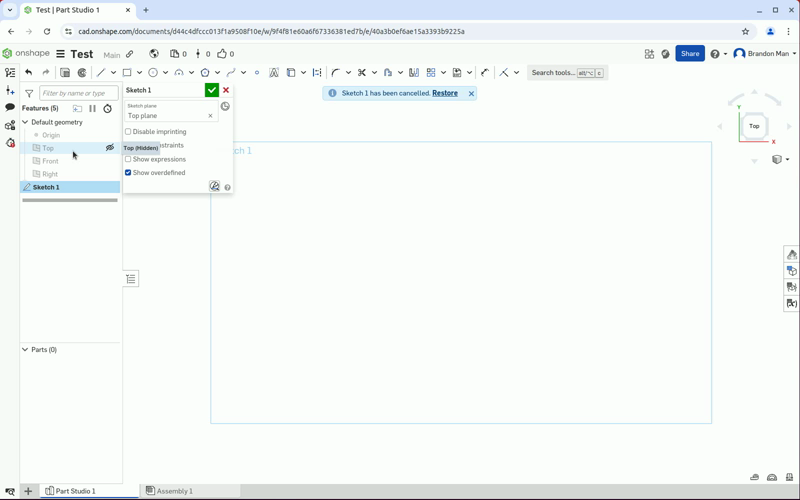
mouse_move(73, 352)
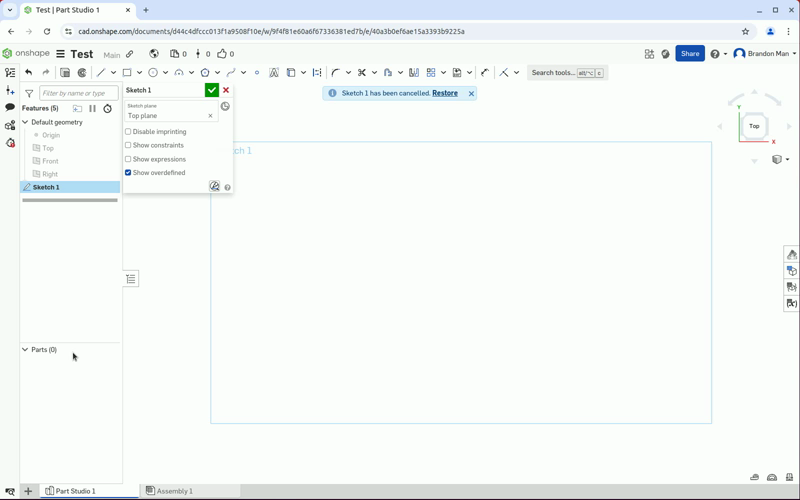
key(y)
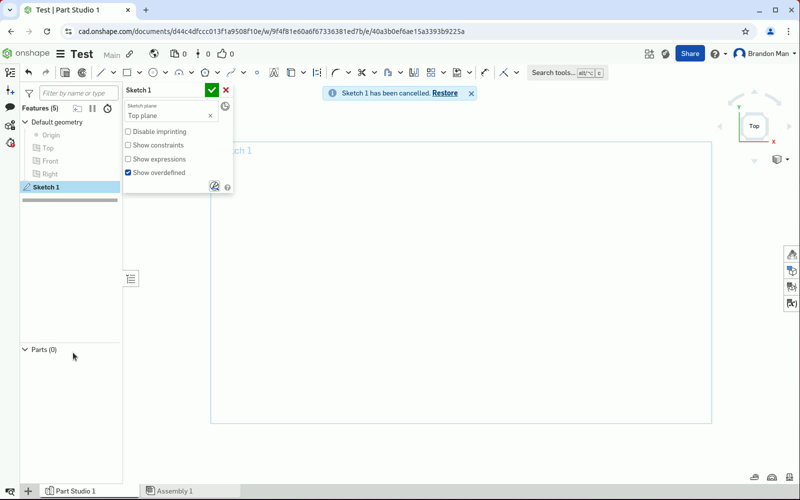
key(l)
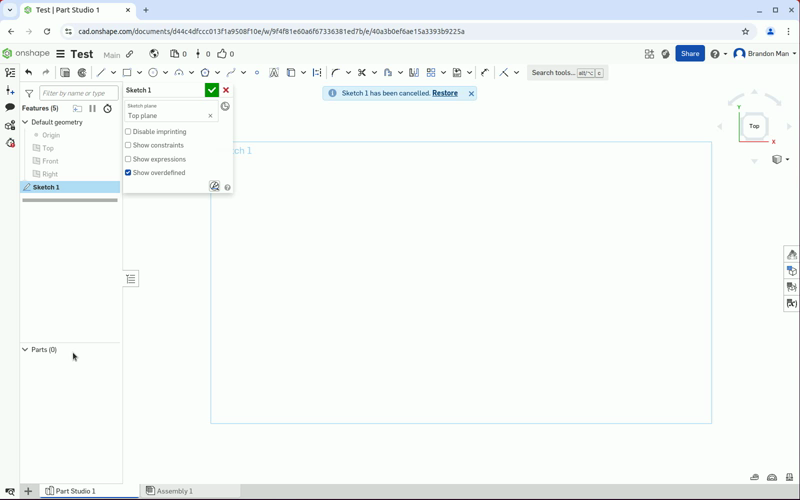
key_down(shift)
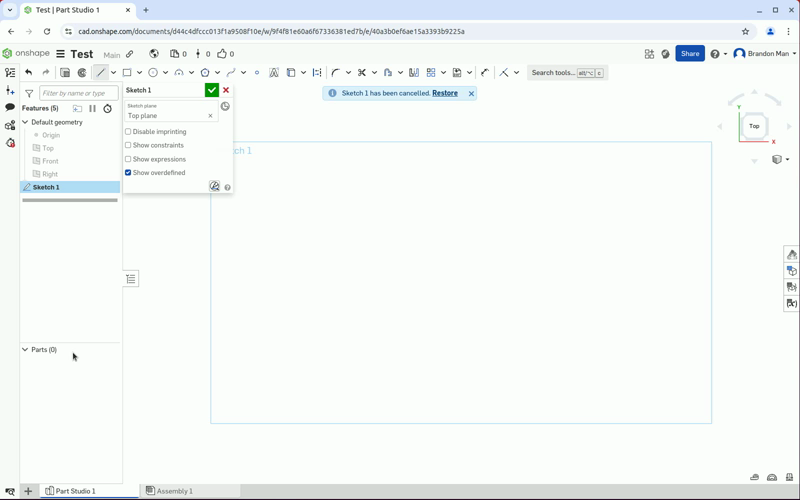
mouse_move(436, 324)
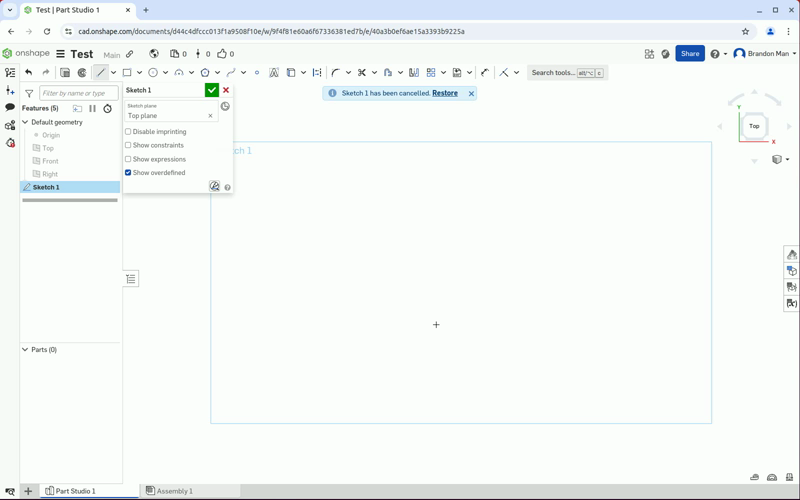
click(436, 324)
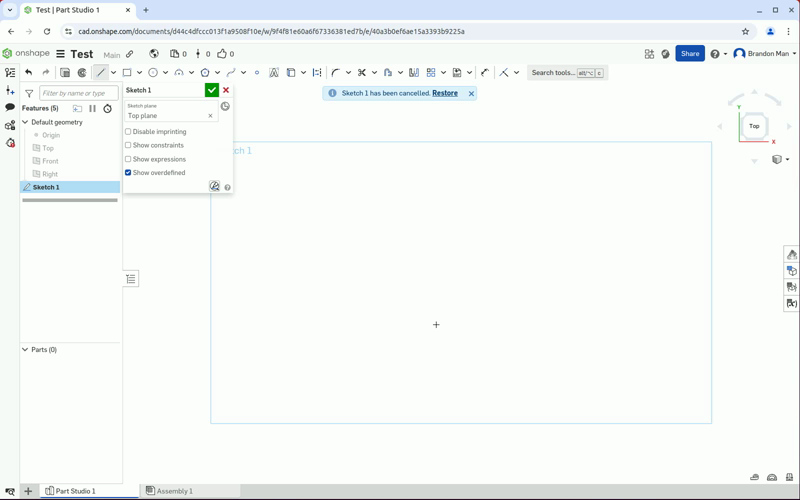
key_up(shift)
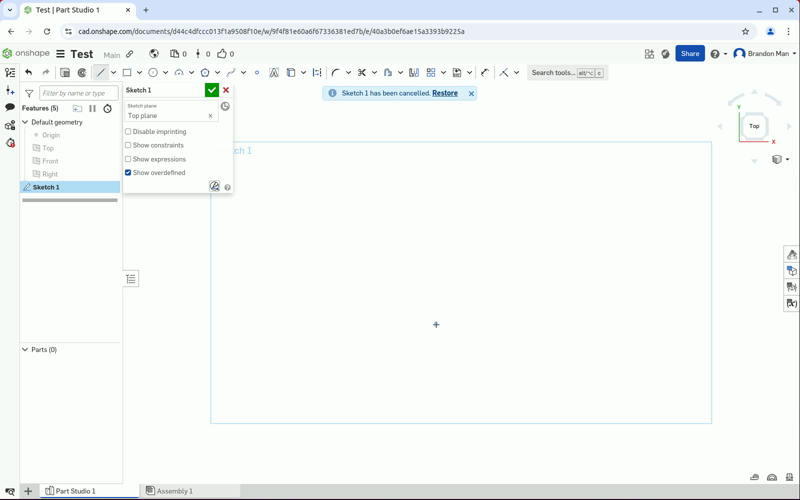
key_down(shift)
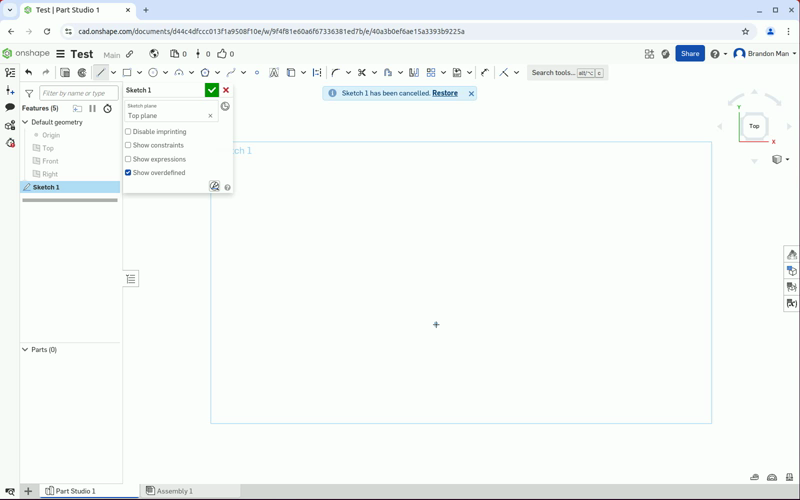
mouse_move(466, 324)
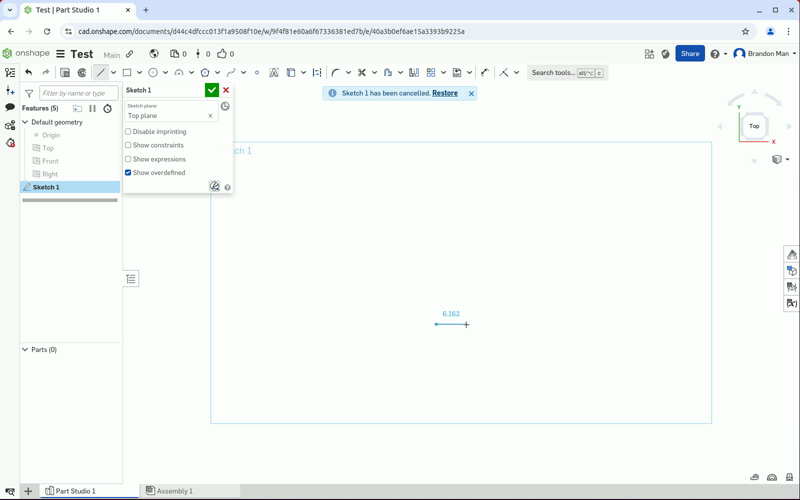
mouse_move(452, 324)
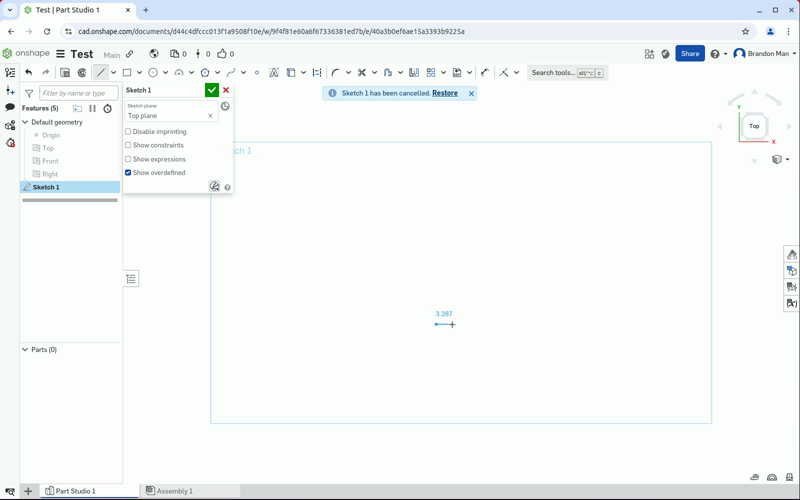
click(452, 324)
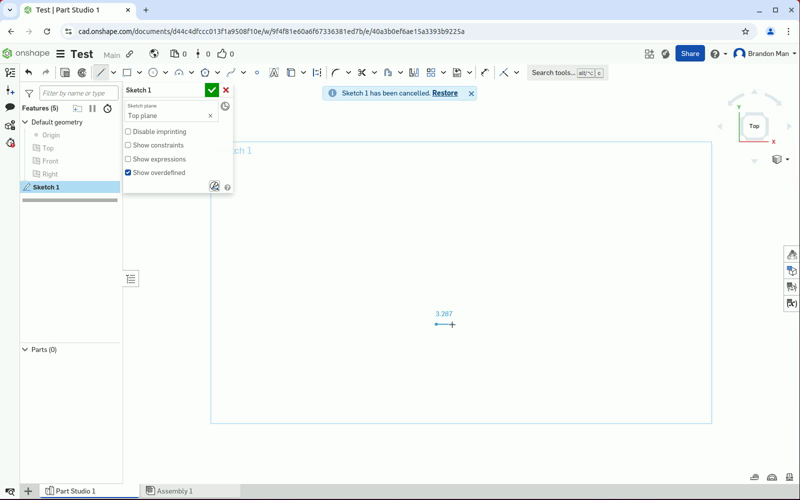
key_up(shift)
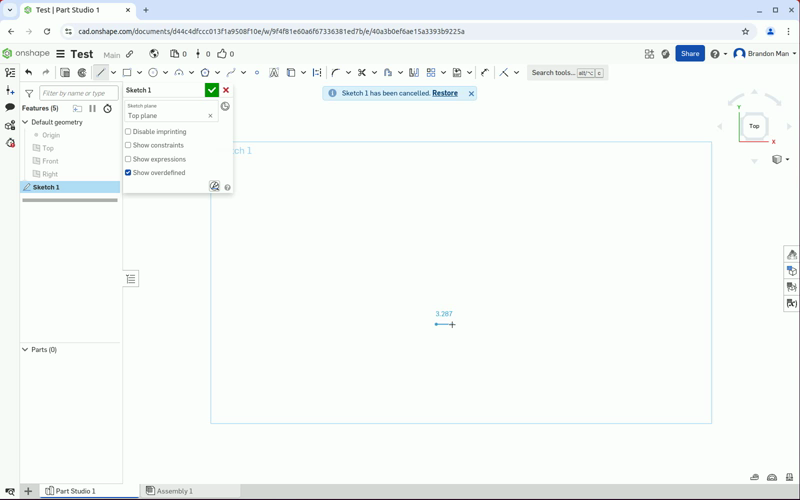
key_down(shift)
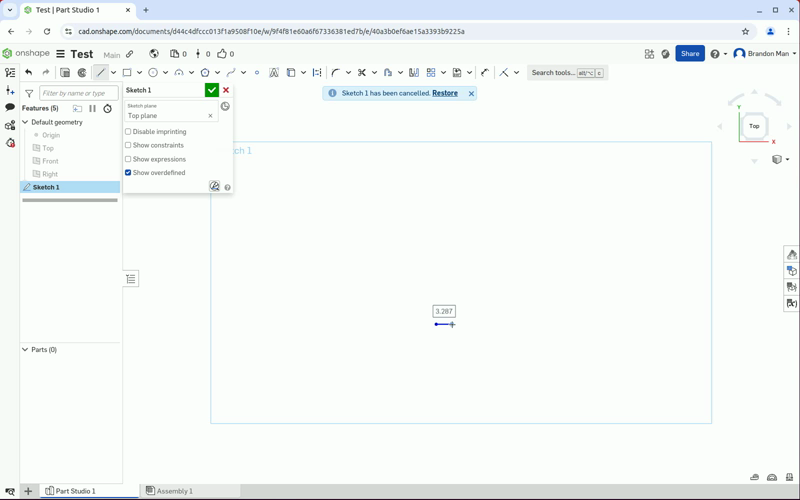
mouse_move(482, 324)
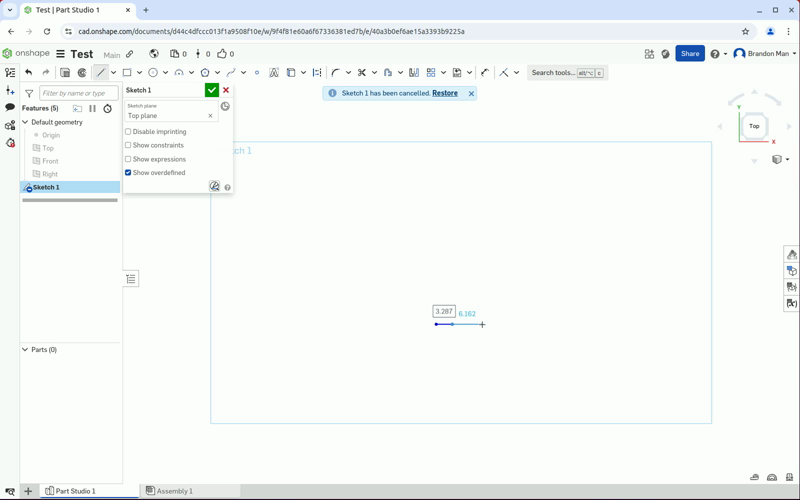
mouse_move(452, 282)
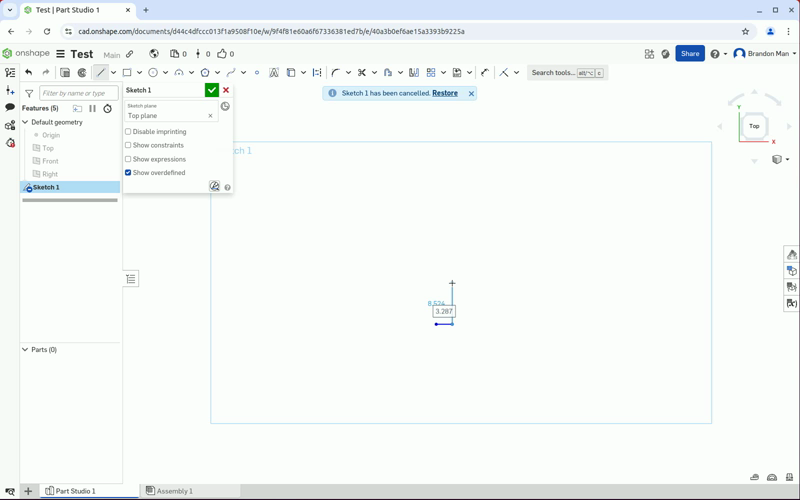
click(452, 282)
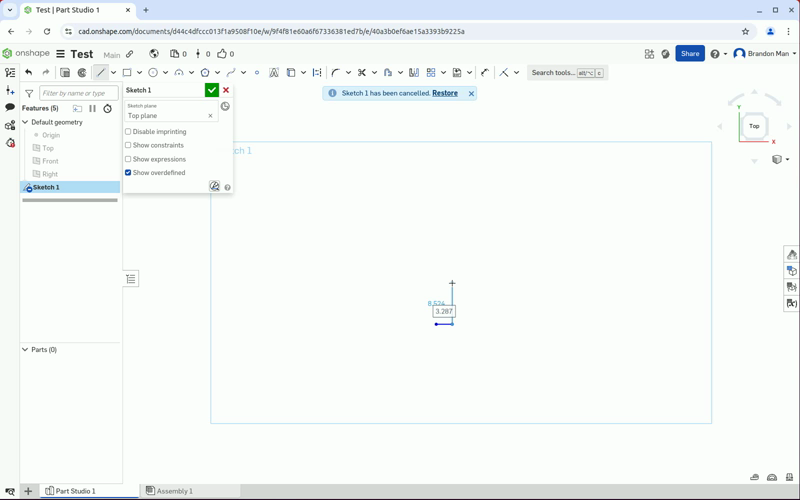
key_up(shift)
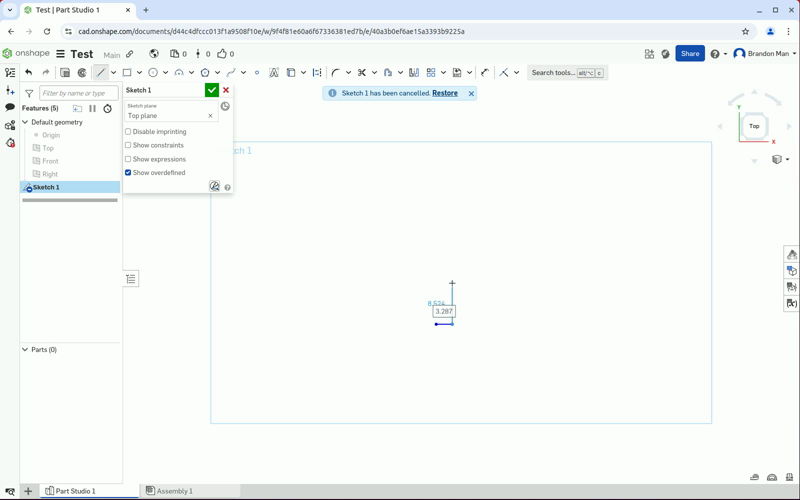
key_down(shift)
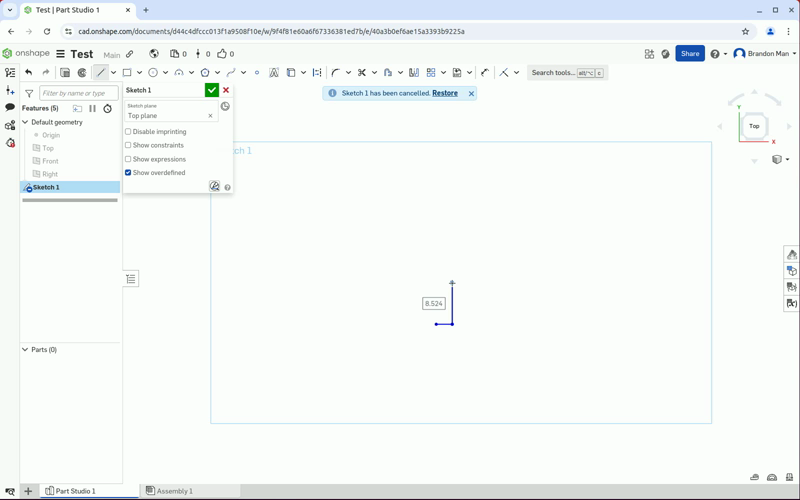
mouse_move(482, 282)
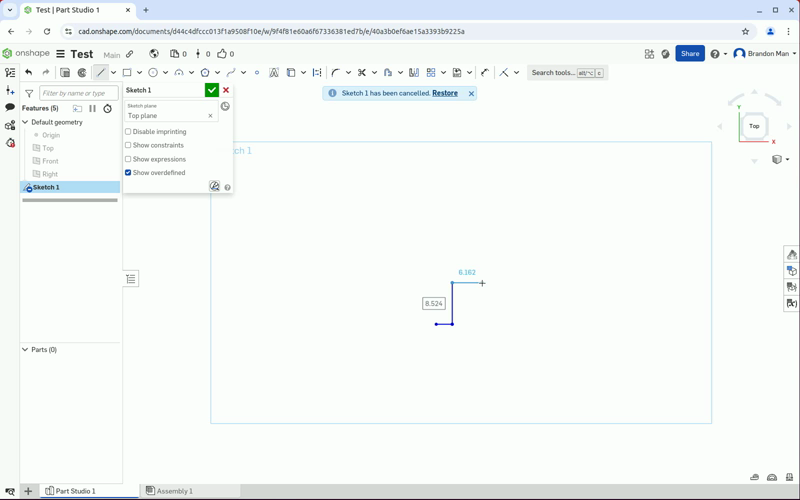
mouse_move(452, 242)
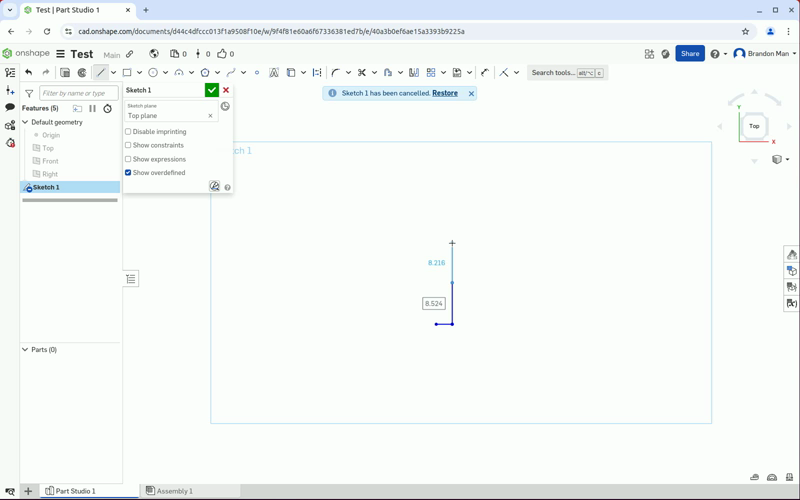
click(452, 242)
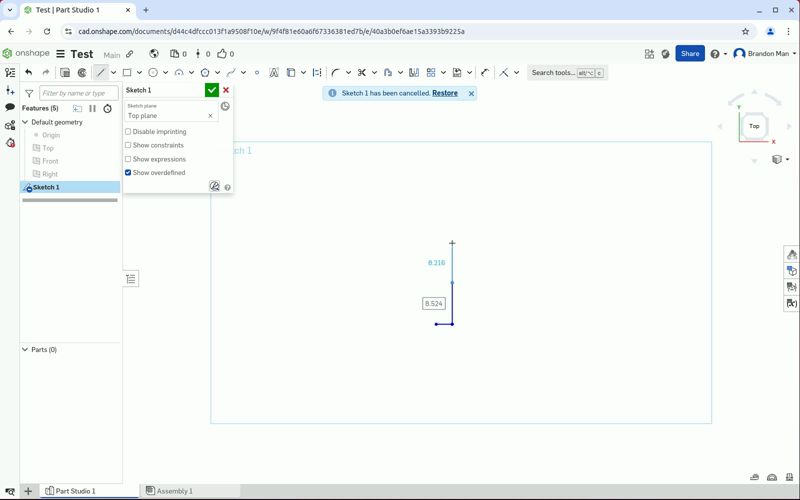
key_up(shift)
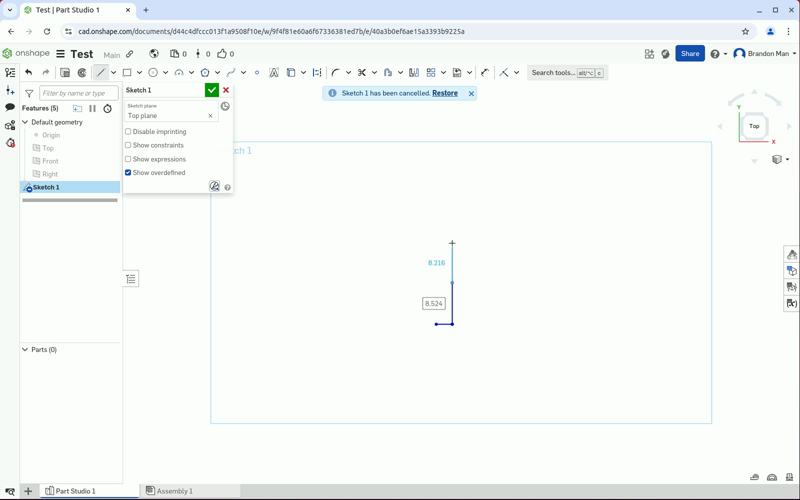
key_down(shift)
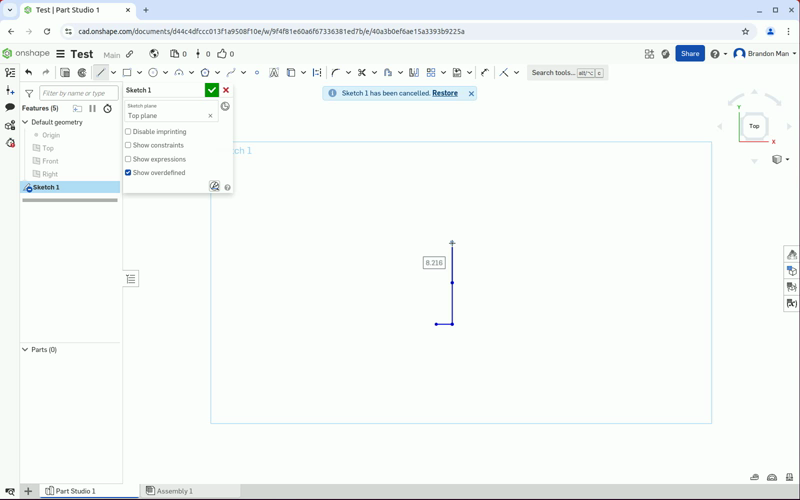
mouse_move(482, 242)
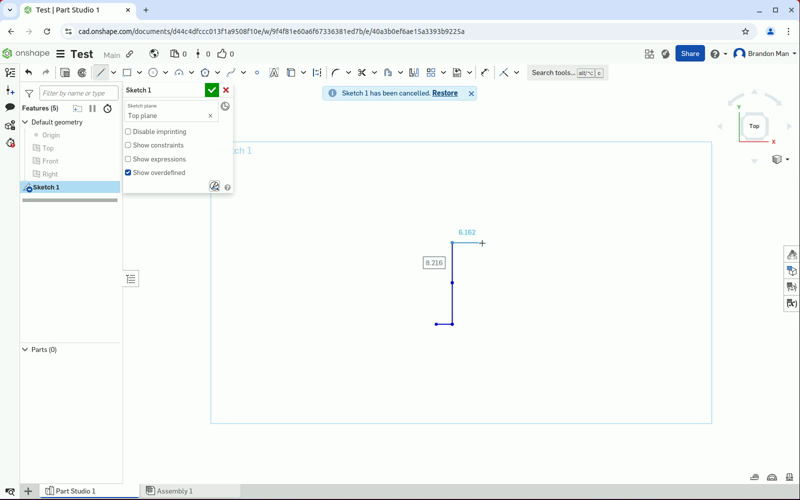
mouse_move(436, 242)
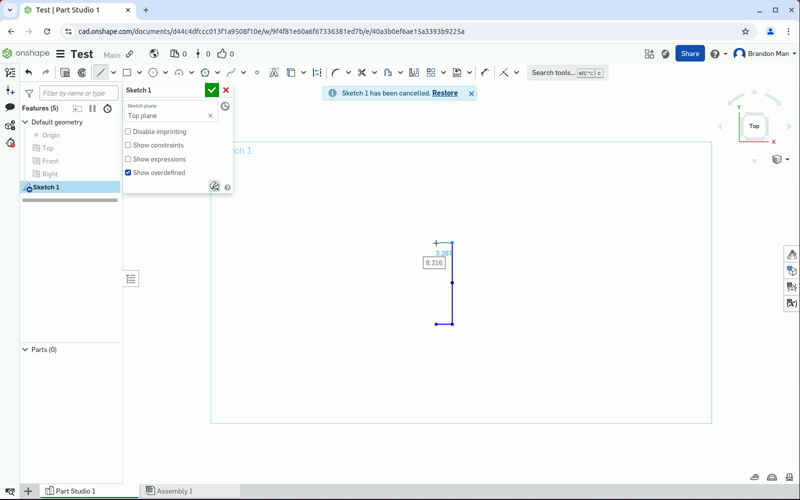
click(436, 242)
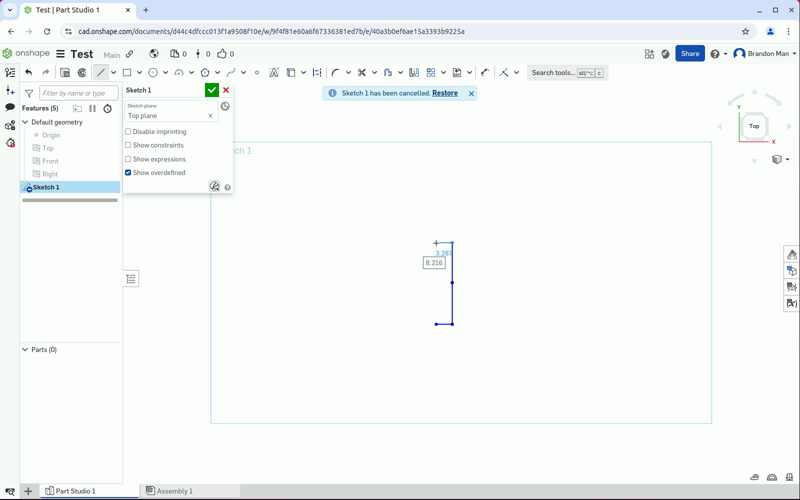
key_up(shift)
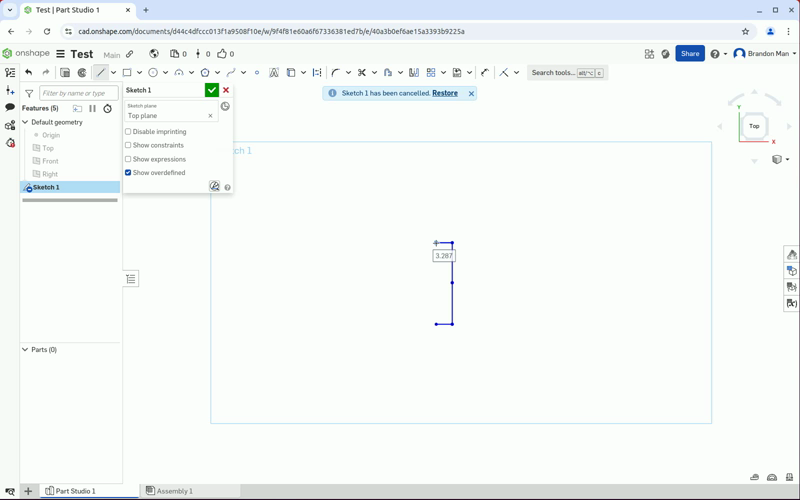
key_down(shift)
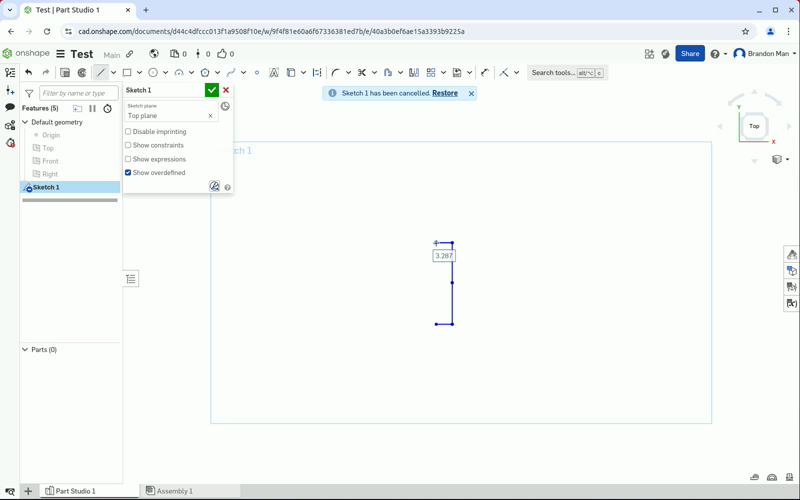
mouse_move(466, 242)
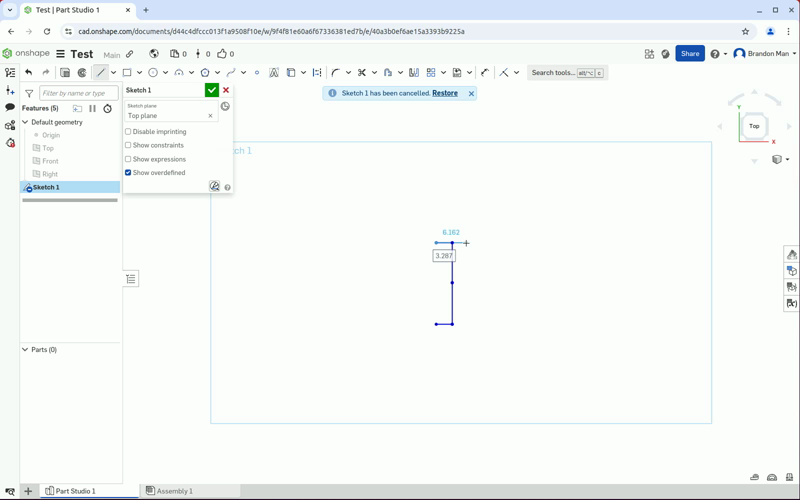
mouse_move(436, 282)
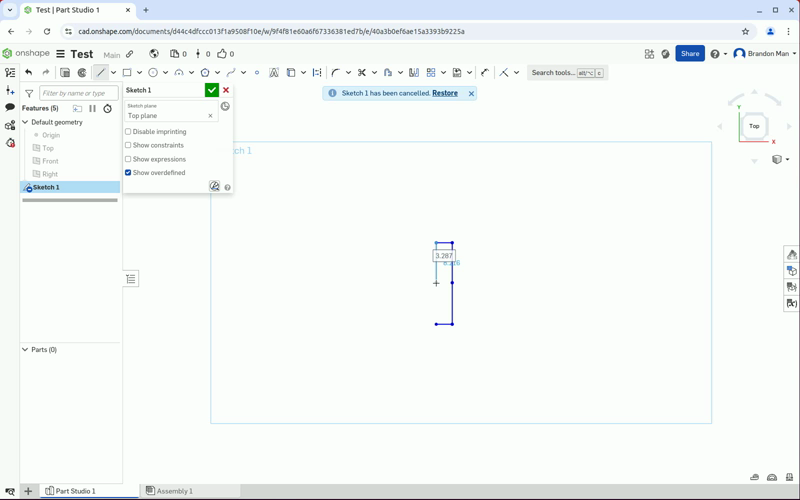
click(436, 282)
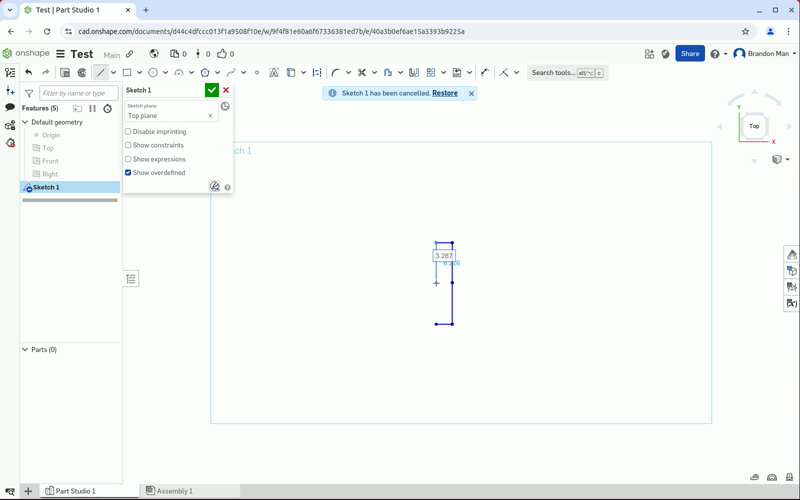
key_up(shift)
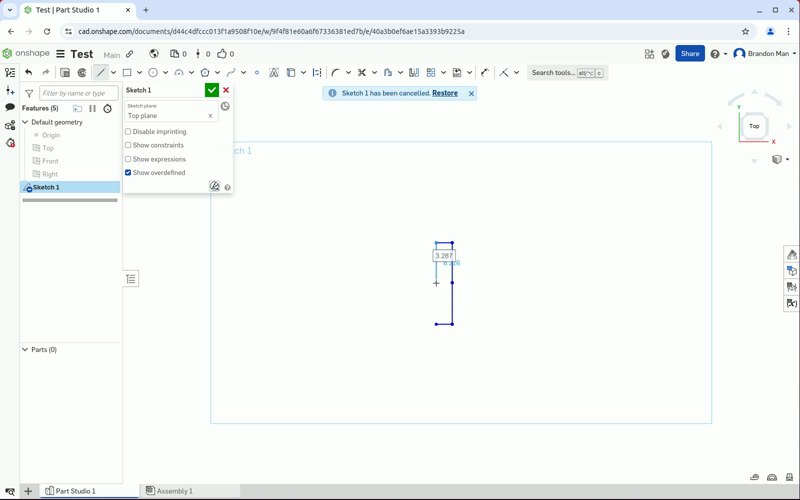
mouse_move(466, 282)
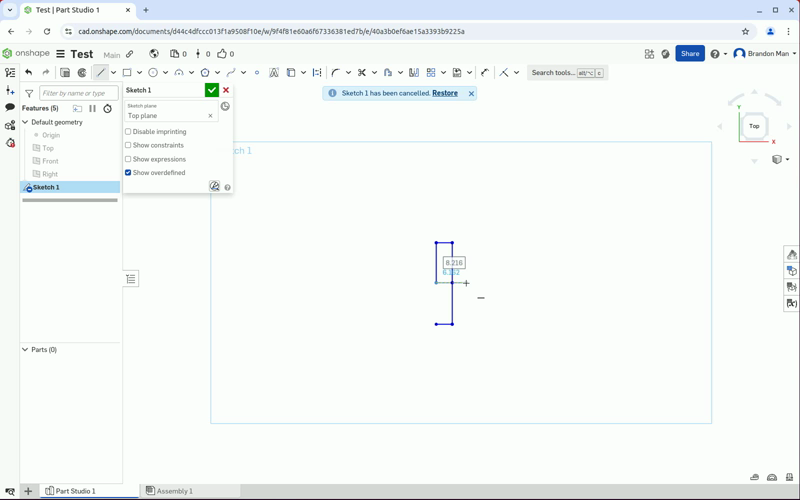
key_down(shift)
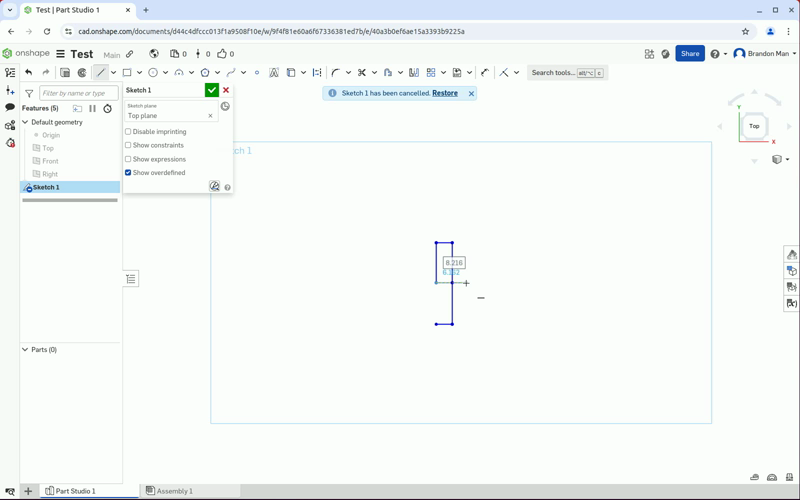
mouse_move(436, 324)
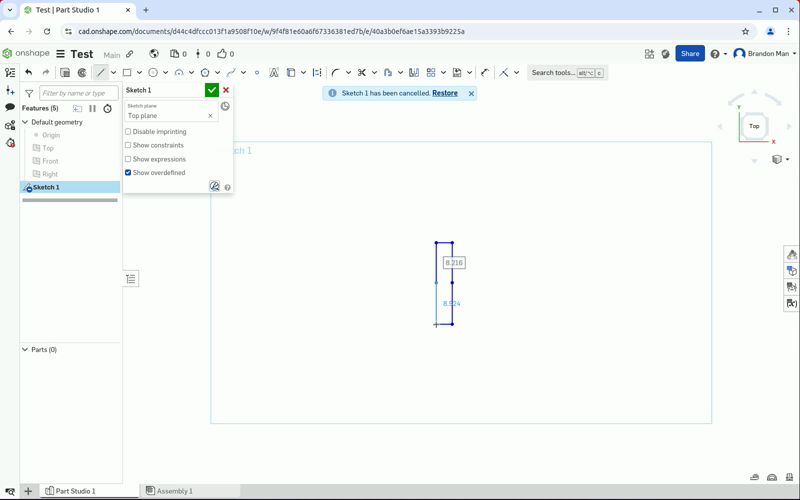
key_up(shift)
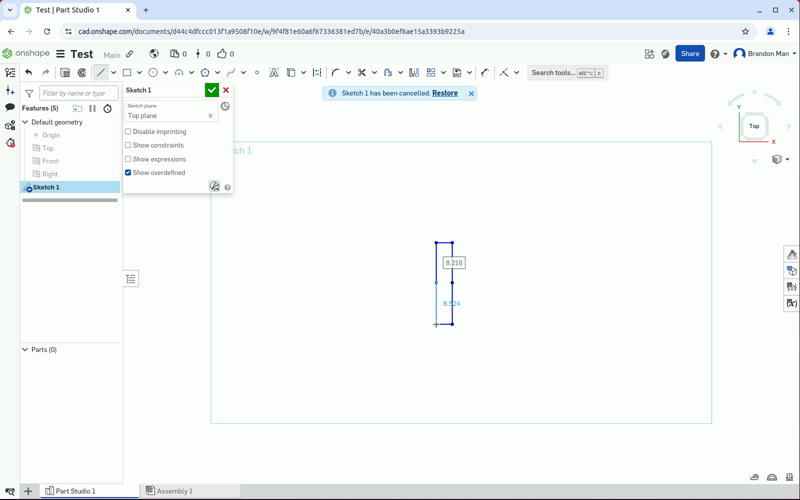
click(436, 324)
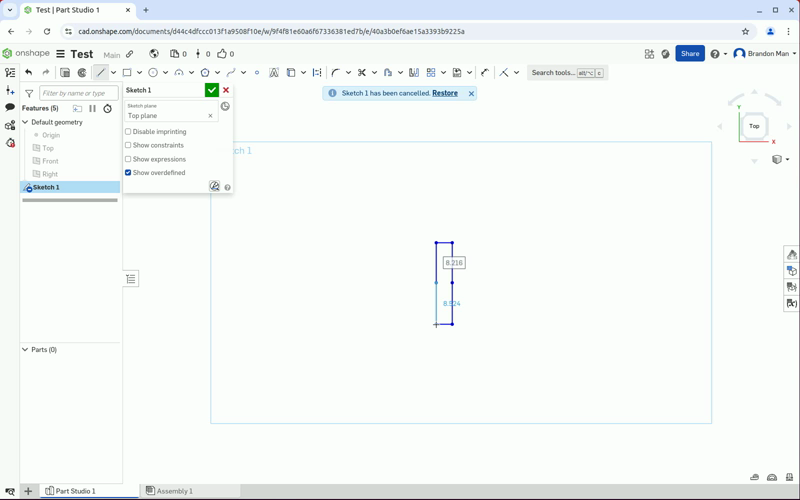
key(esc)
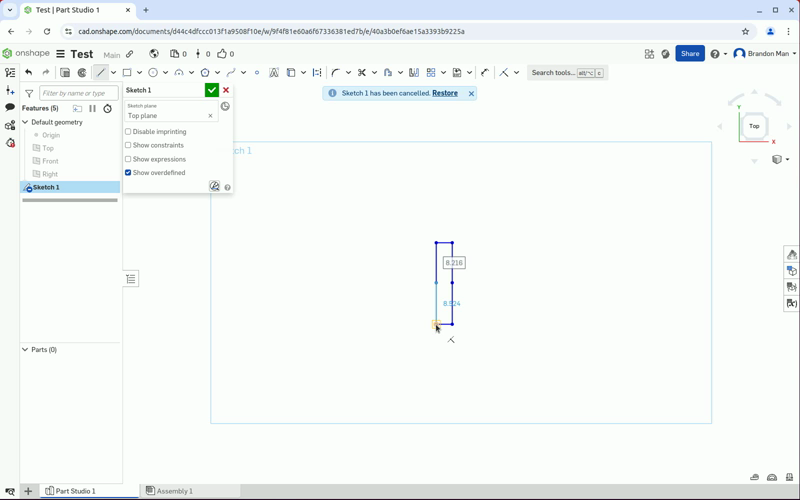
mouse_move(437, 246)
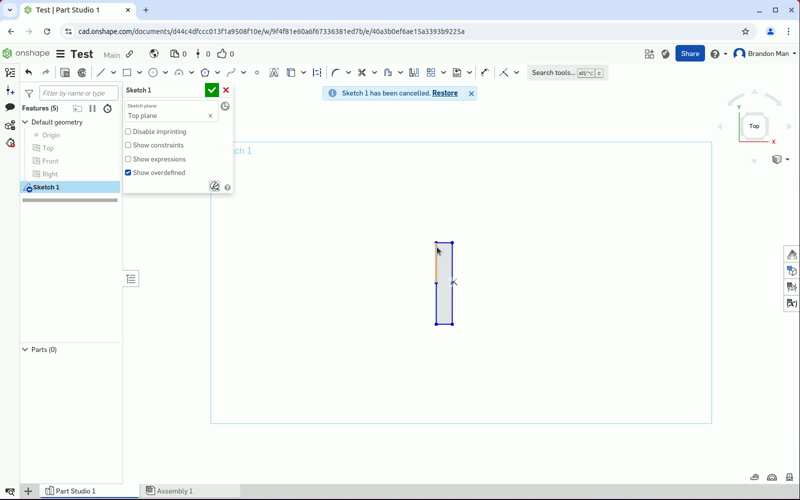
scroll(6)
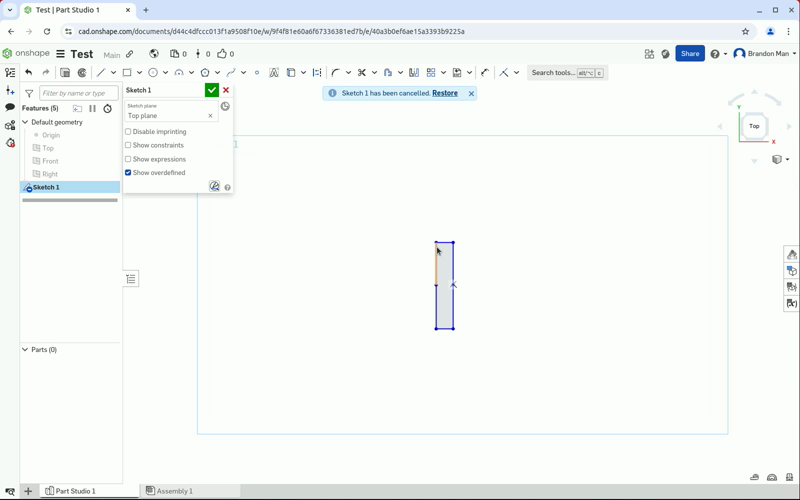
scroll(6)
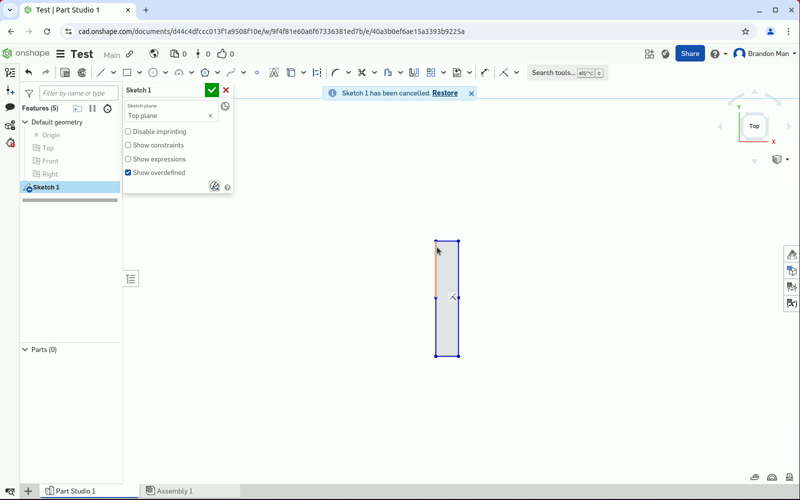
scroll(6)
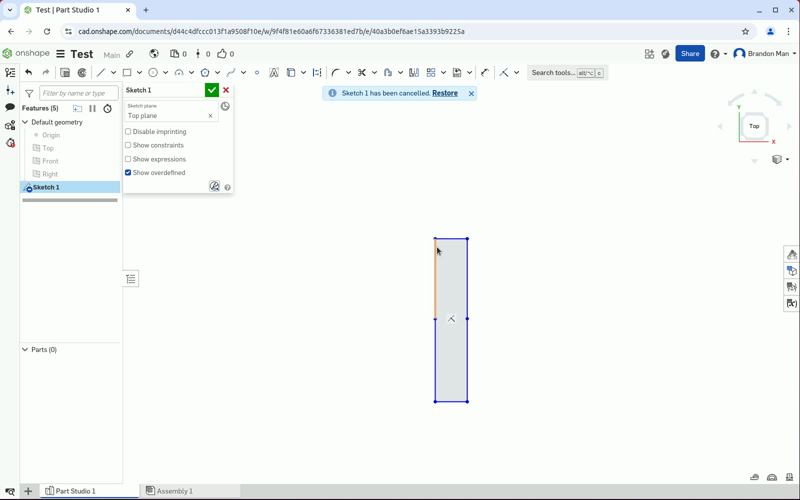
scroll(6)
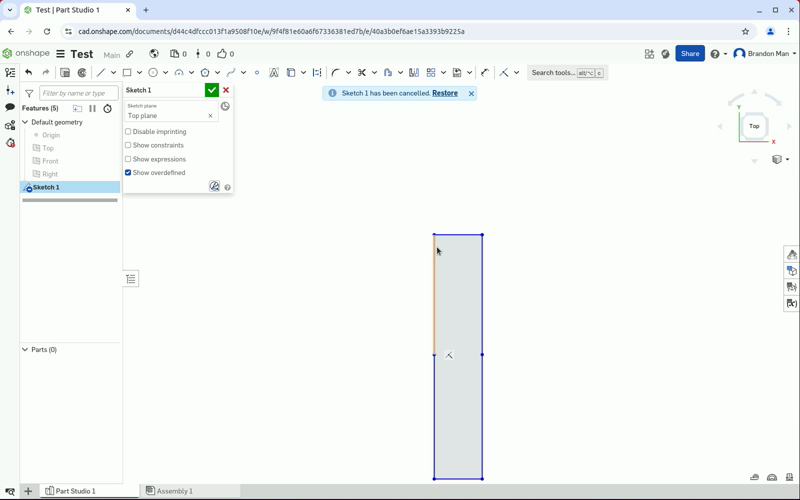
scroll(6)
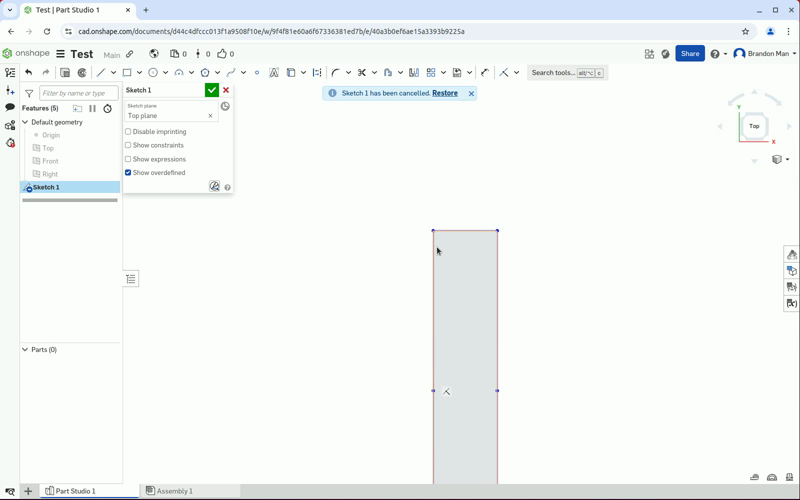
scroll(6)
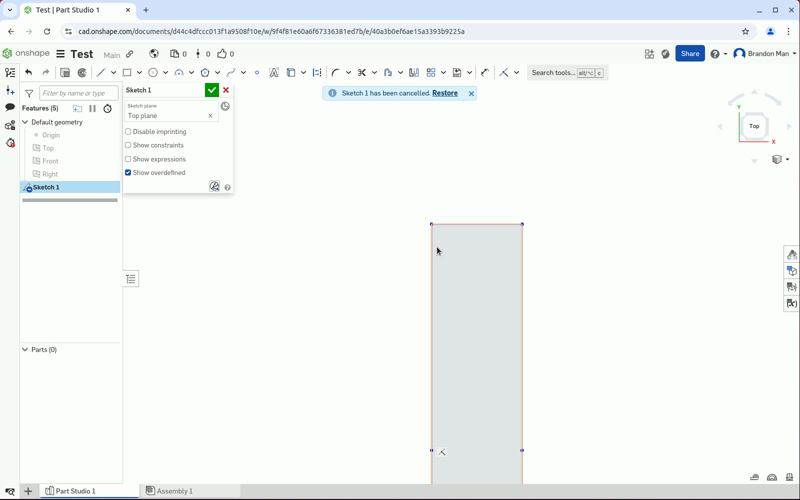
scroll(6)
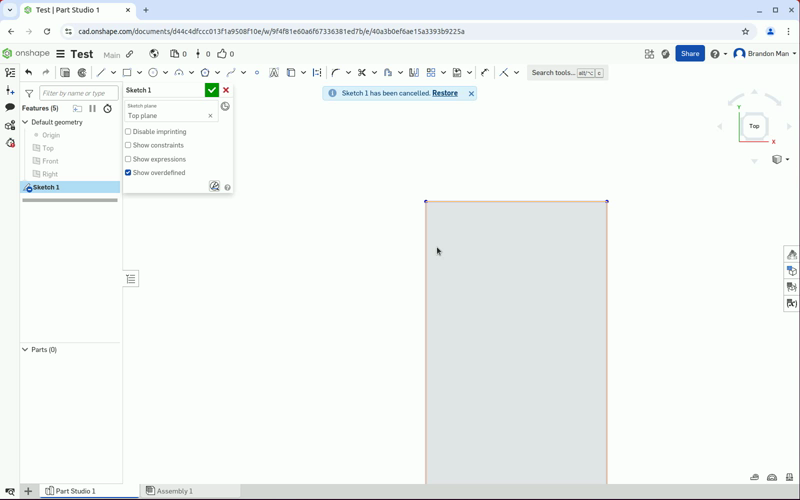
click(437, 246)
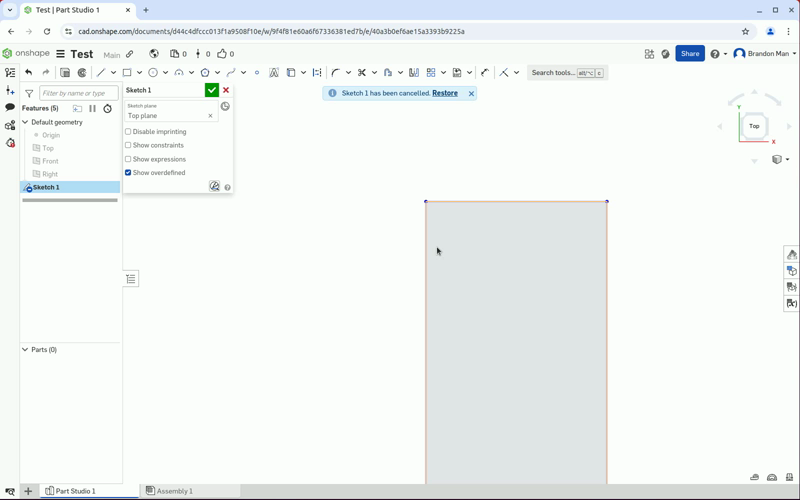
scroll(-6)
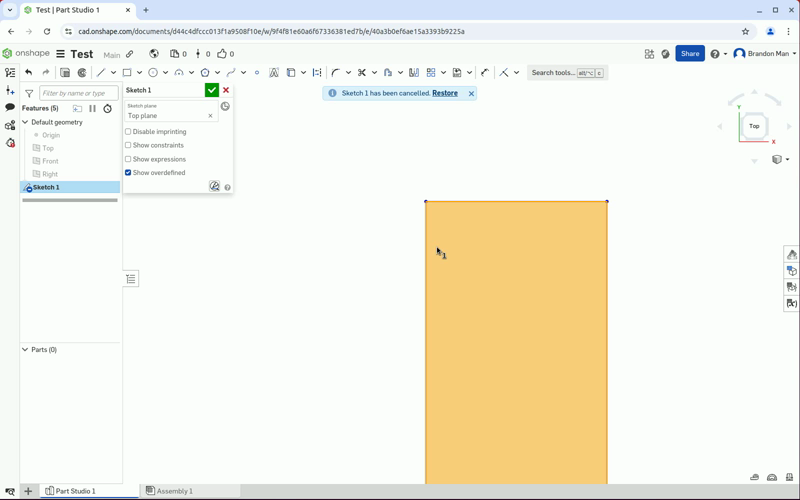
scroll(-6)
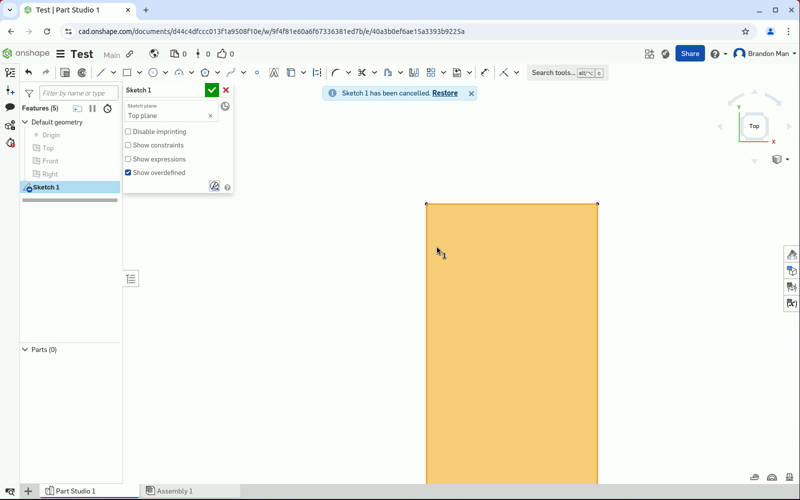
scroll(-6)
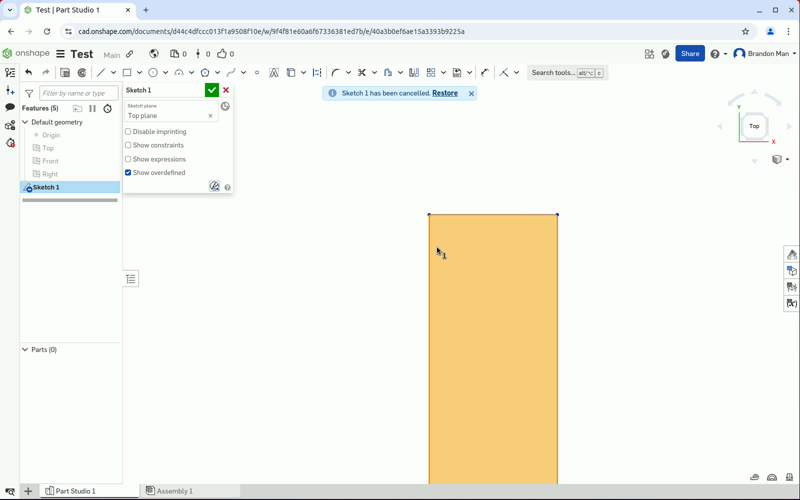
scroll(-6)
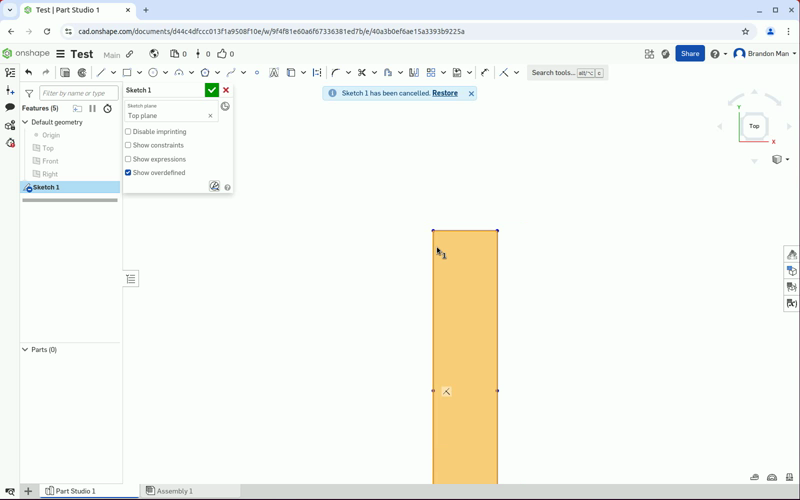
scroll(-6)
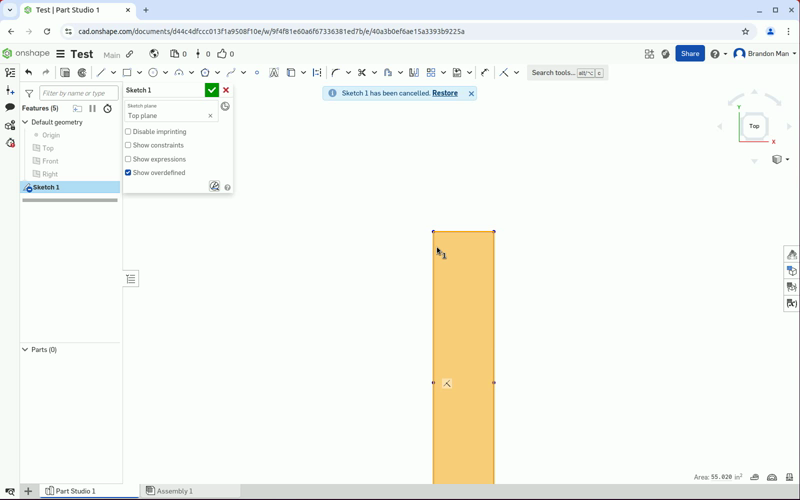
scroll(-6)
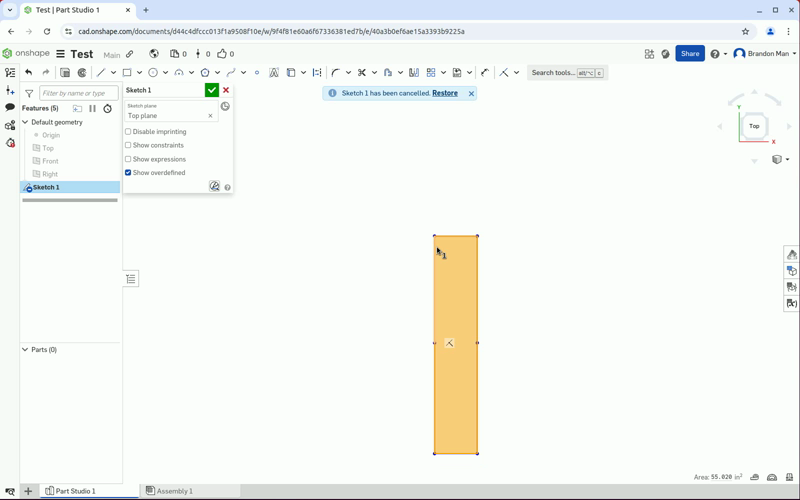
scroll(-6)
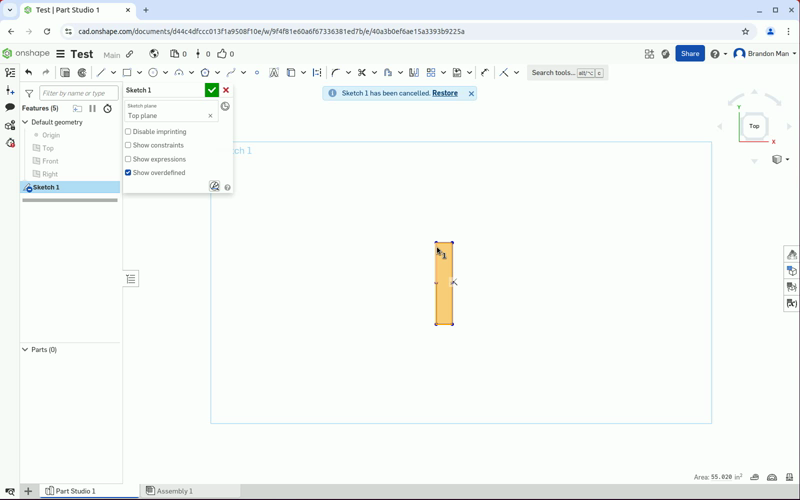
mouse_move(73, 352)
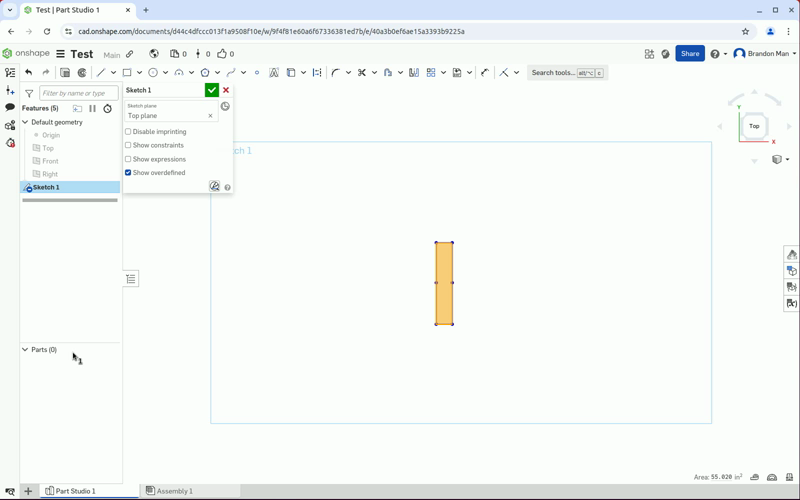
key(shift+y)
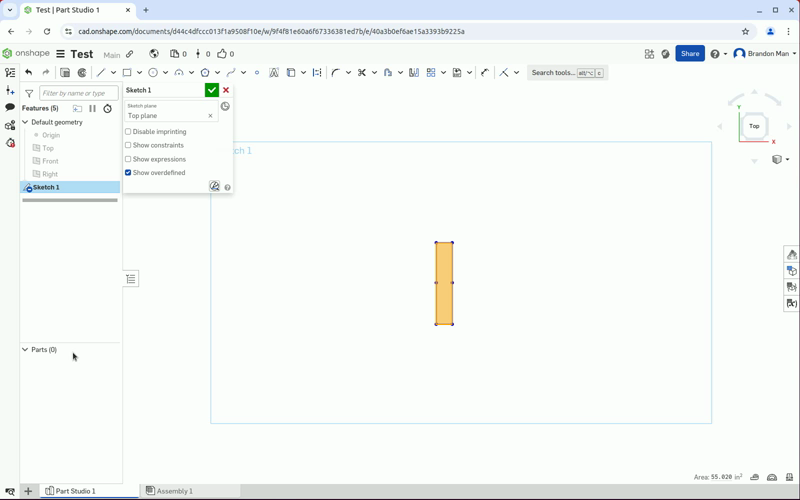
key(shift+e)
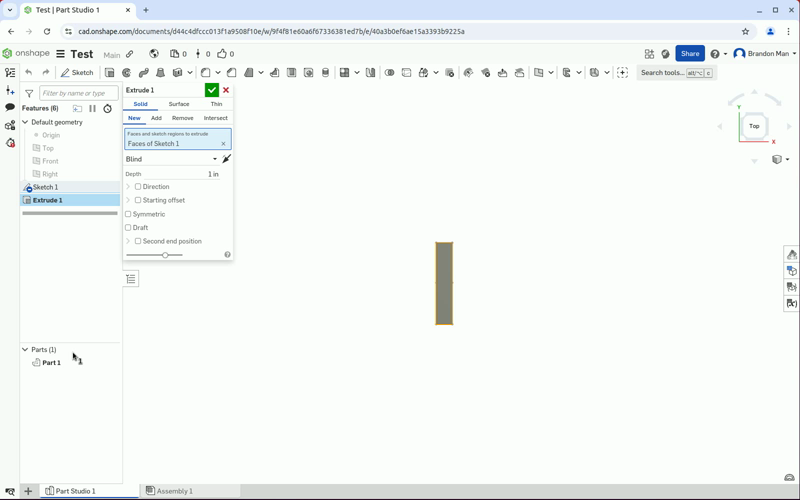
mouse_move(143, 106)
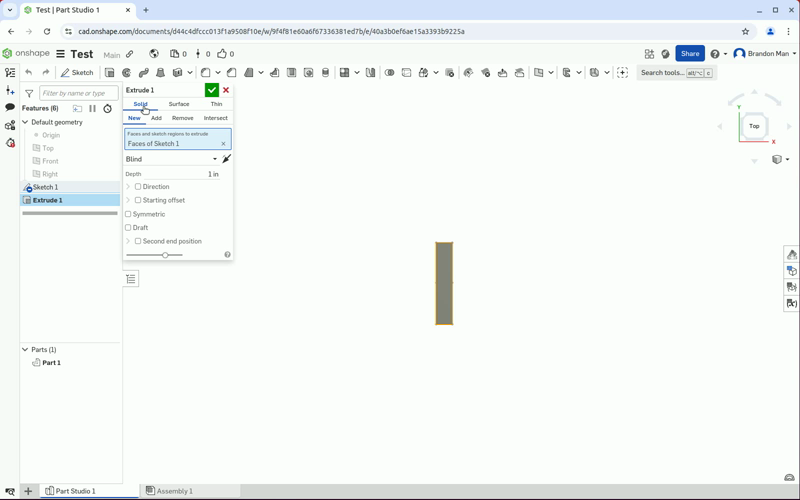
click(143, 106)
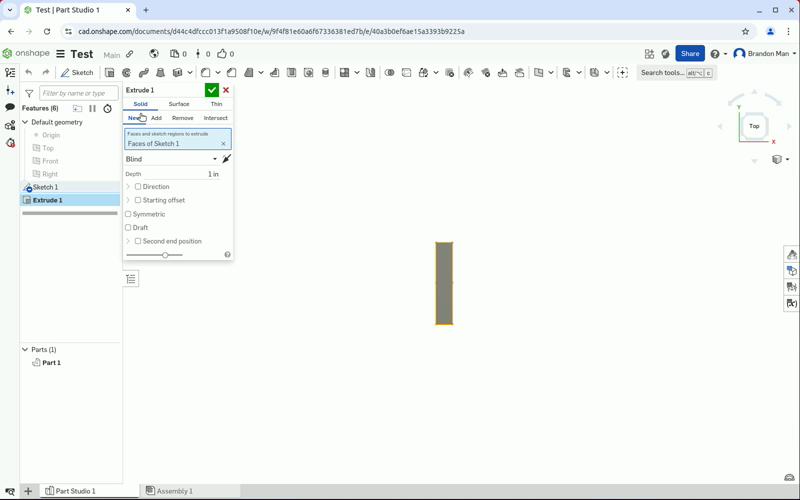
mouse_move(137, 120)
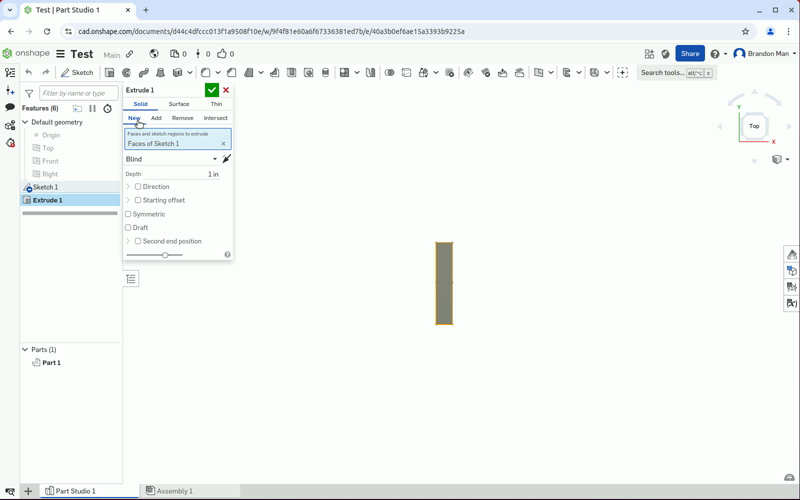
click(137, 120)
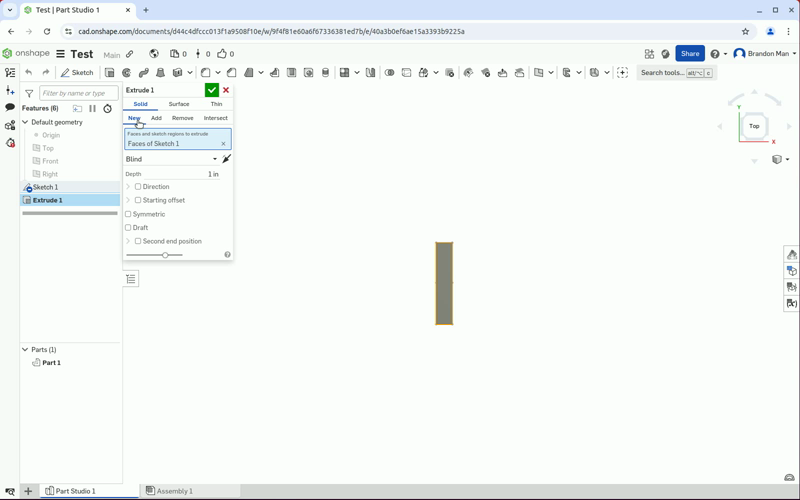
key(tab, 4)
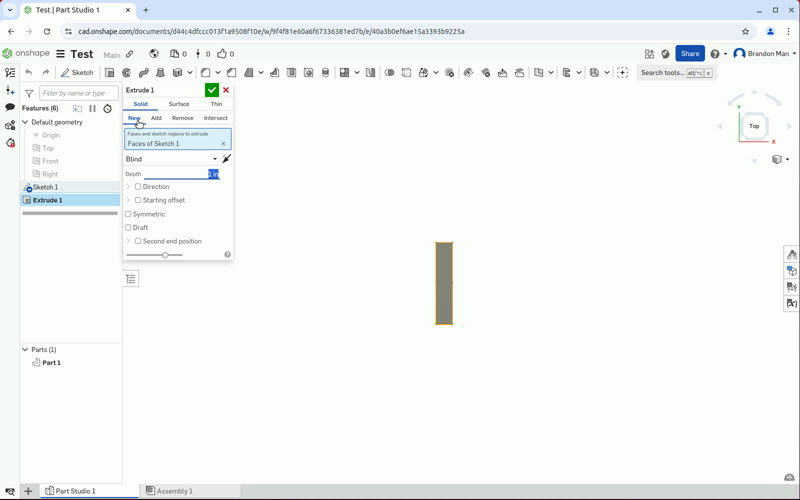
text(19.979)
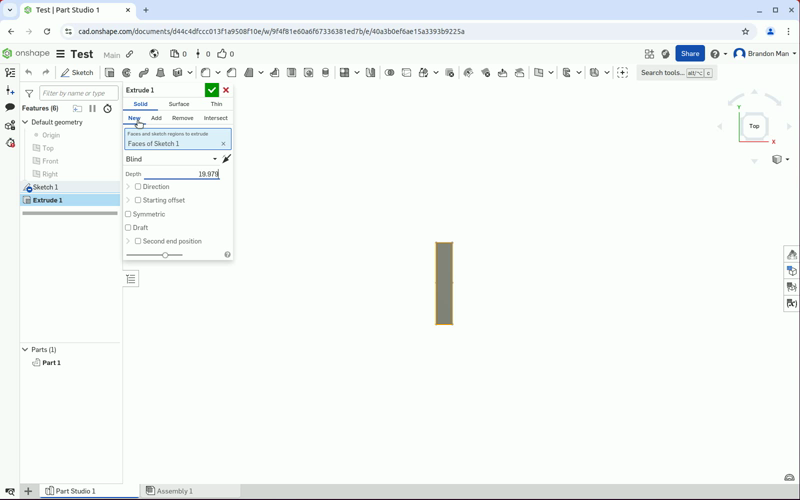
key(enter)
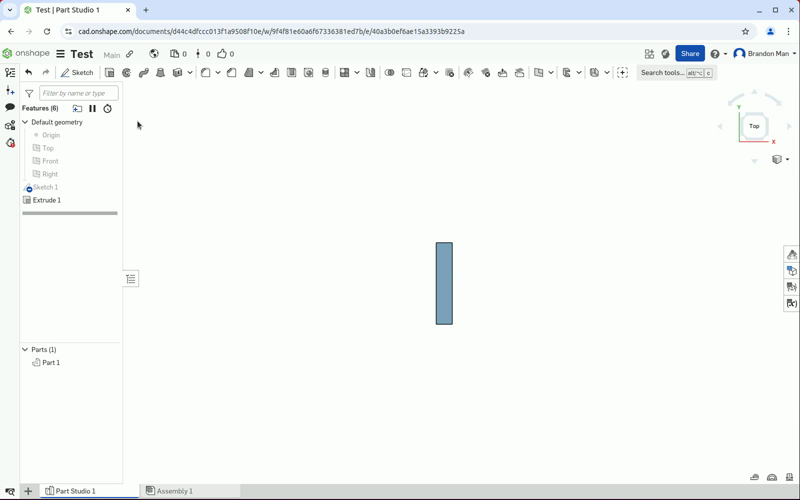
key(shift+h)
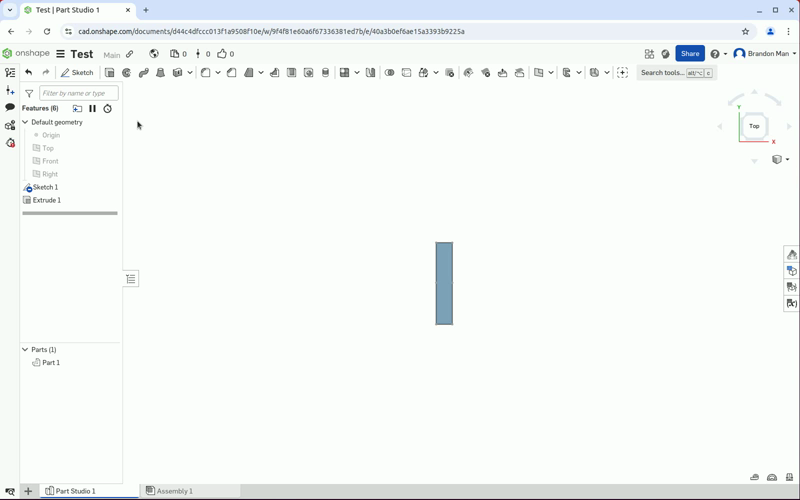
key(shift+h)
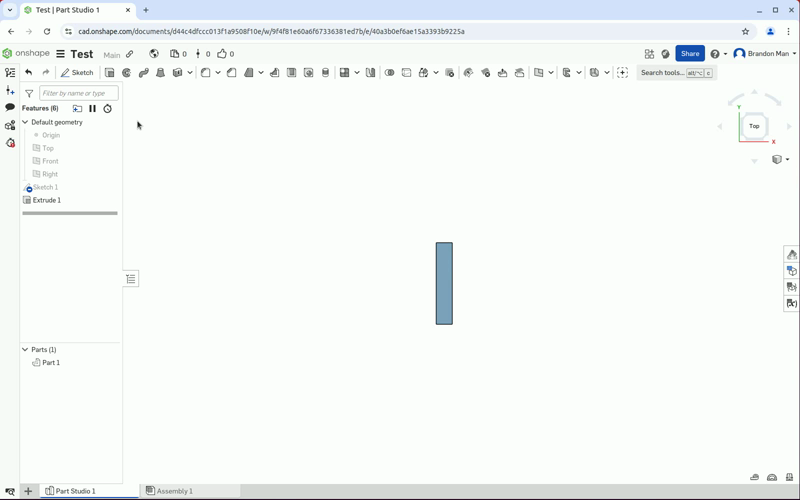
mouse_move(73, 189)
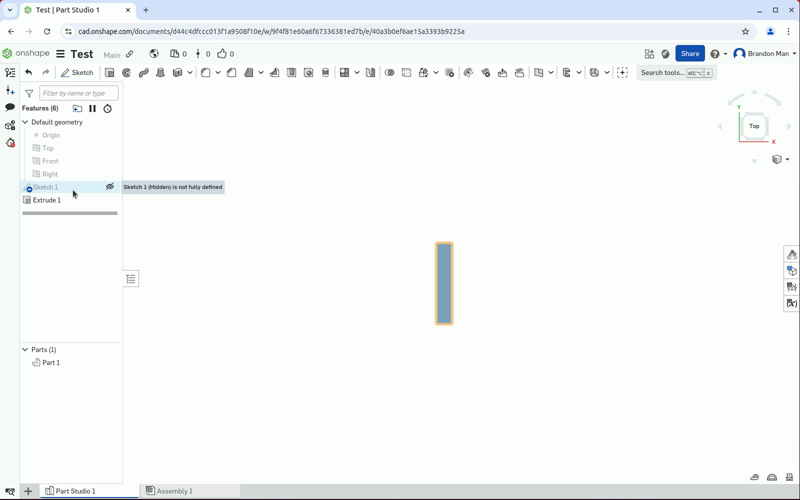
click(73, 189)
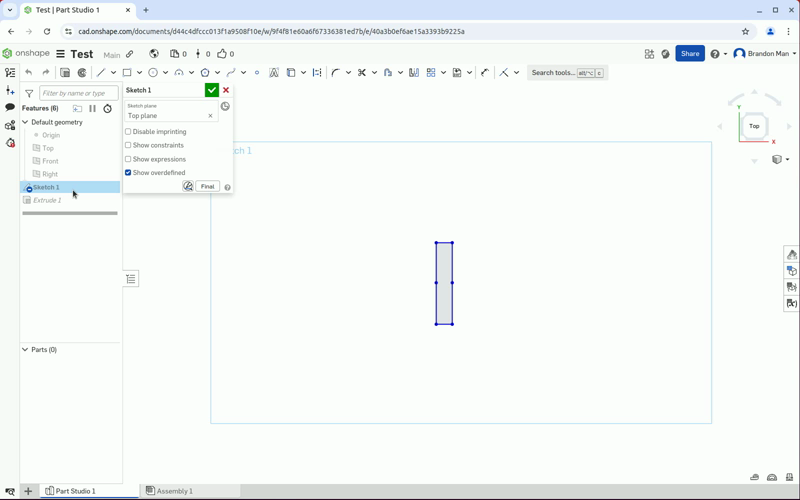
mouse_move(229, 92)
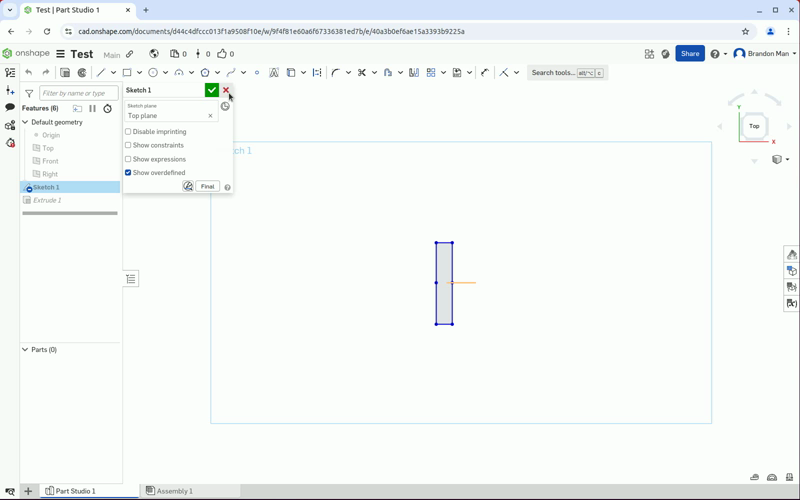
click(229, 92)
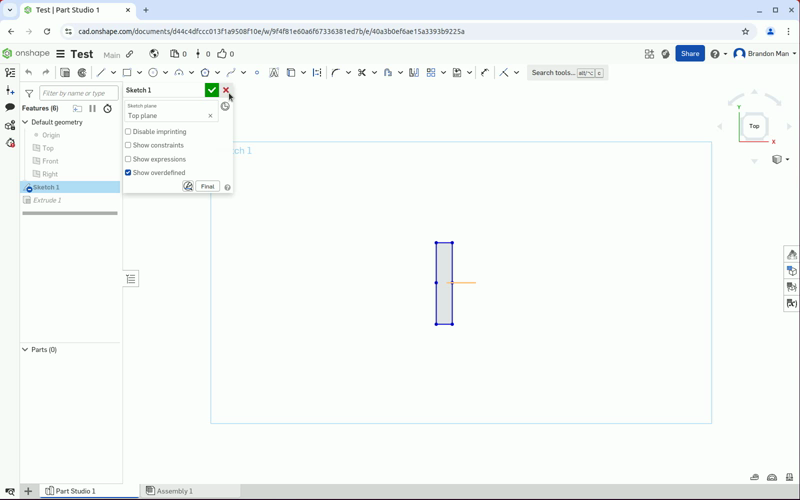
key(shift+s)
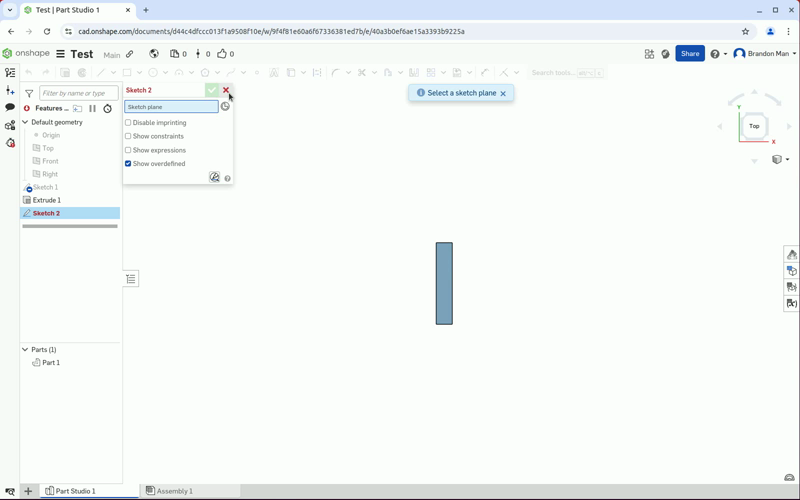
mouse_move(73, 150)
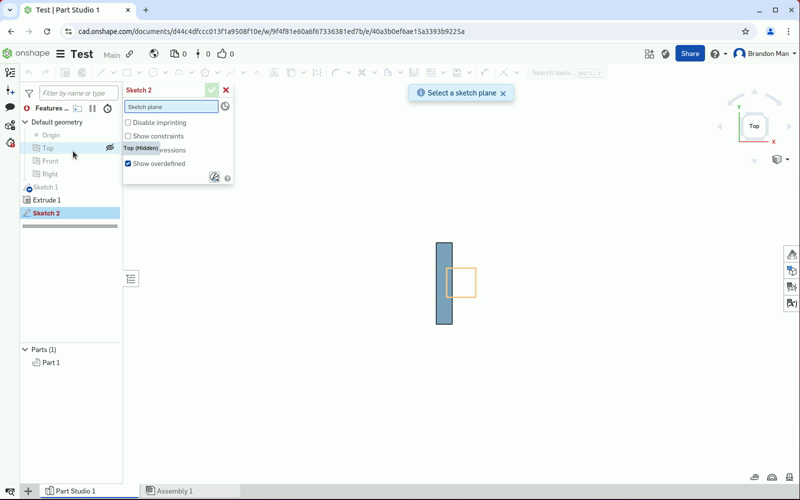
click(73, 150)
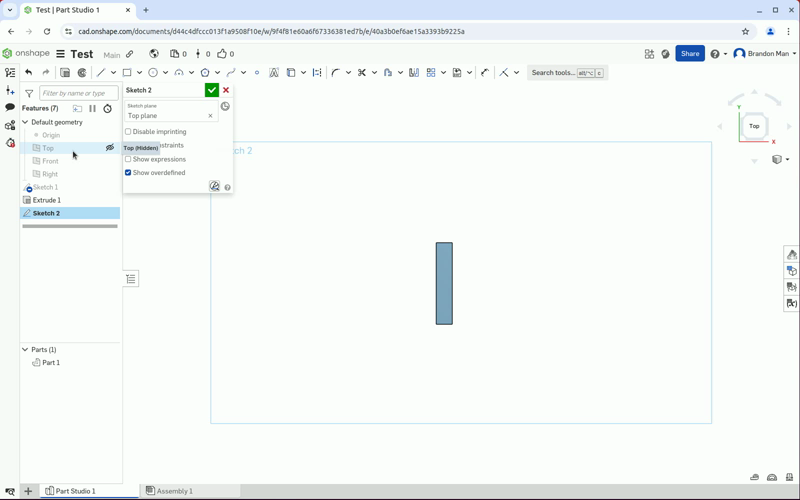
mouse_move(73, 352)
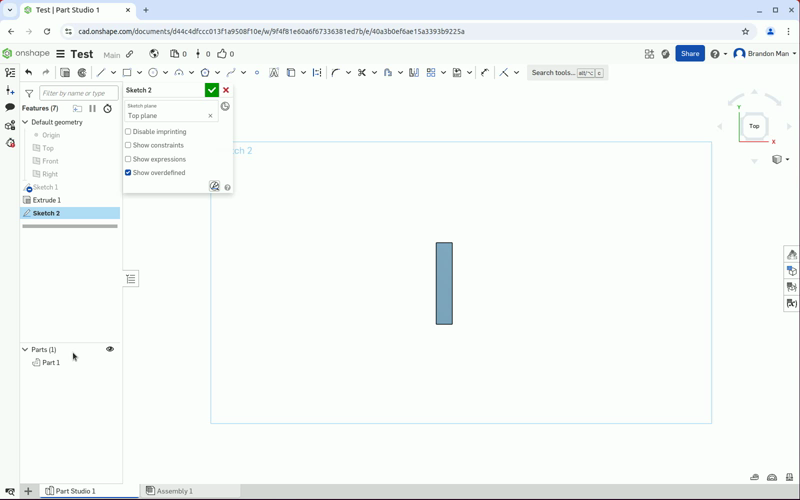
key(y)
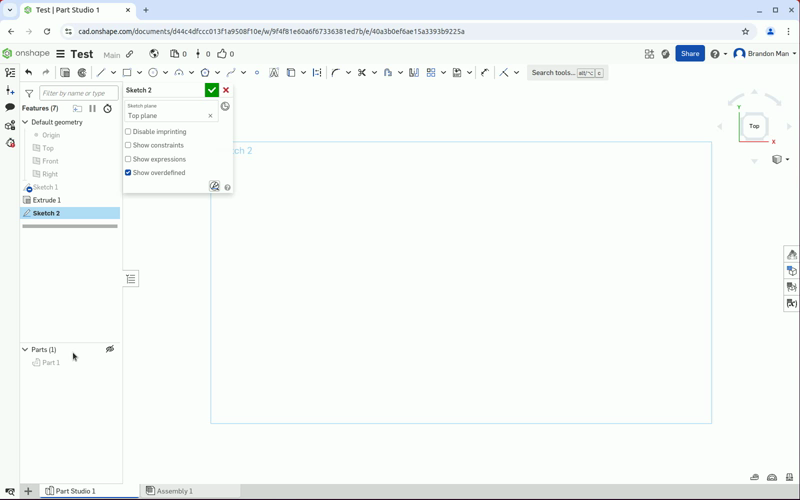
key(l)
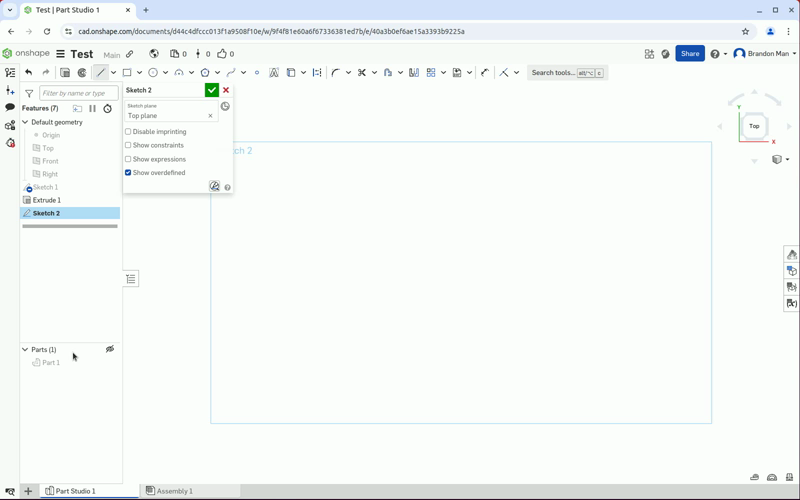
key_down(shift)
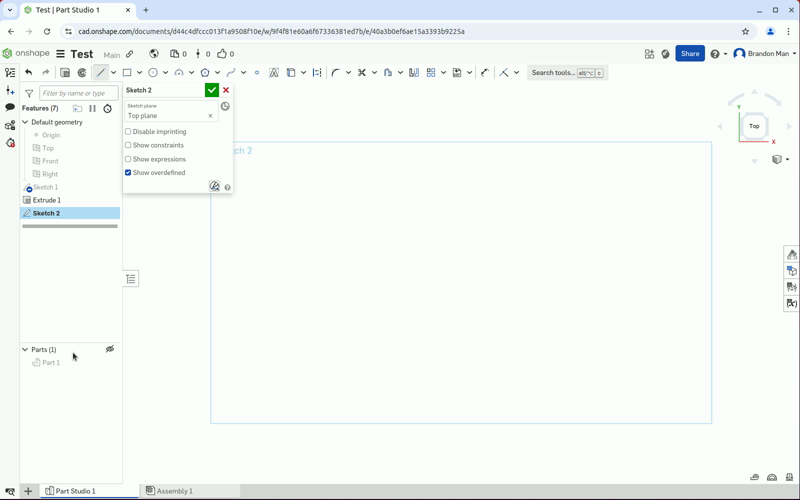
mouse_move(468, 324)
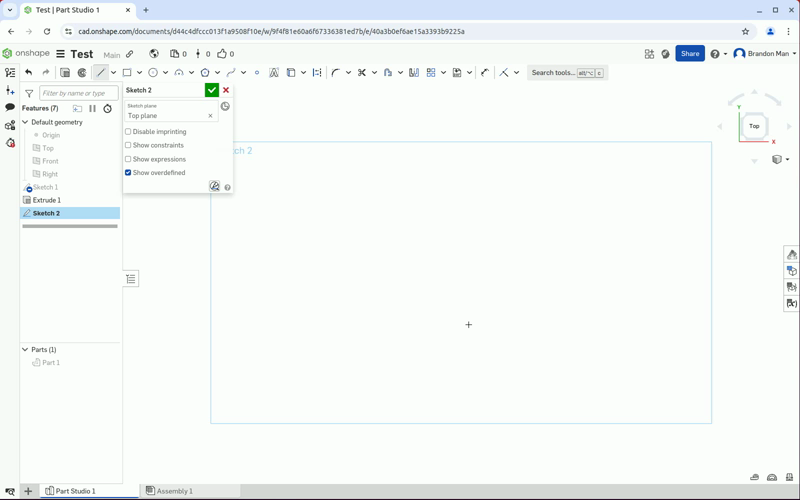
click(468, 324)
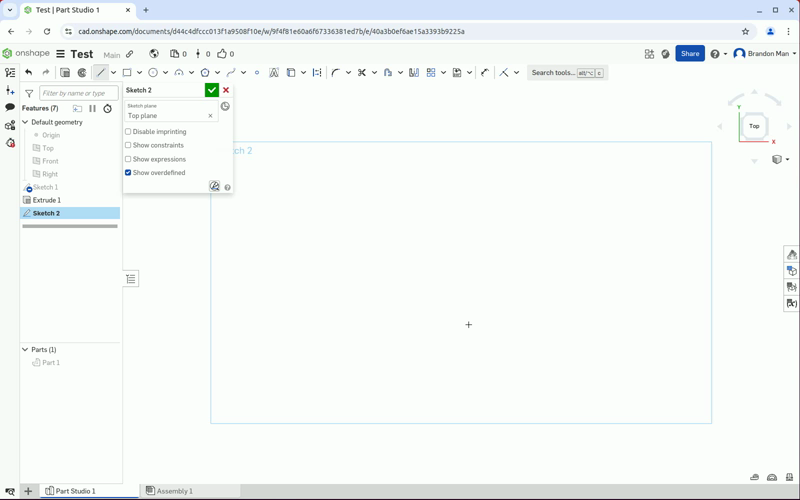
key_up(shift)
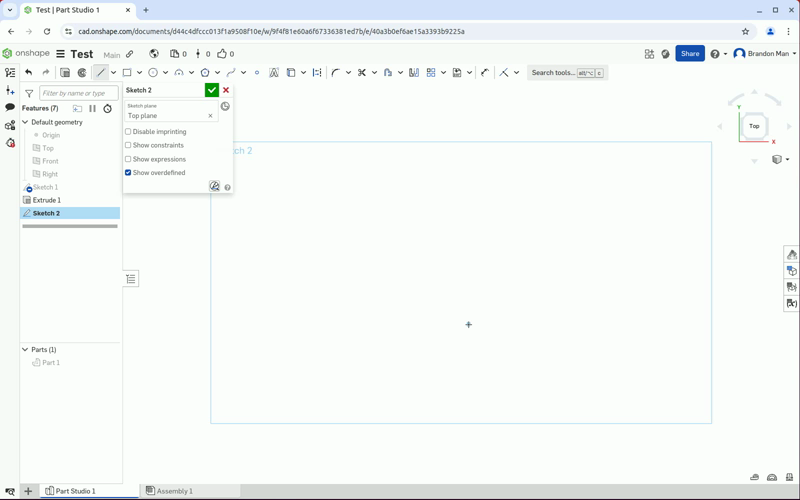
key_down(shift)
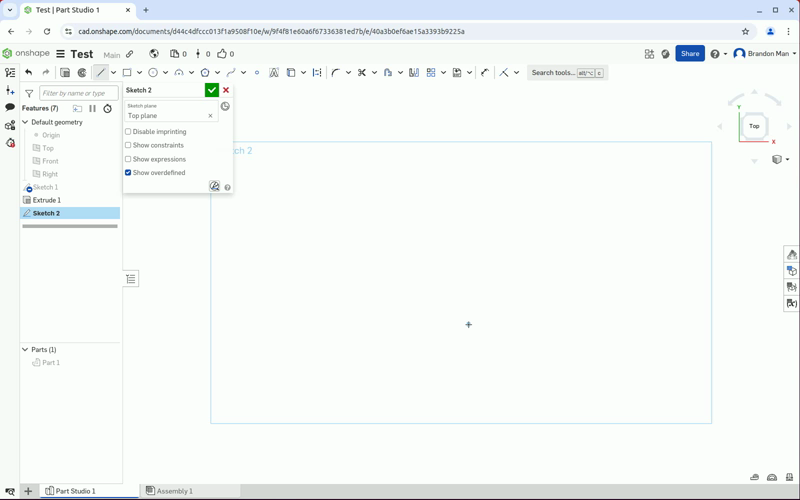
mouse_move(498, 324)
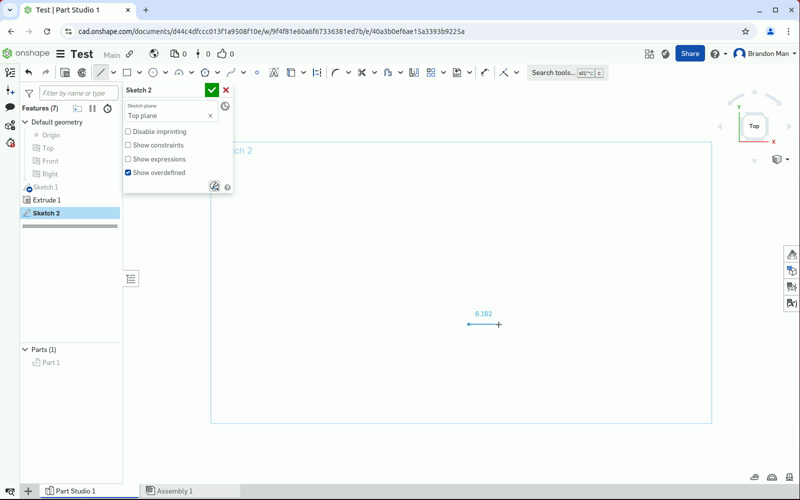
mouse_move(485, 324)
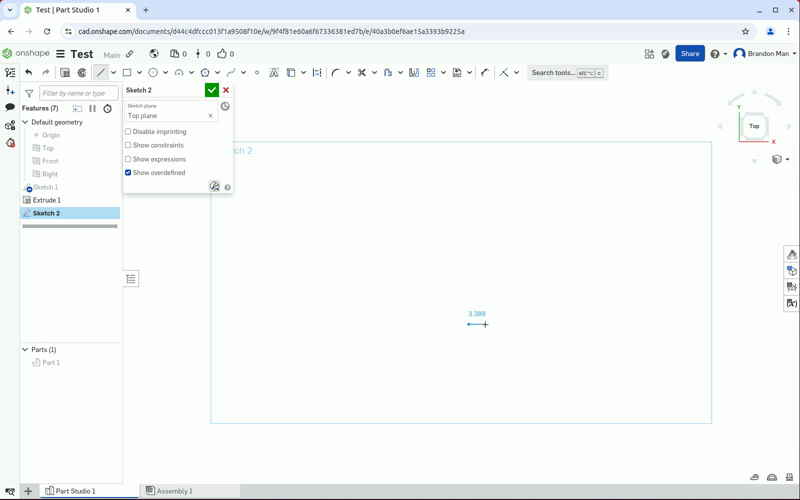
click(485, 324)
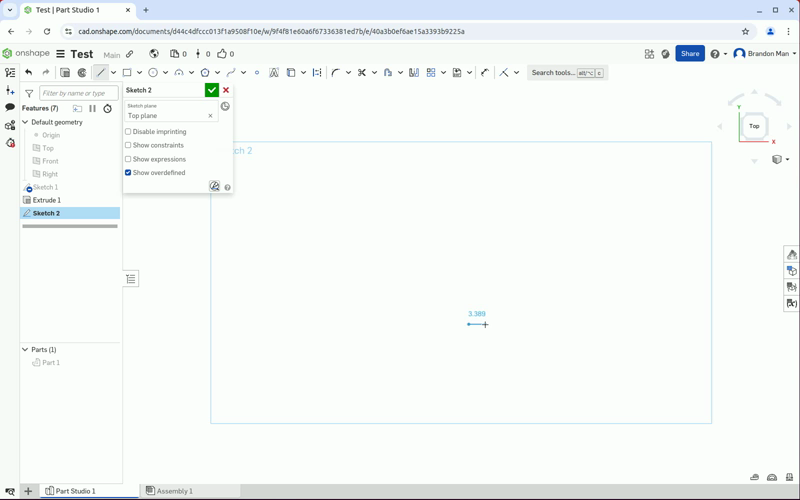
key_up(shift)
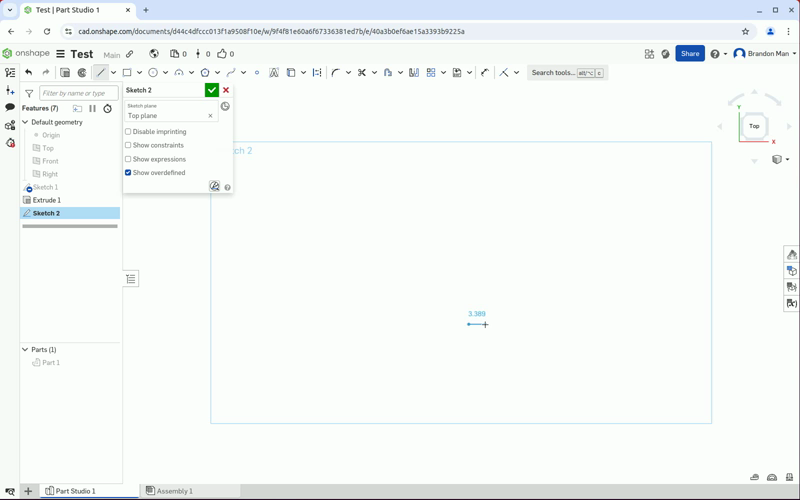
key_down(shift)
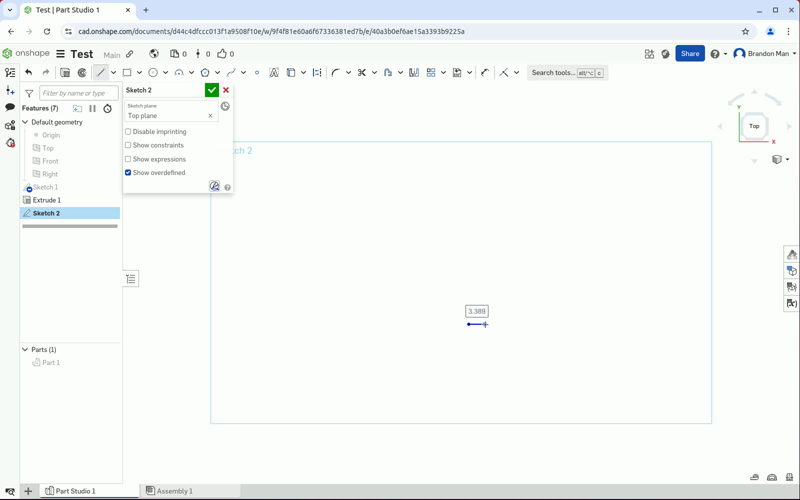
mouse_move(515, 324)
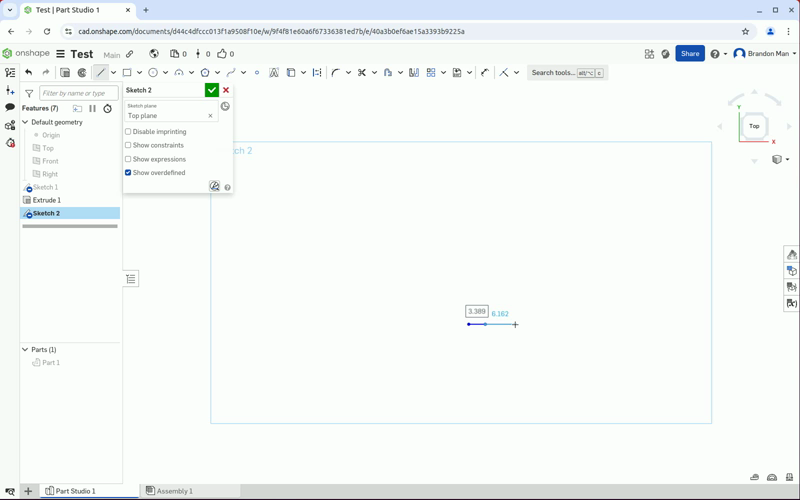
mouse_move(485, 282)
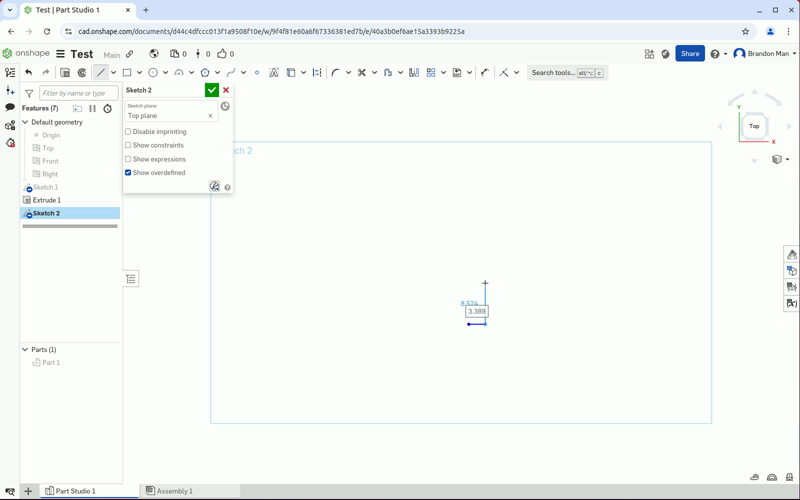
click(485, 282)
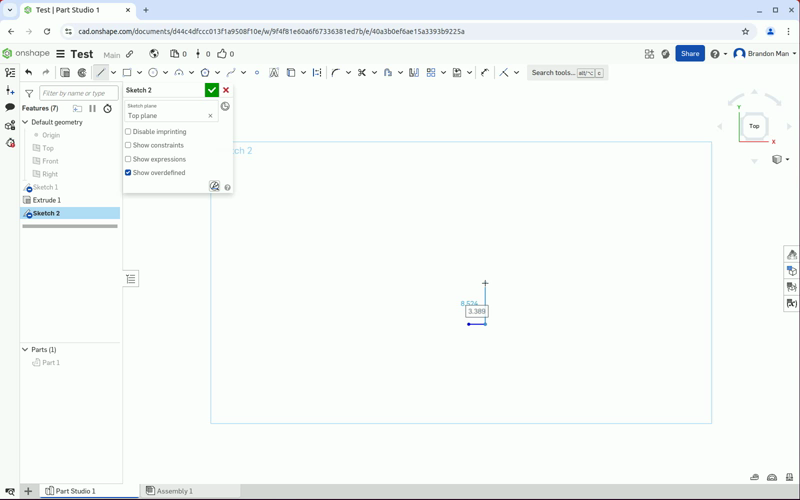
key_up(shift)
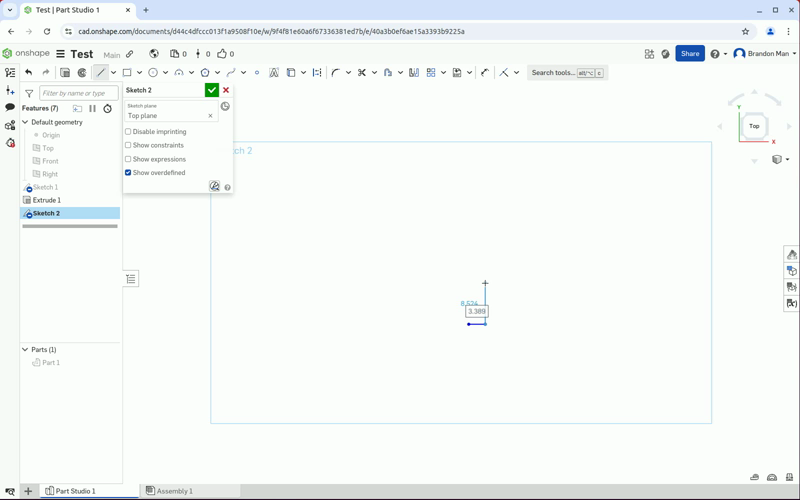
key_down(shift)
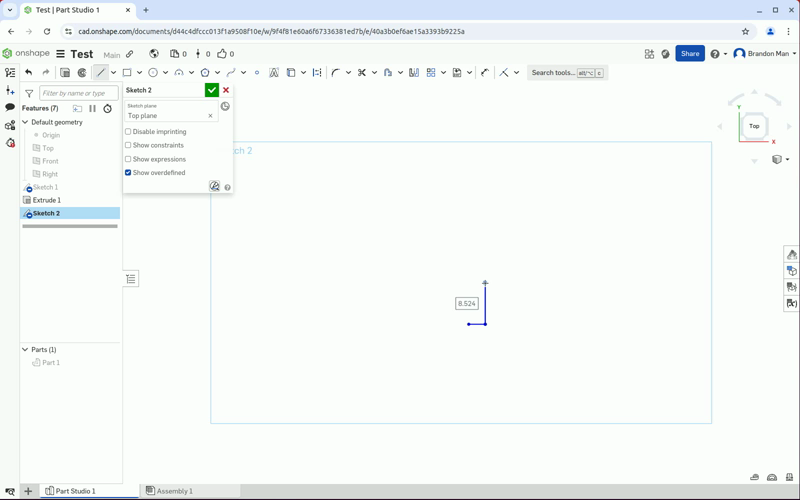
mouse_move(515, 282)
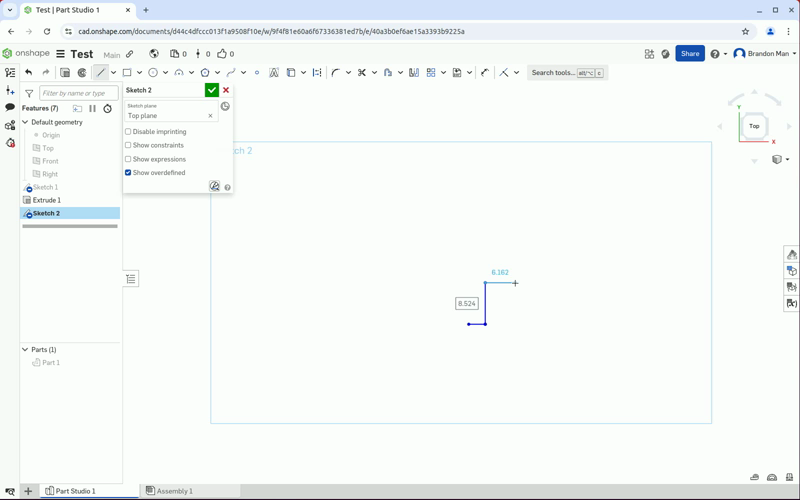
mouse_move(485, 242)
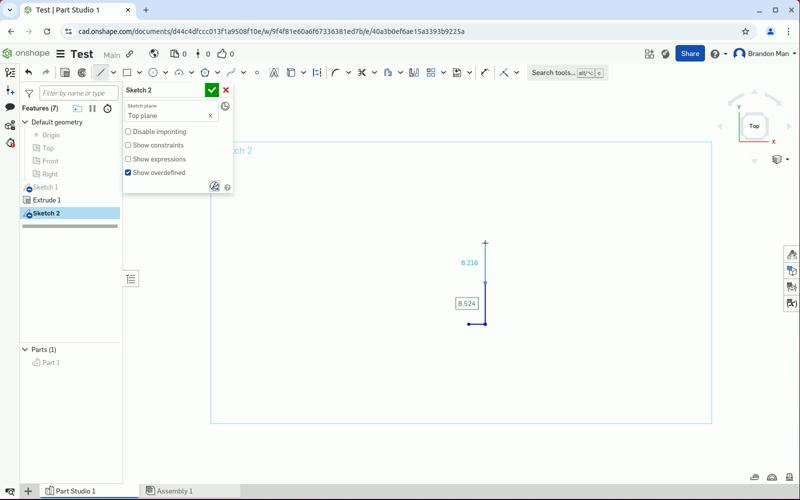
click(485, 242)
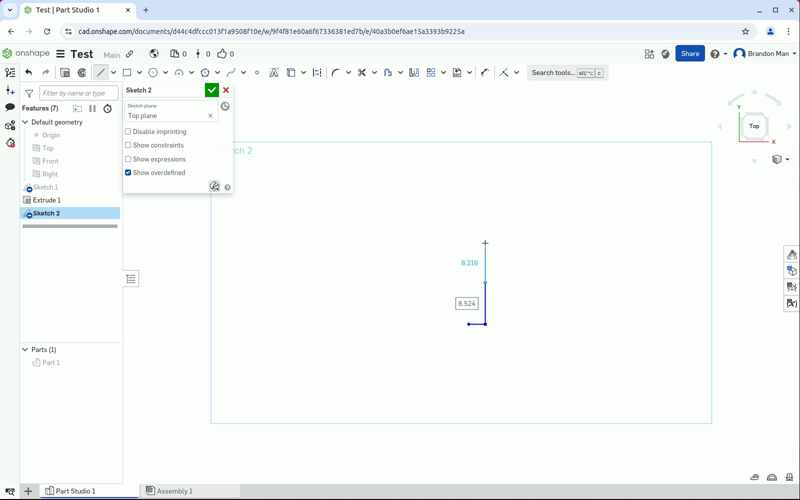
key_up(shift)
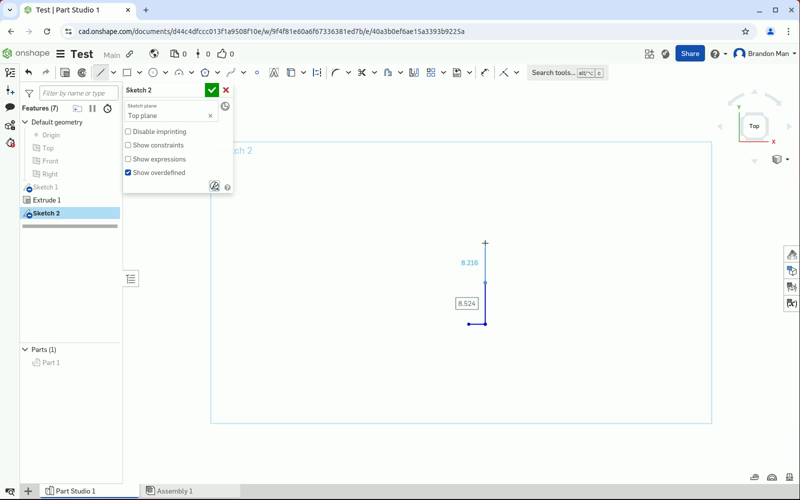
key_down(shift)
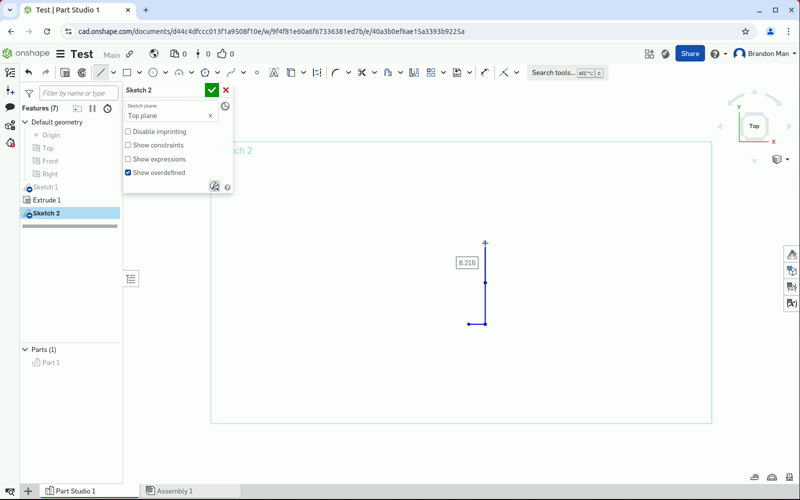
mouse_move(515, 242)
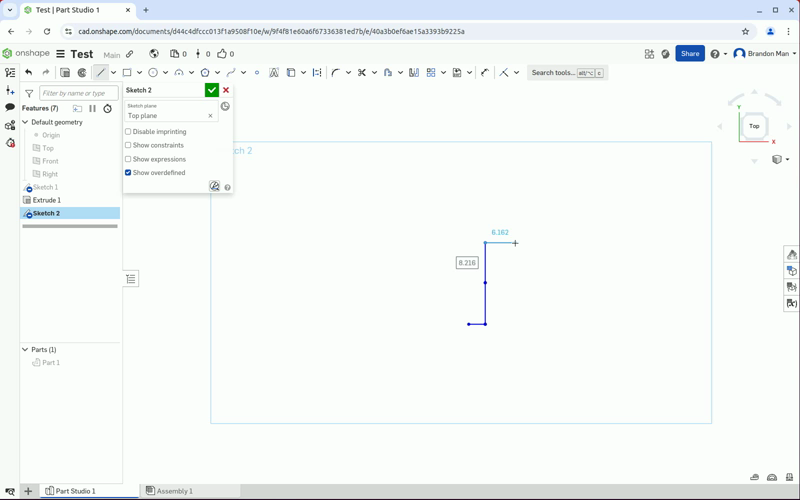
mouse_move(468, 242)
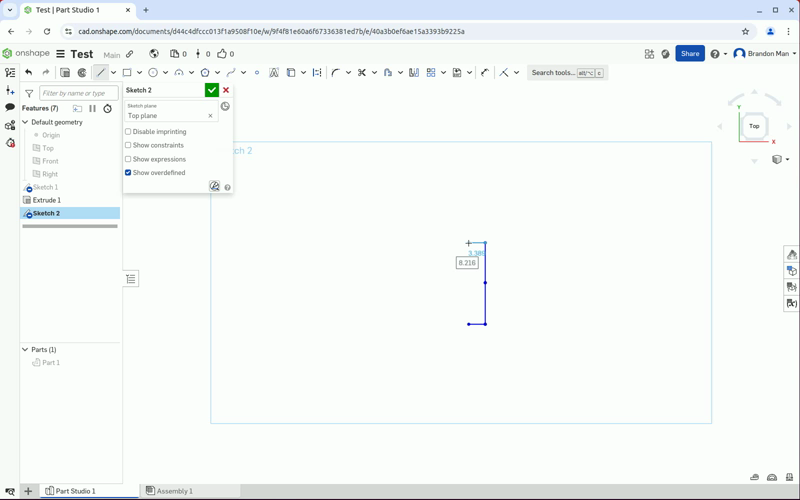
click(468, 242)
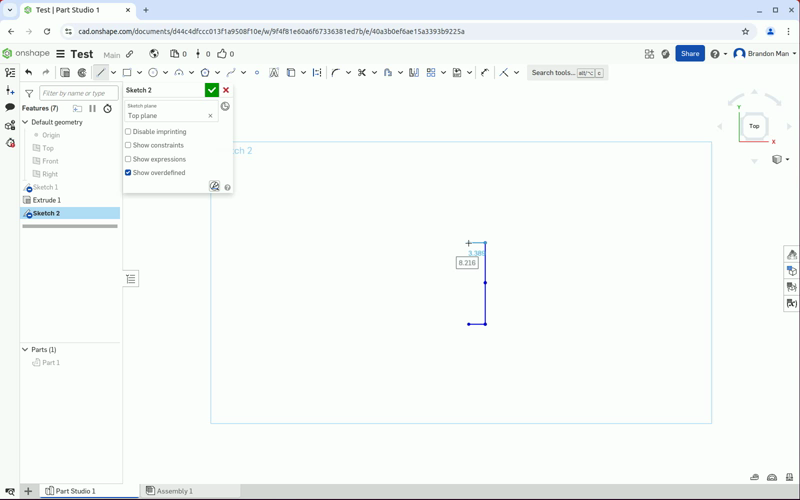
key_up(shift)
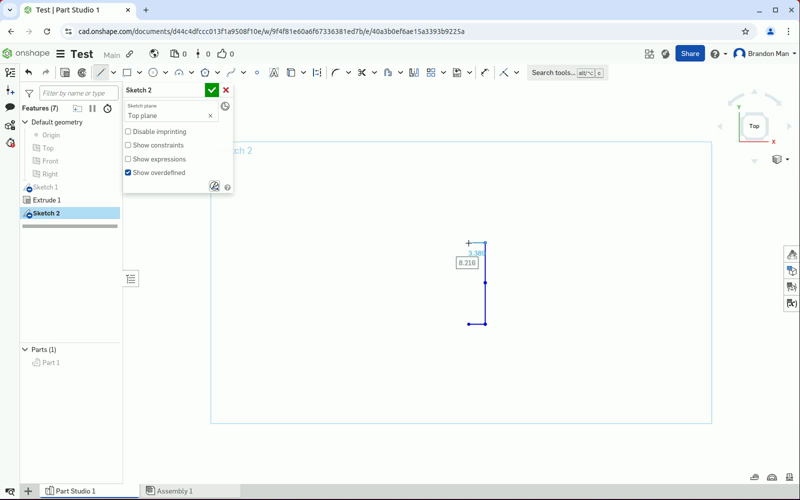
key_down(shift)
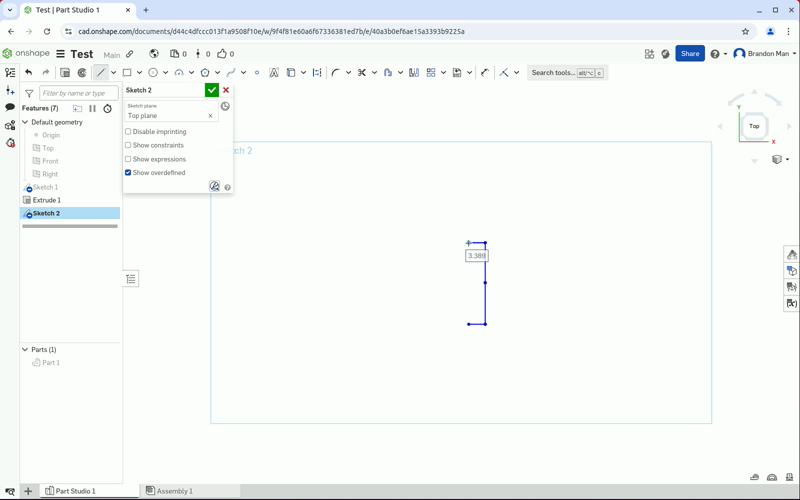
mouse_move(498, 242)
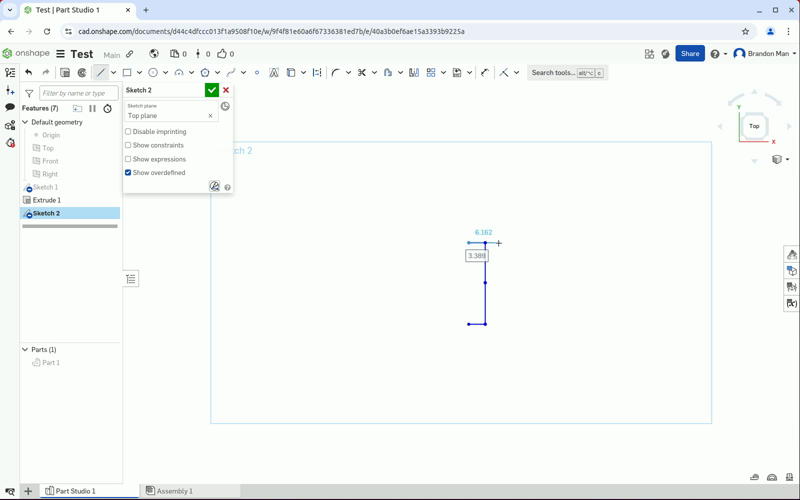
mouse_move(468, 282)
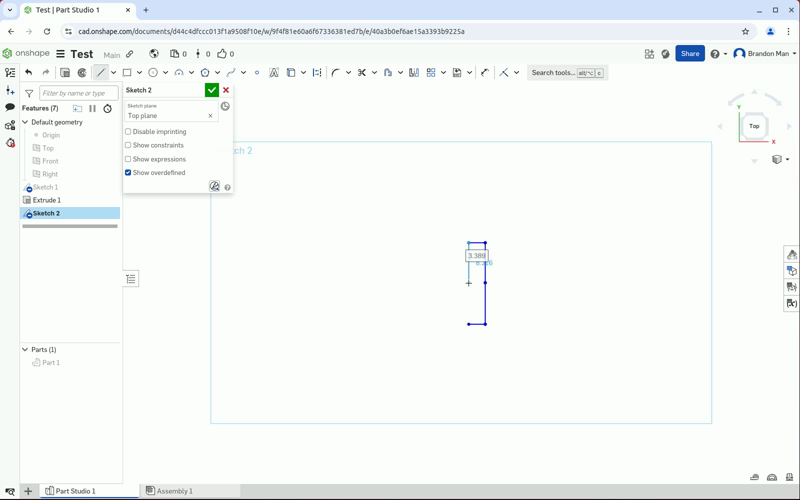
click(468, 282)
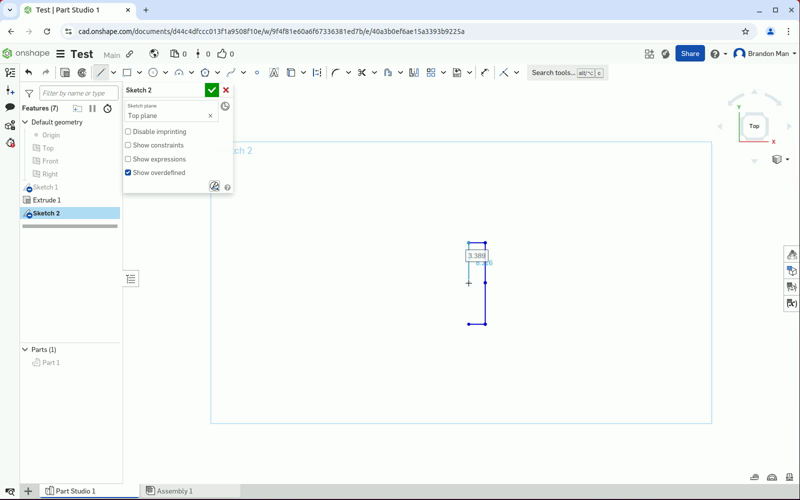
key_up(shift)
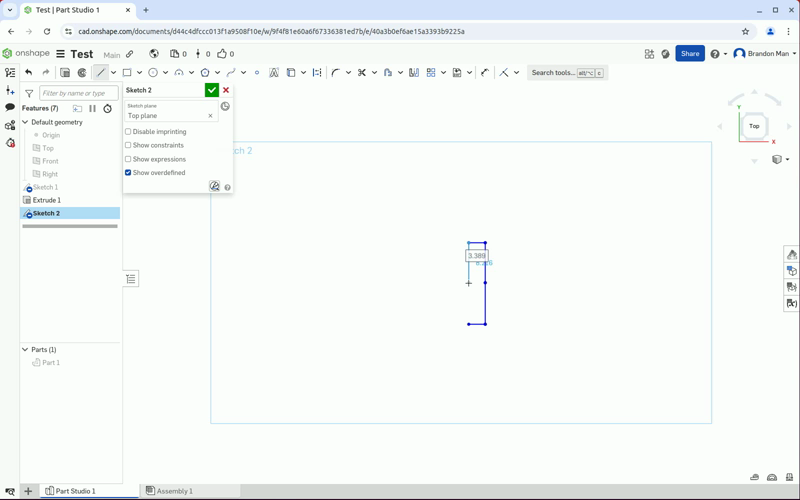
mouse_move(498, 282)
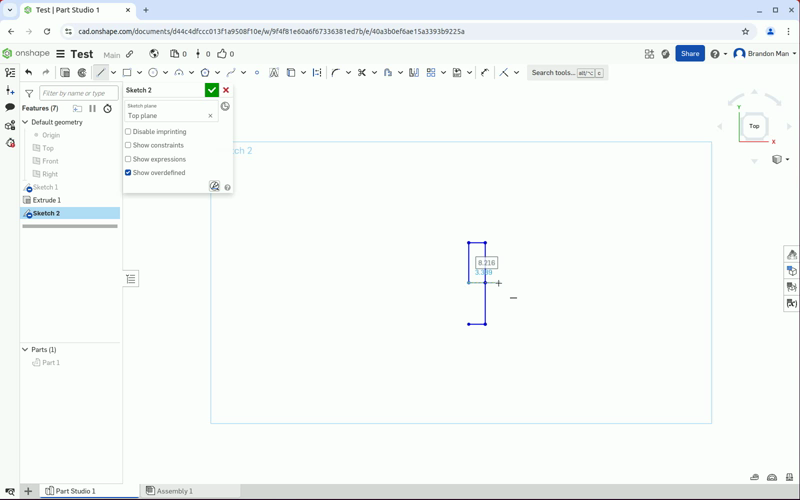
key_down(shift)
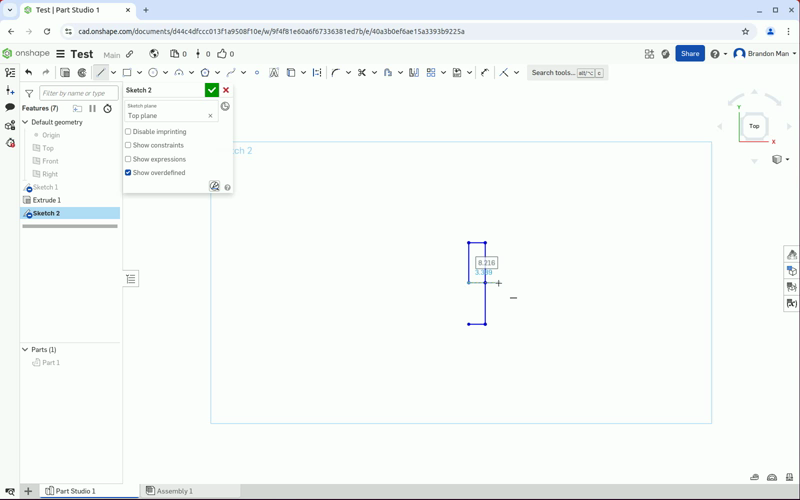
mouse_move(468, 324)
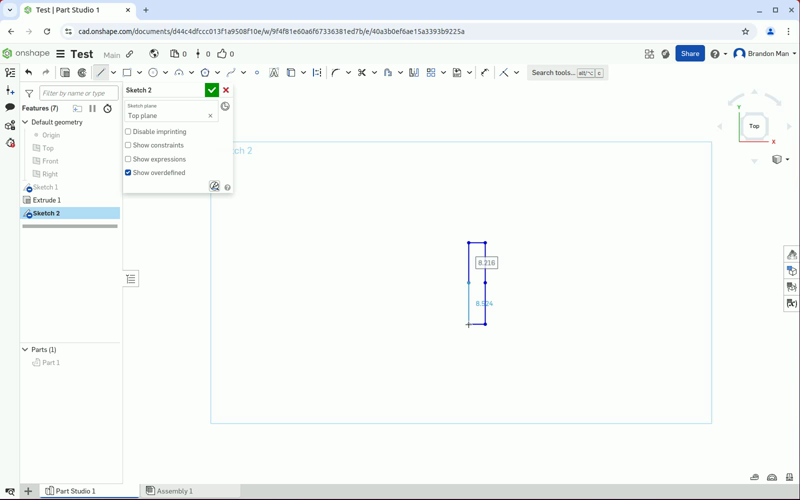
key_up(shift)
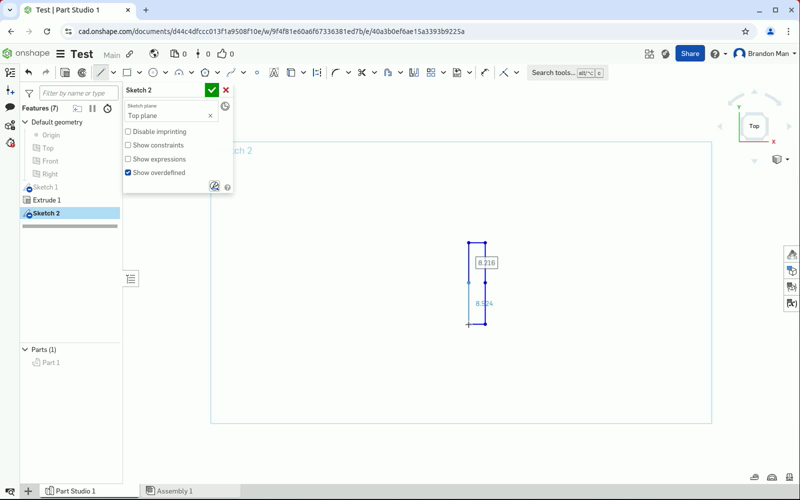
click(468, 324)
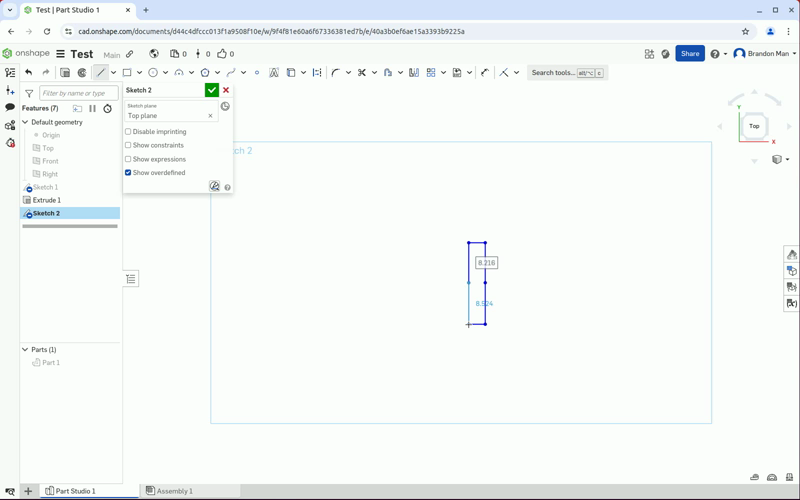
key(esc)
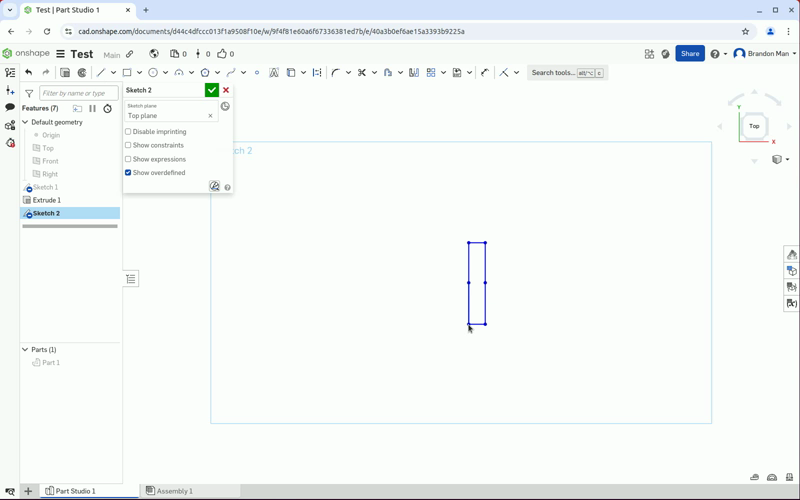
mouse_move(480, 294)
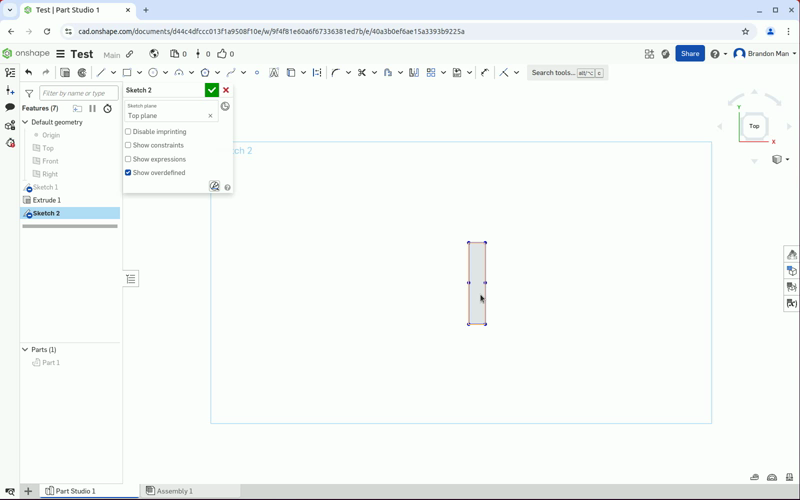
scroll(6)
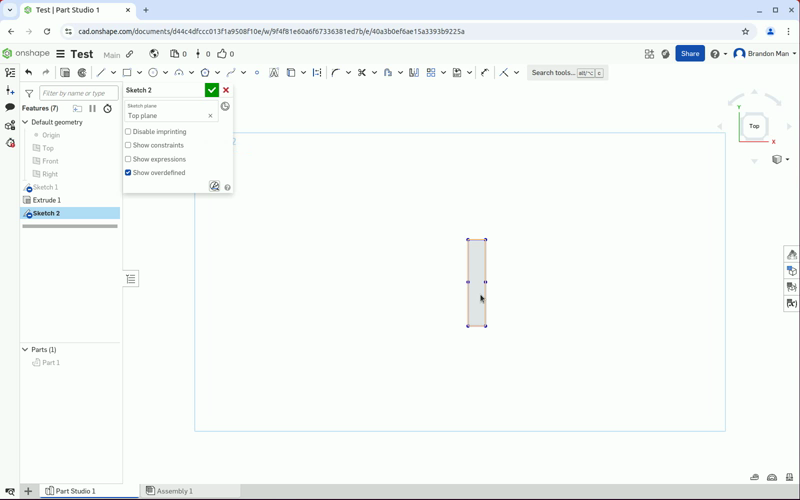
scroll(6)
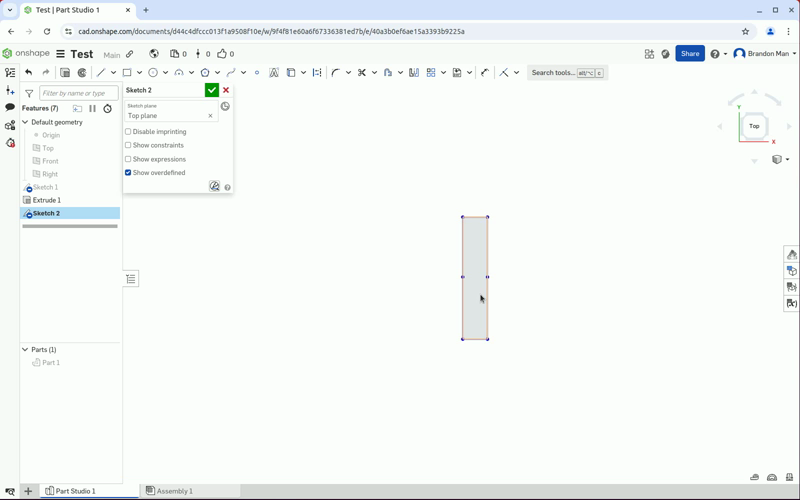
scroll(6)
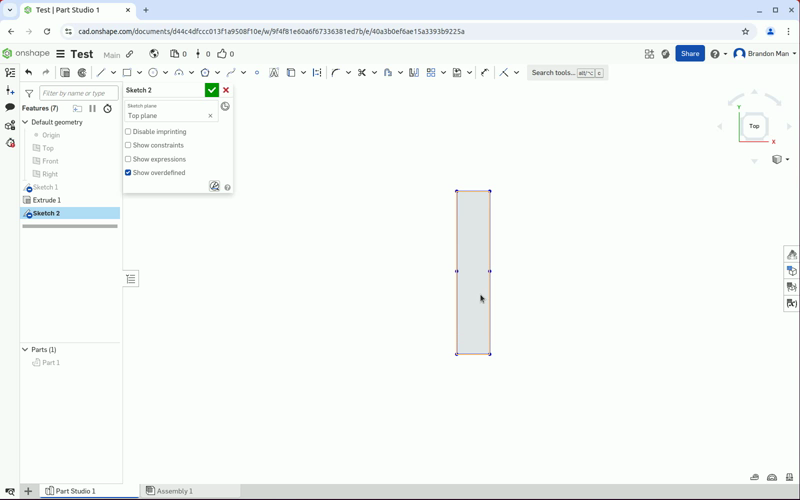
scroll(6)
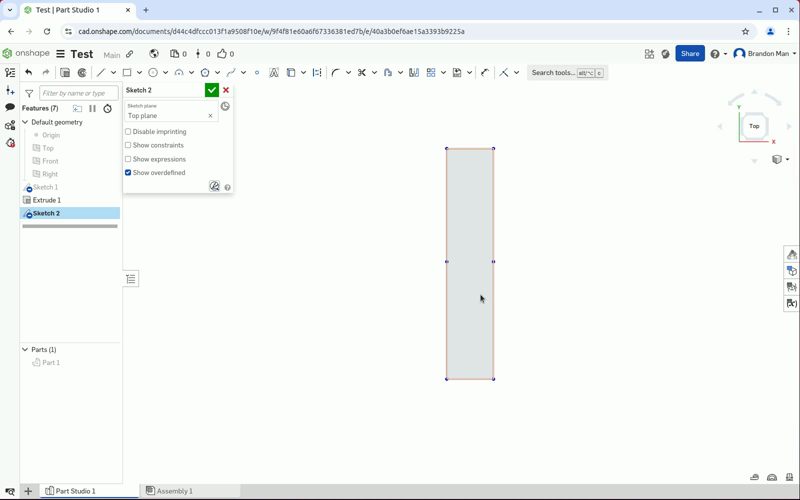
scroll(6)
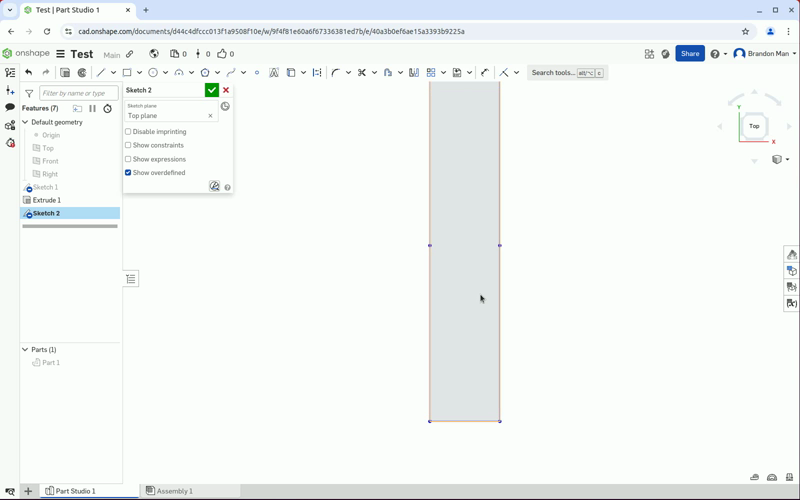
scroll(6)
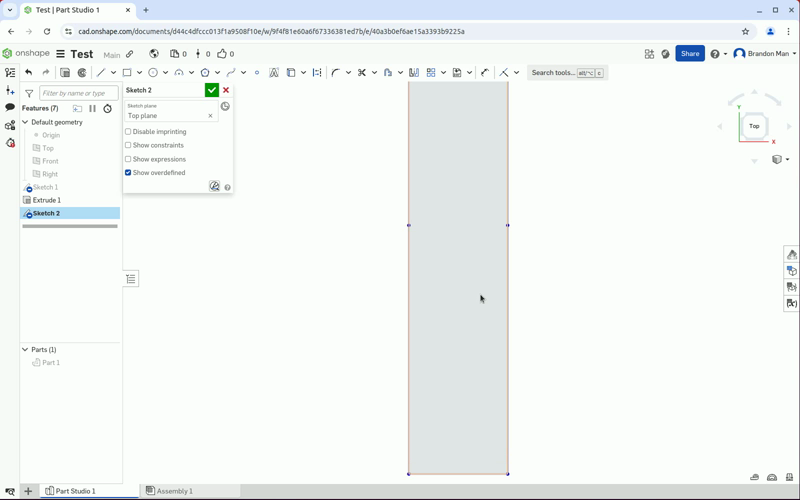
scroll(6)
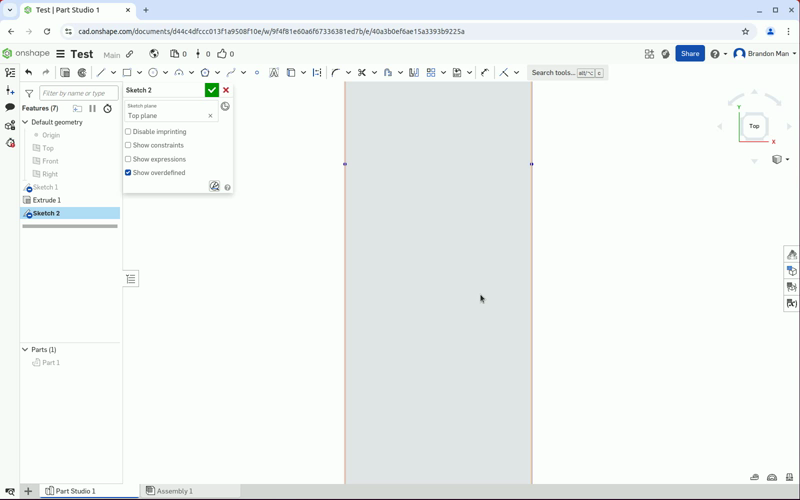
click(480, 294)
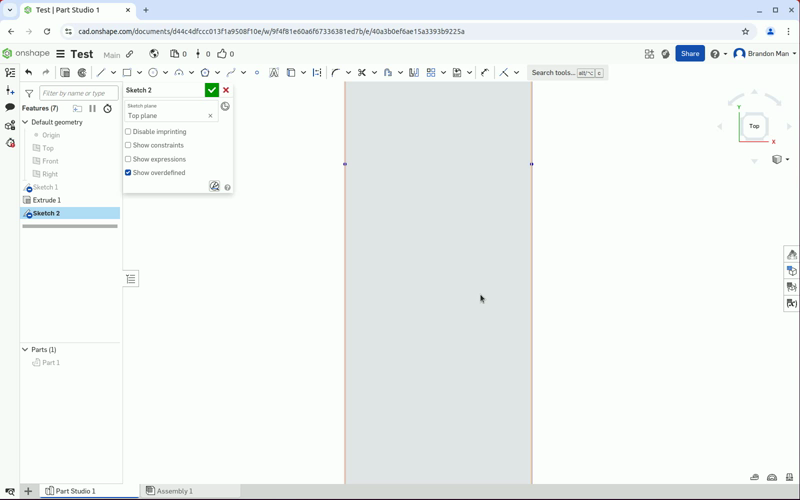
scroll(-6)
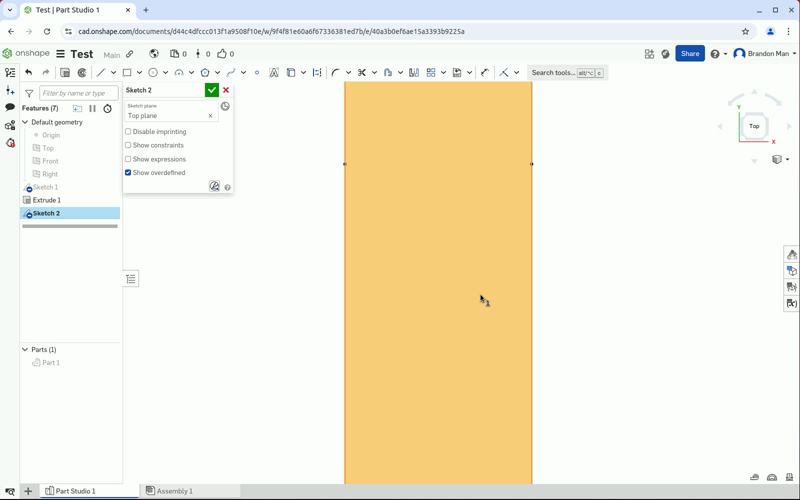
scroll(-6)
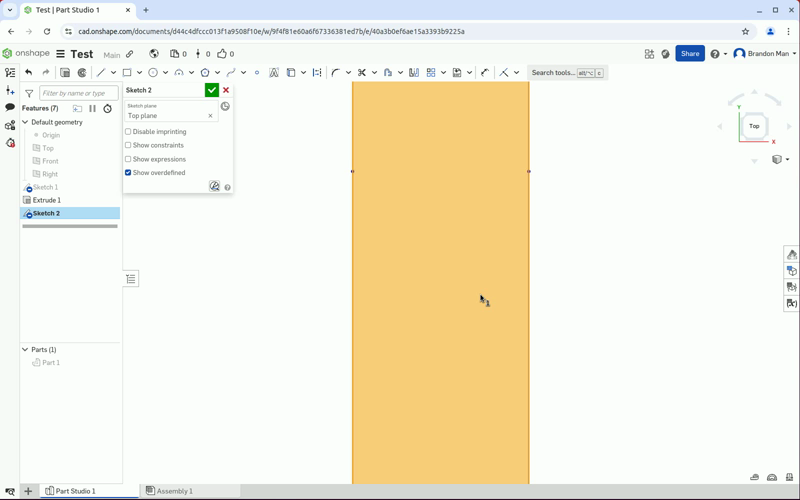
scroll(-6)
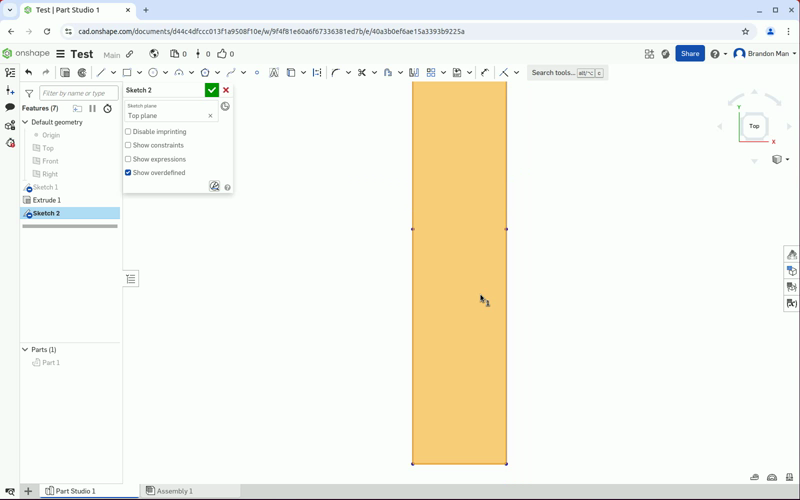
scroll(-6)
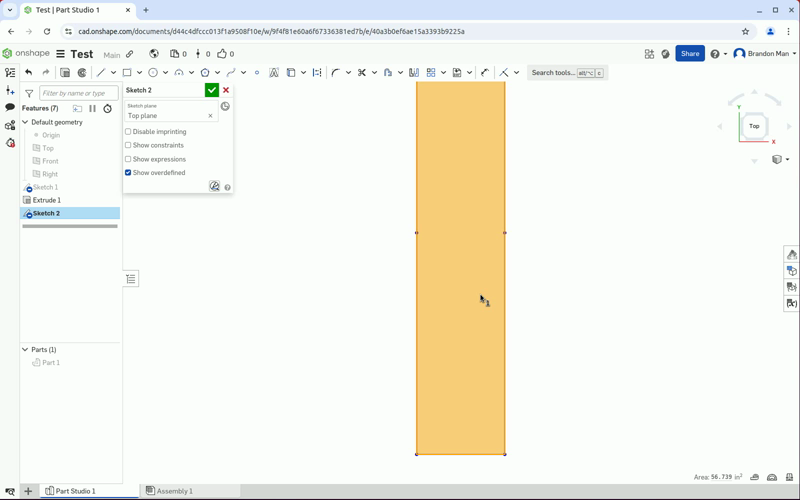
scroll(-6)
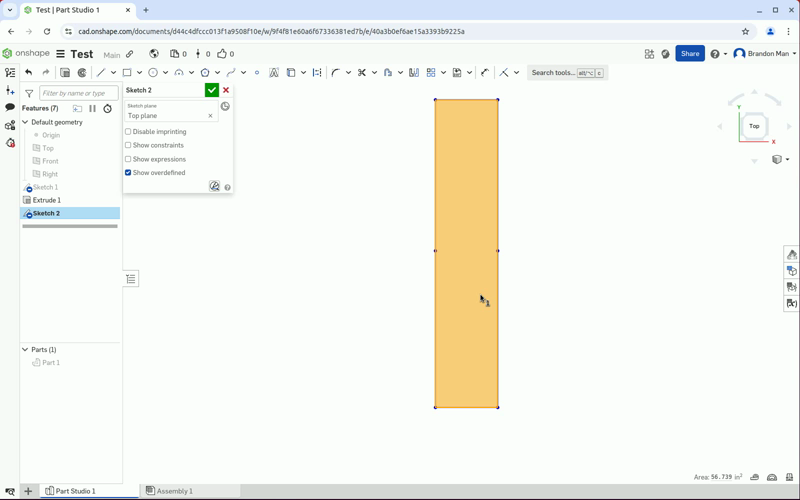
scroll(-6)
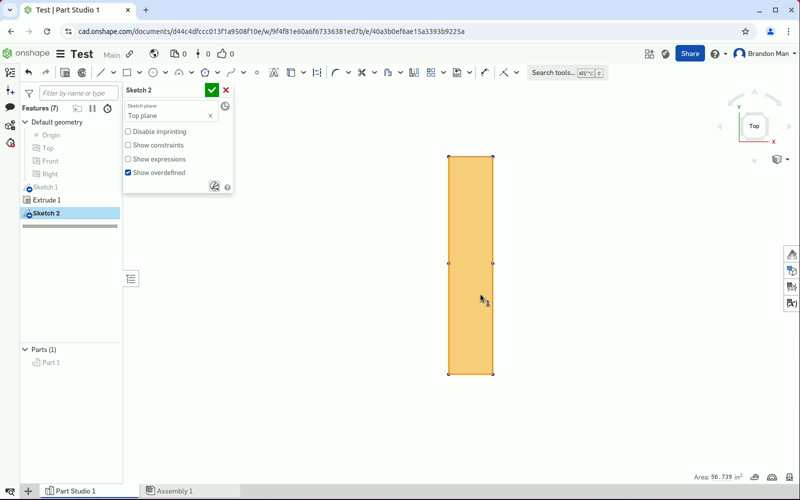
scroll(-6)
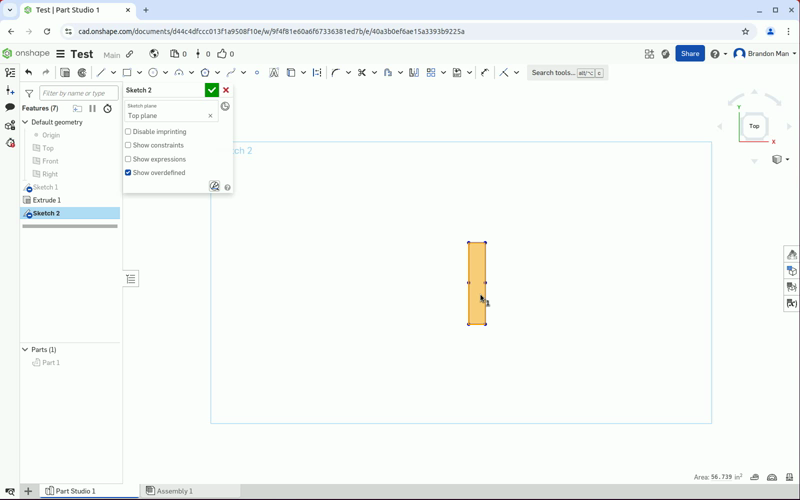
mouse_move(73, 352)
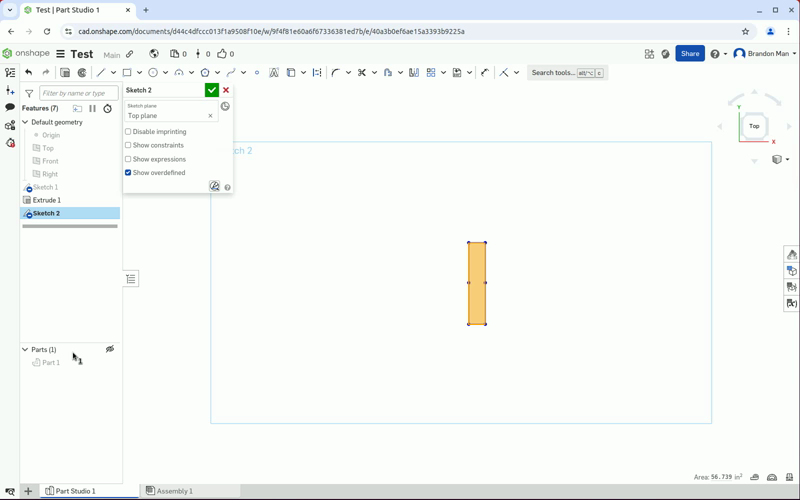
key(shift+y)
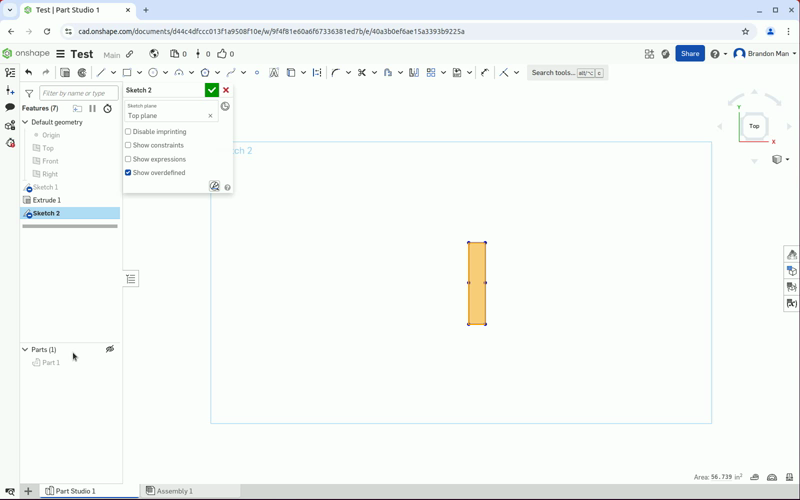
key(shift+e)
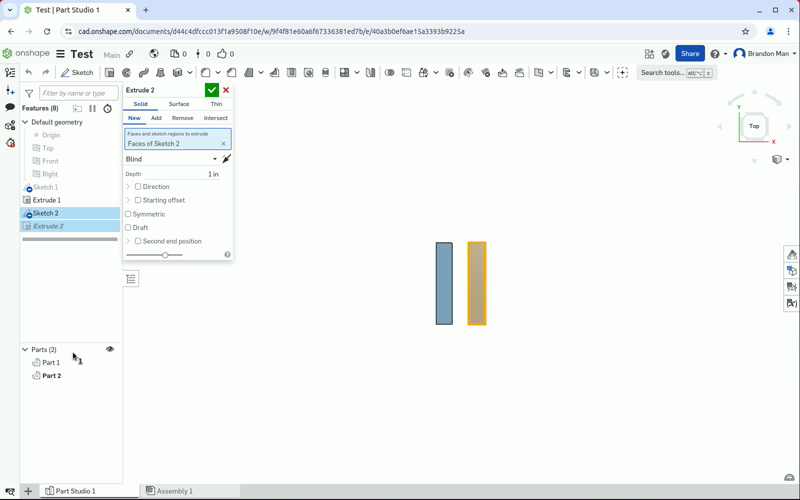
mouse_move(143, 106)
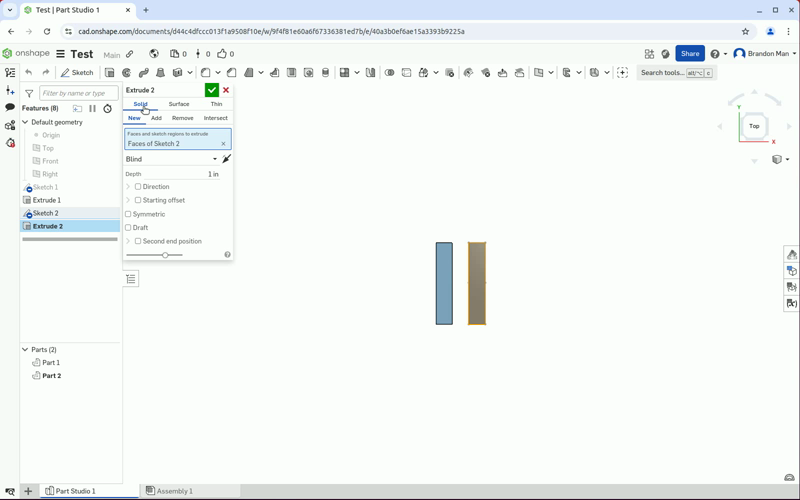
click(143, 106)
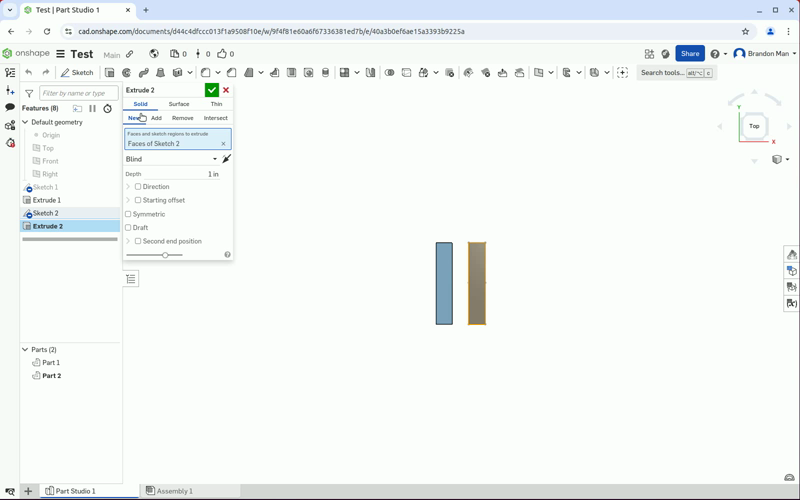
mouse_move(137, 120)
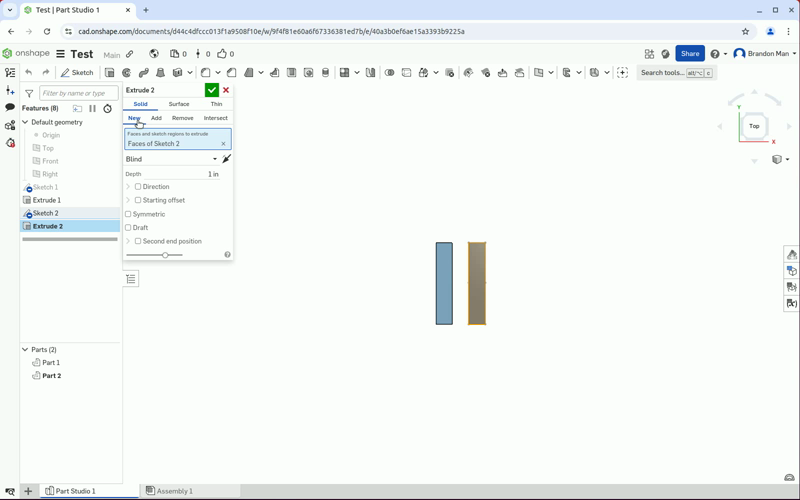
click(137, 120)
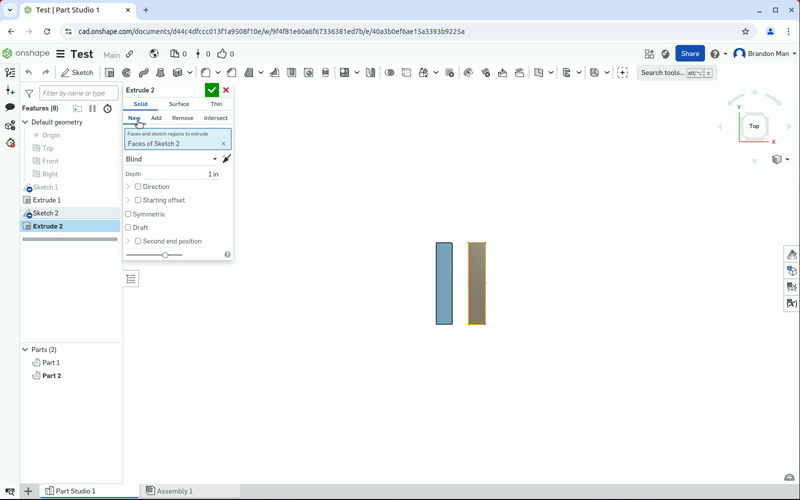
key(tab, 4)
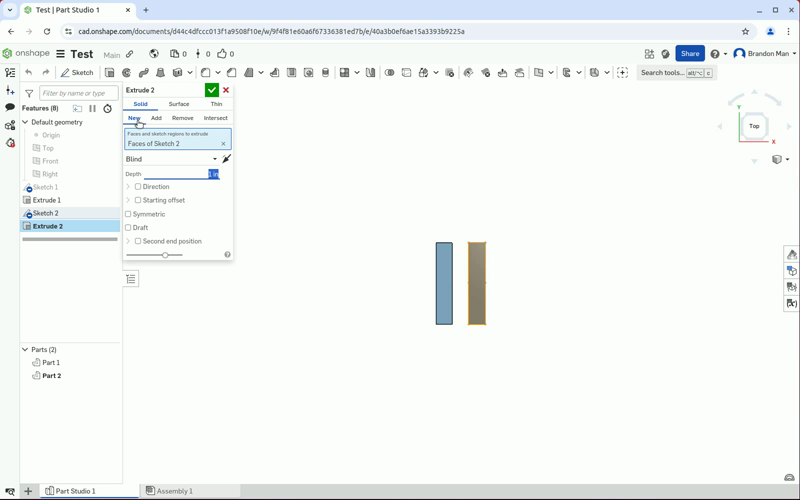
text(19.979)
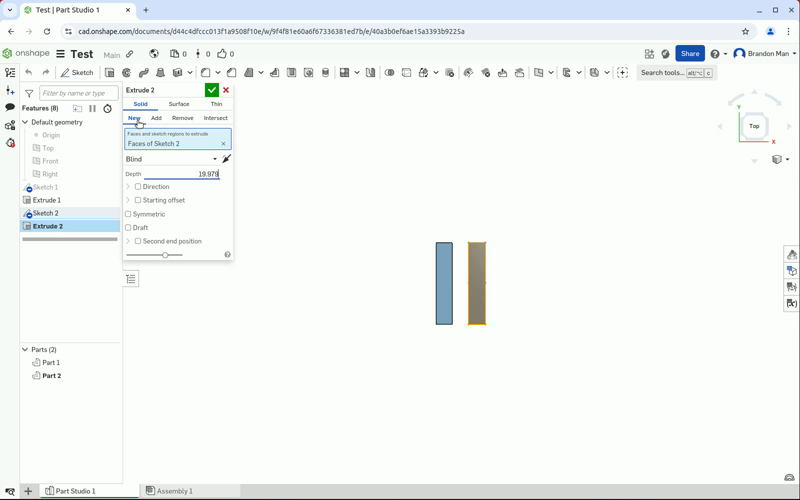
key(enter)
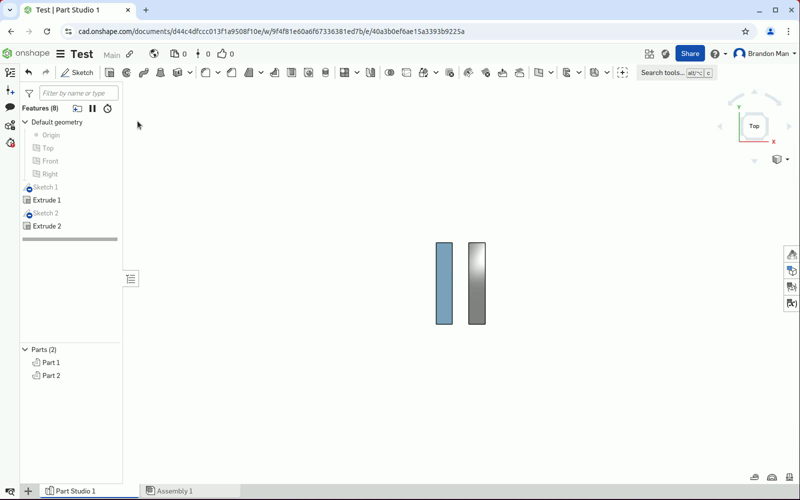
key(shift+h)
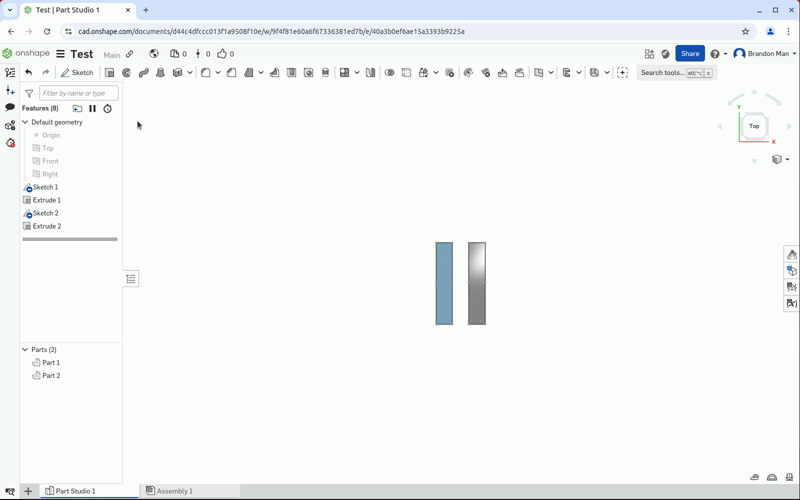
key(shift+h)
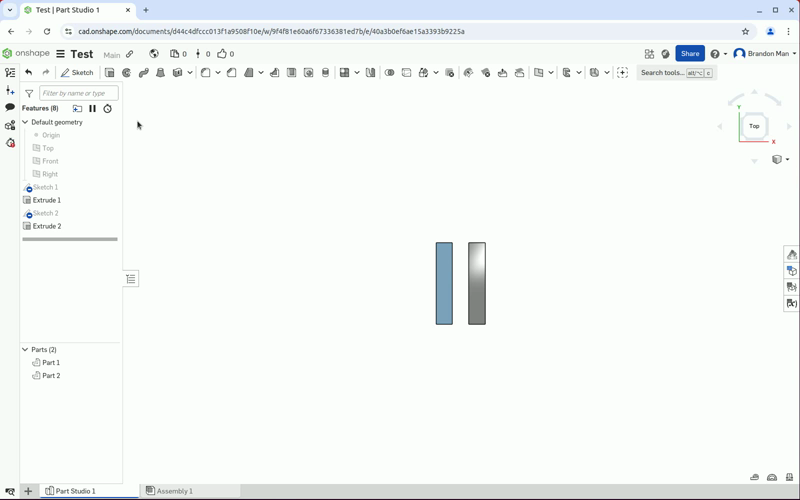
mouse_move(73, 189)
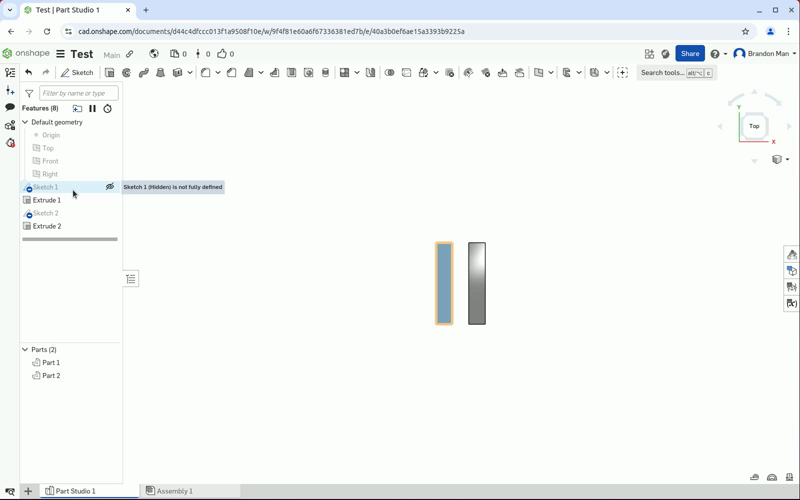
click(73, 189)
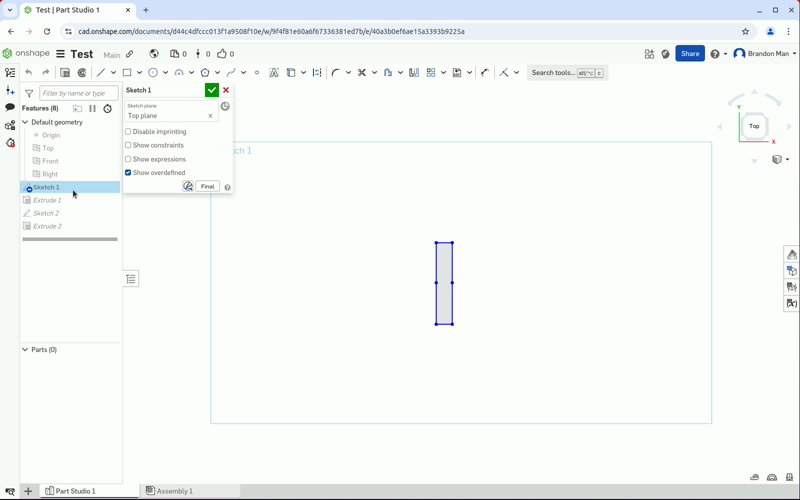
mouse_move(229, 92)
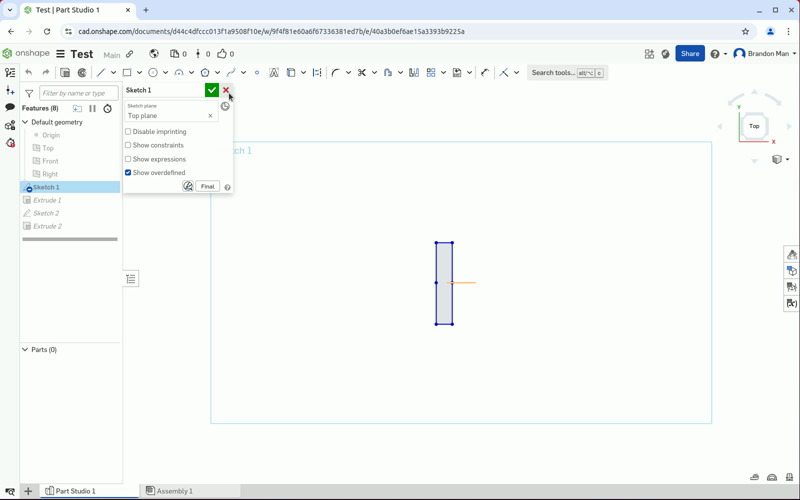
click(229, 92)
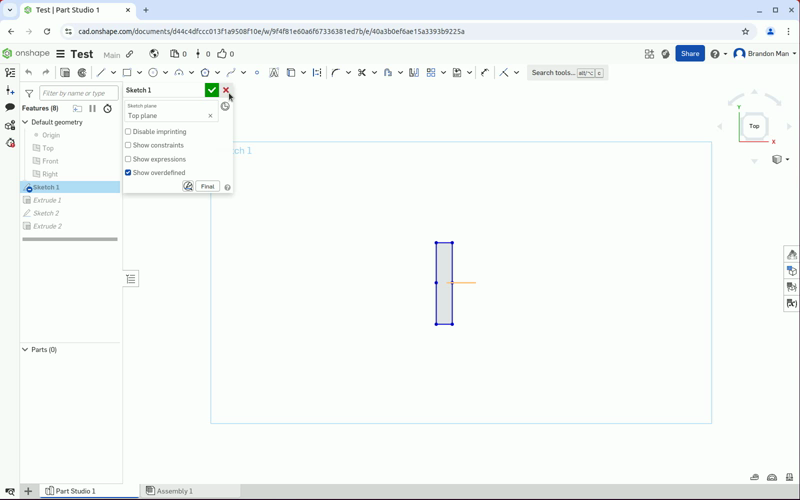
key(shift+s)
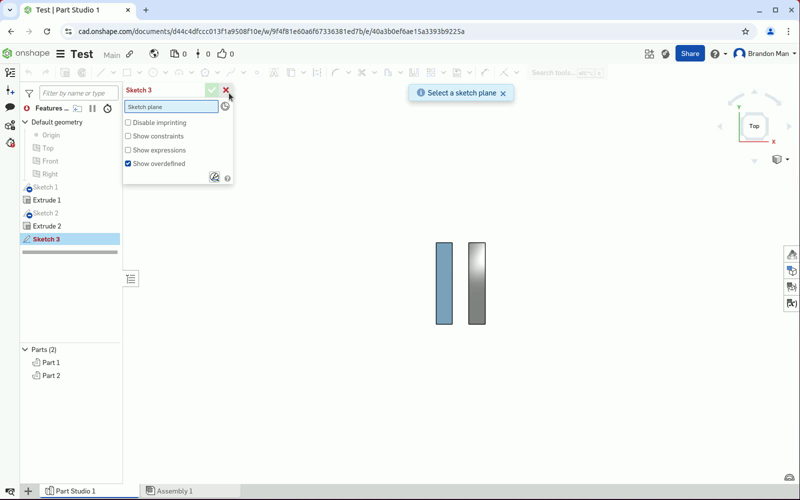
mouse_move(73, 150)
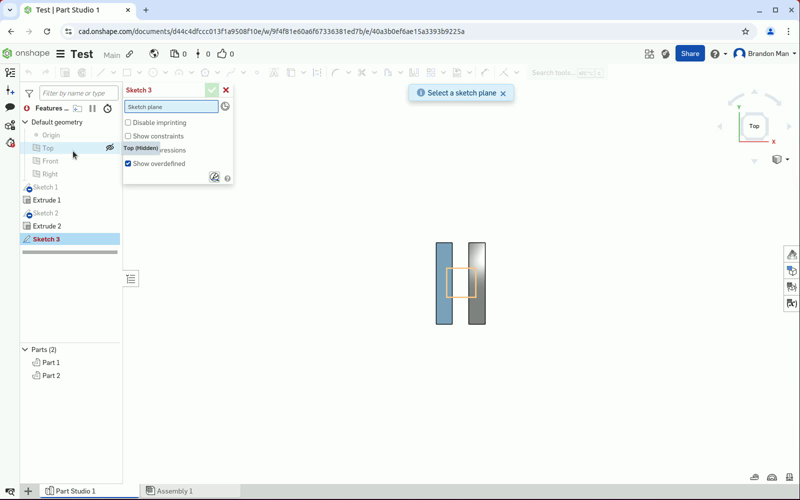
click(73, 150)
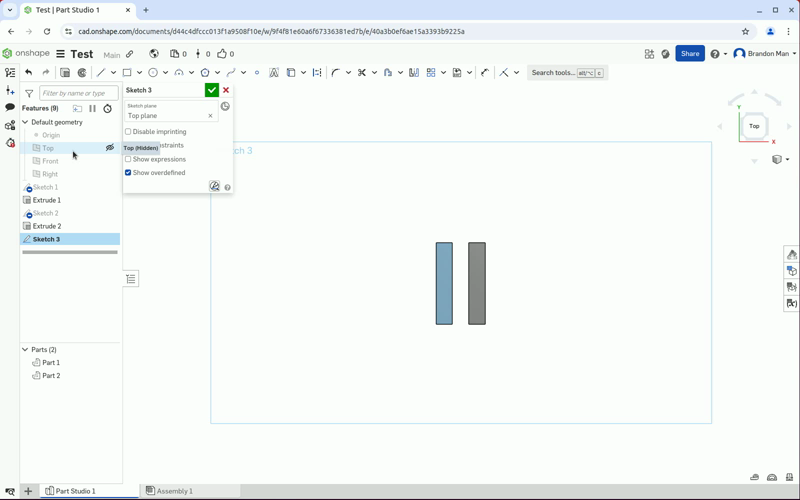
mouse_move(73, 352)
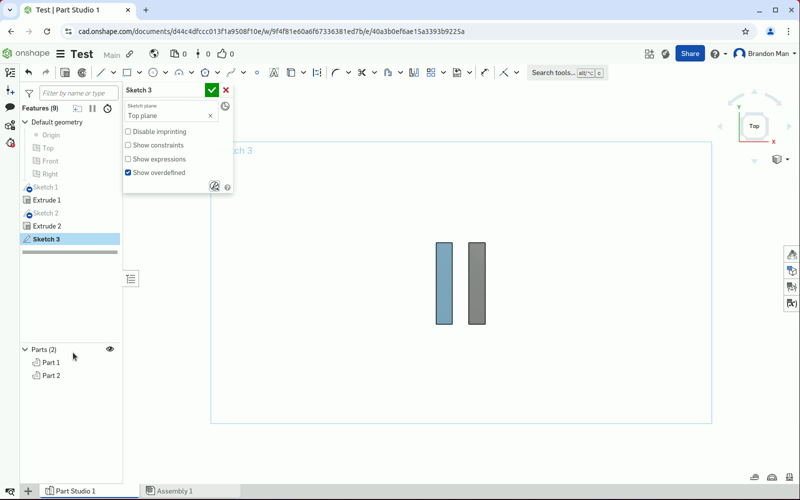
key(y)
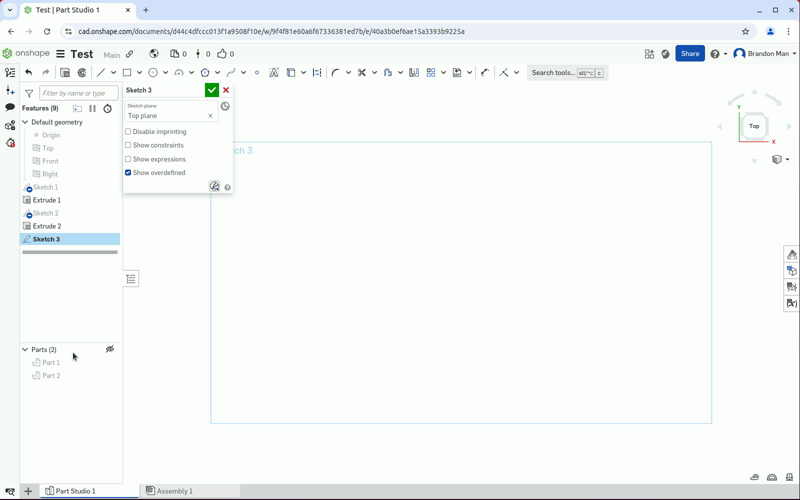
key(l)
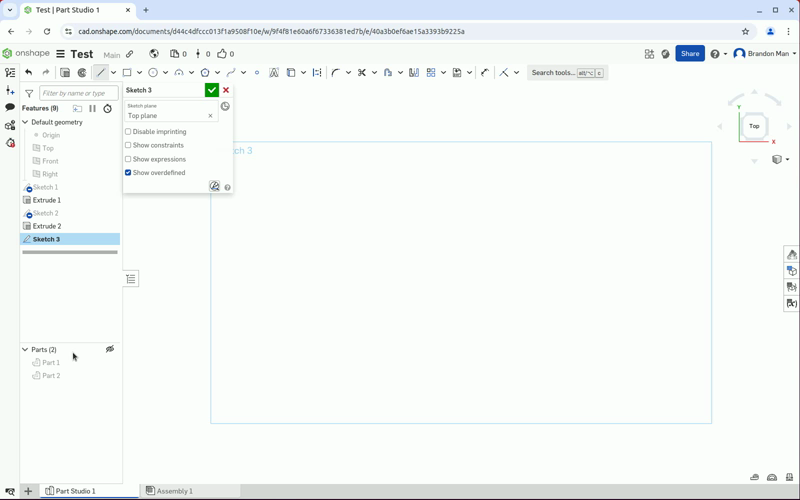
key_down(shift)
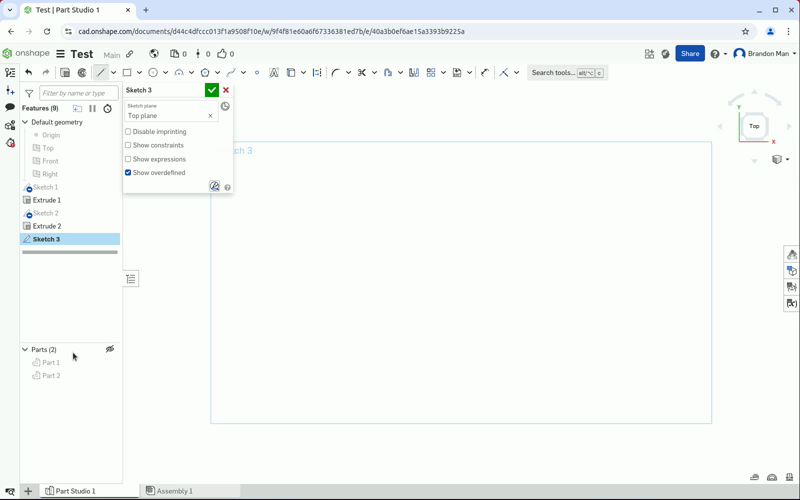
mouse_move(436, 324)
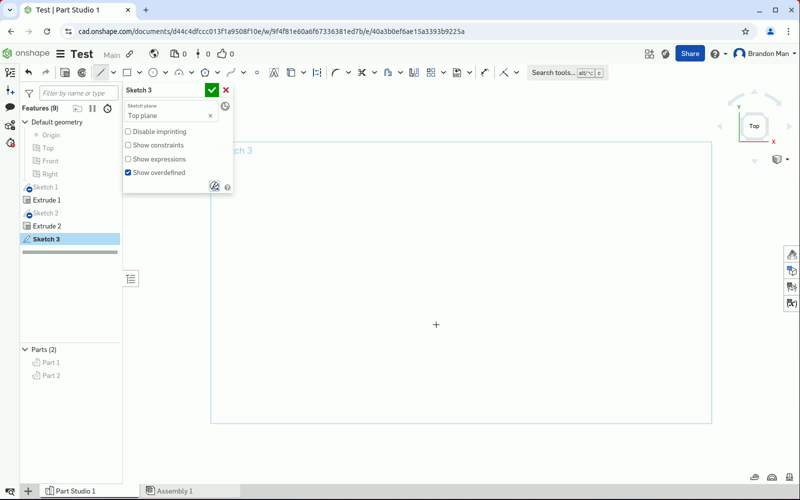
click(436, 324)
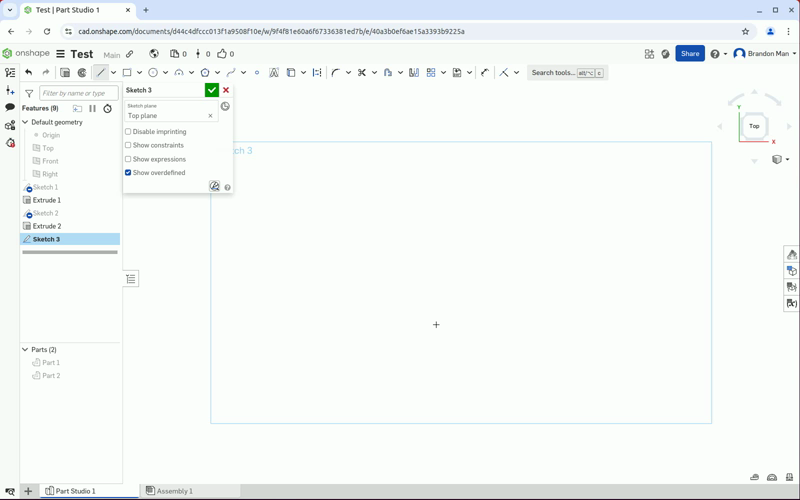
key_up(shift)
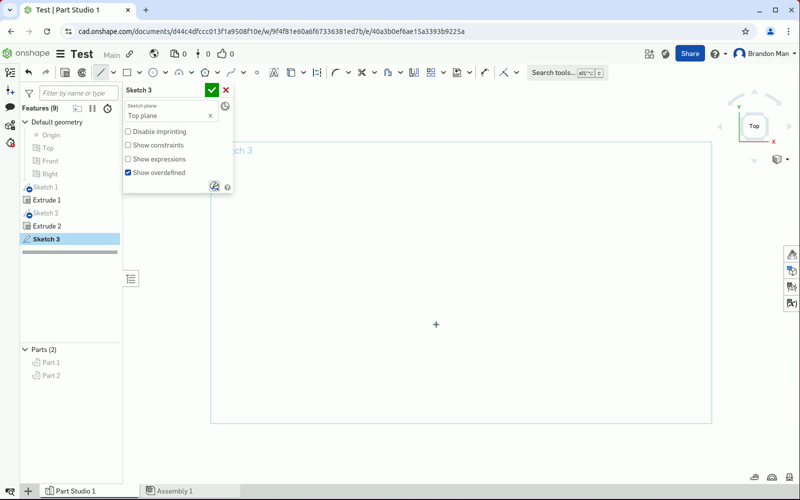
key_down(shift)
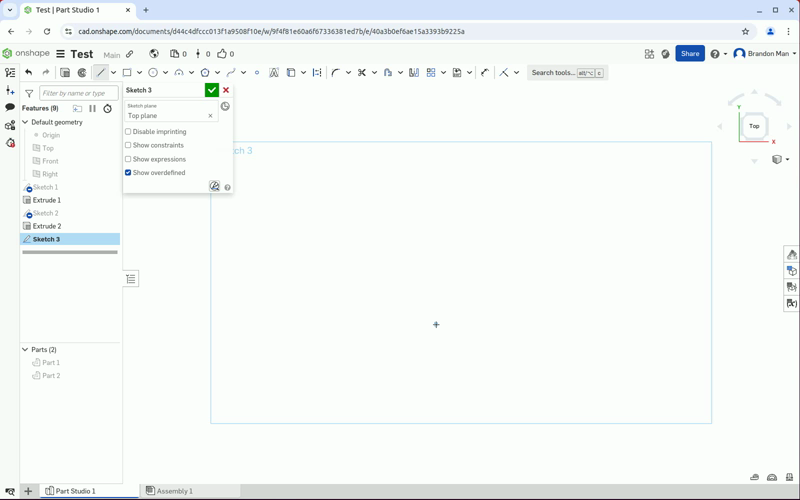
mouse_move(466, 324)
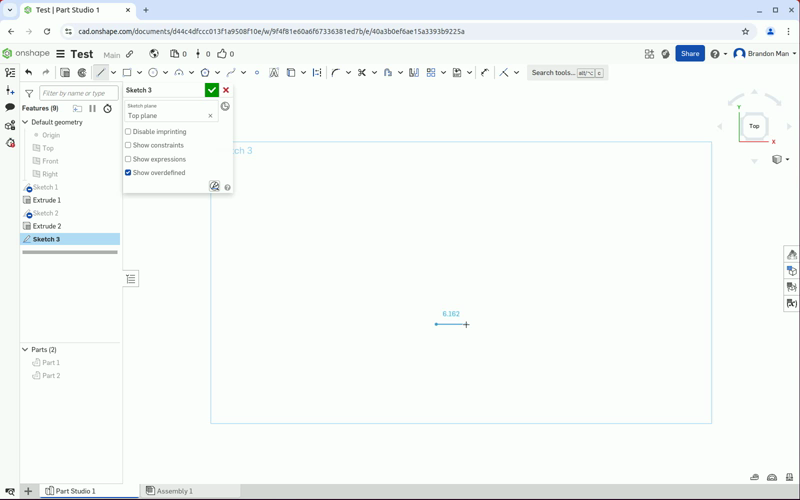
mouse_move(452, 324)
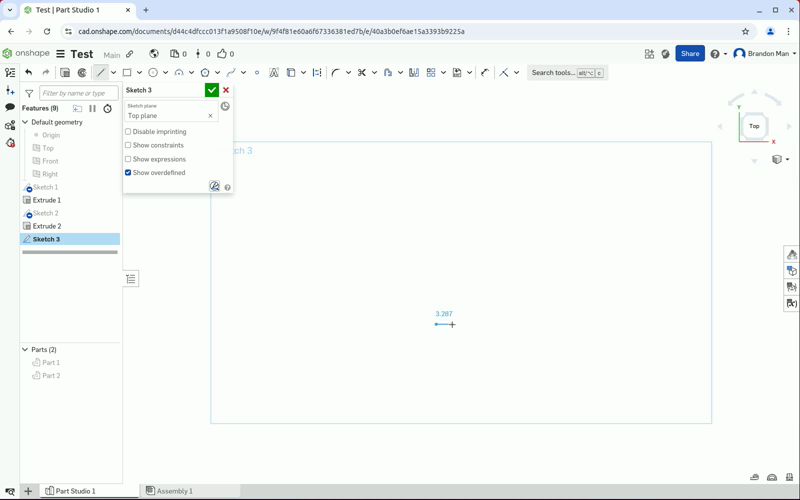
click(452, 324)
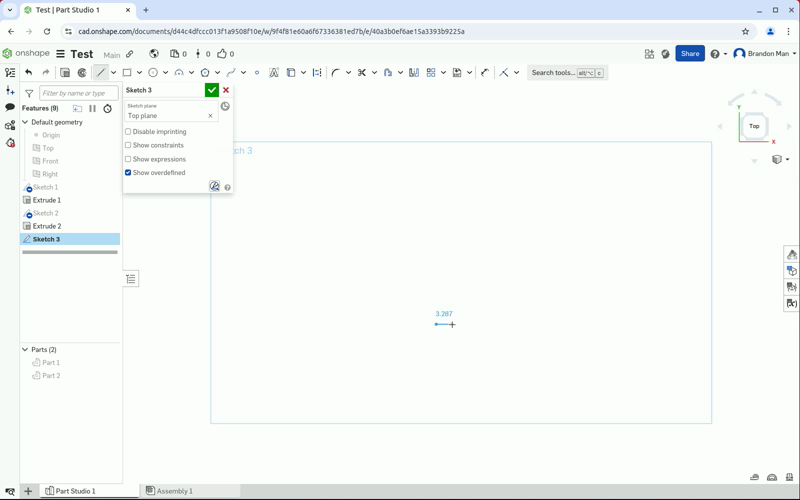
key_up(shift)
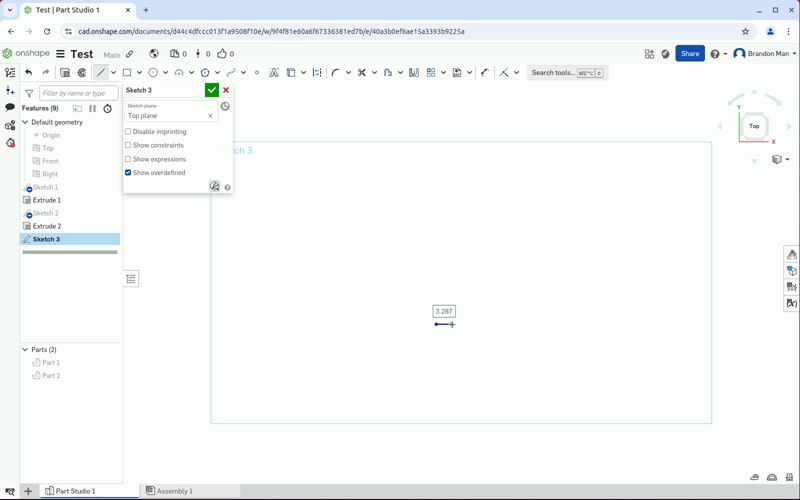
key_down(shift)
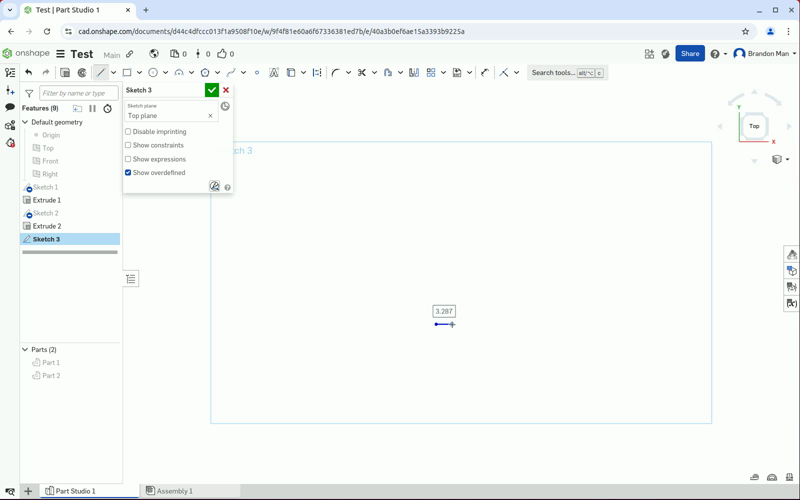
mouse_move(482, 324)
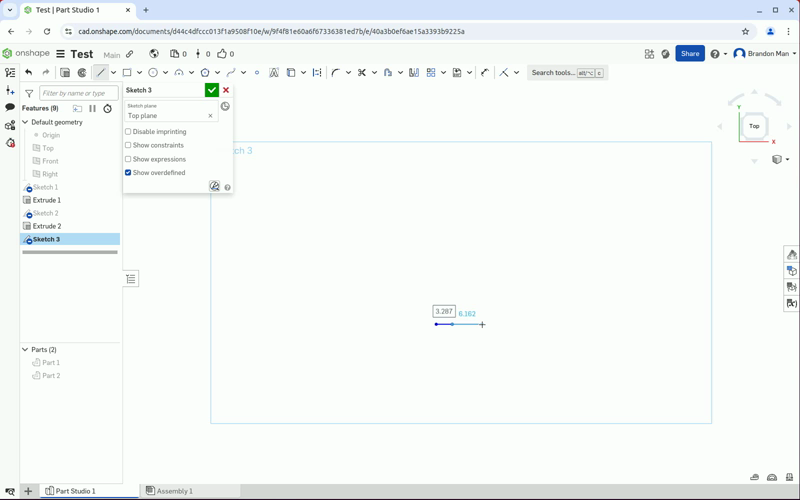
mouse_move(452, 282)
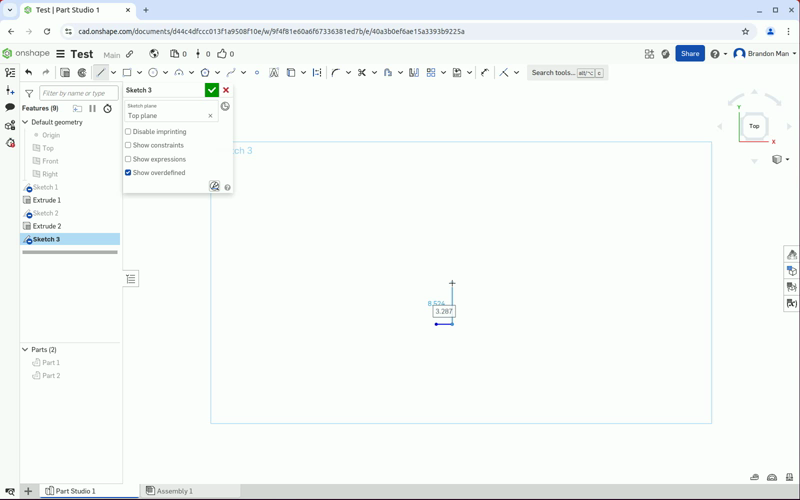
click(452, 282)
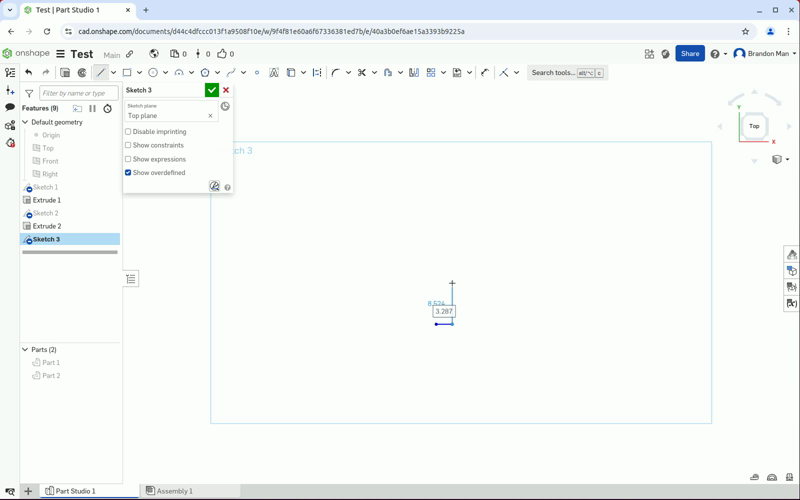
key_up(shift)
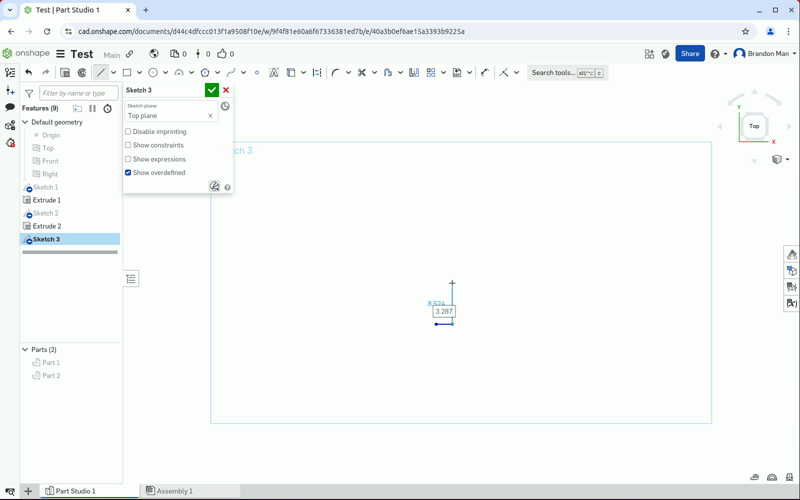
key_down(shift)
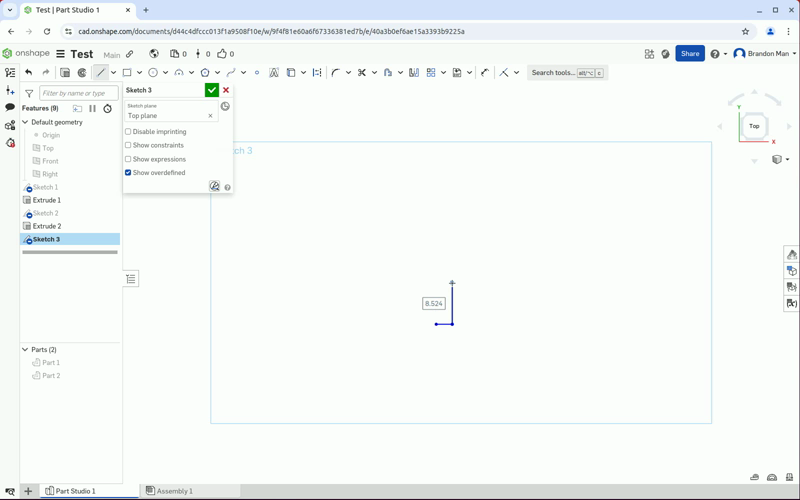
mouse_move(482, 282)
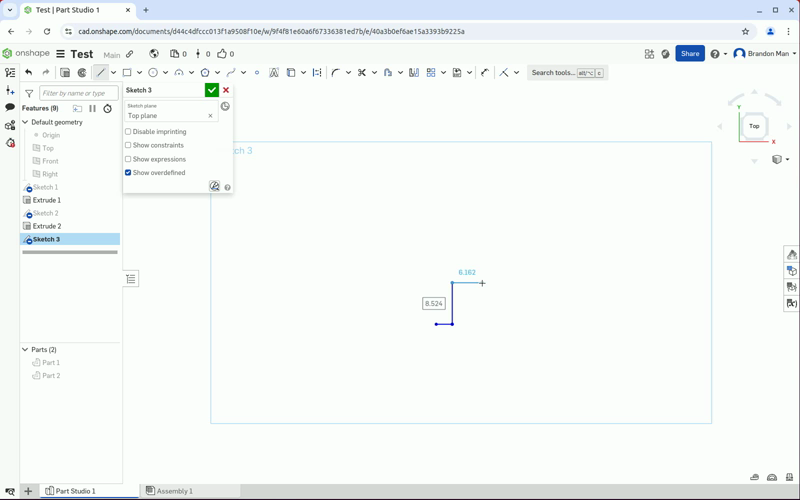
mouse_move(452, 242)
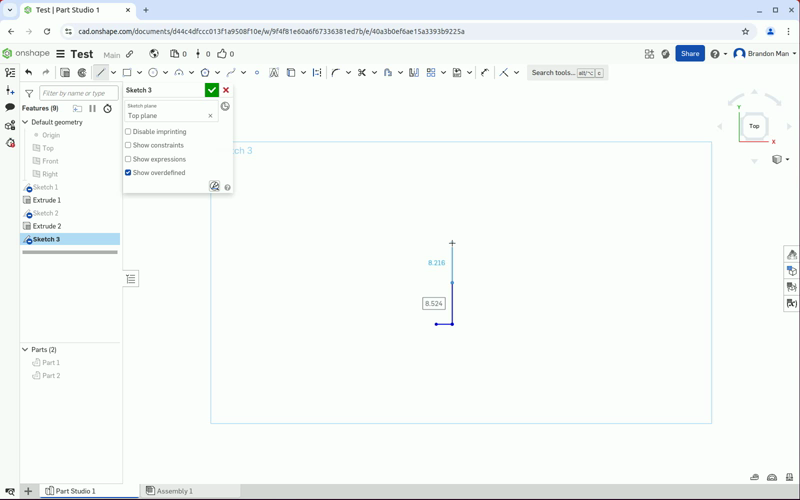
click(452, 242)
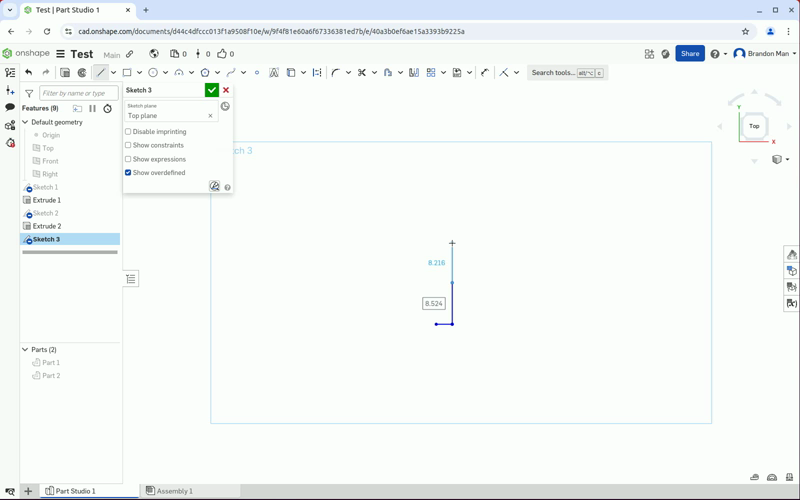
key_up(shift)
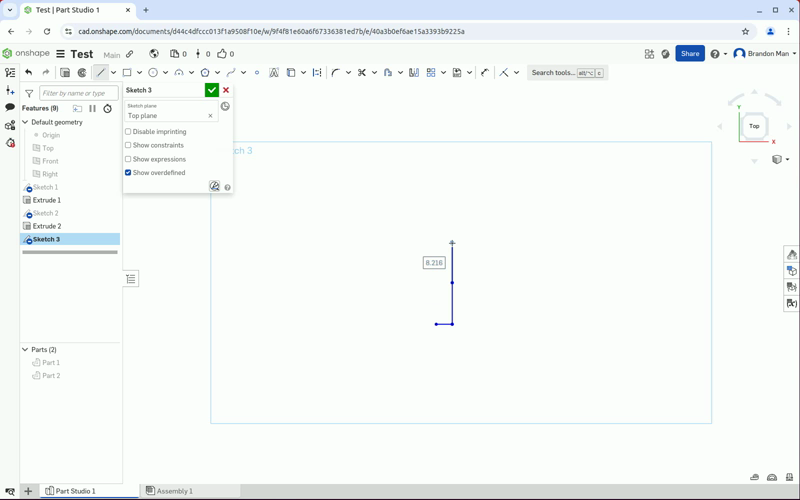
key_down(shift)
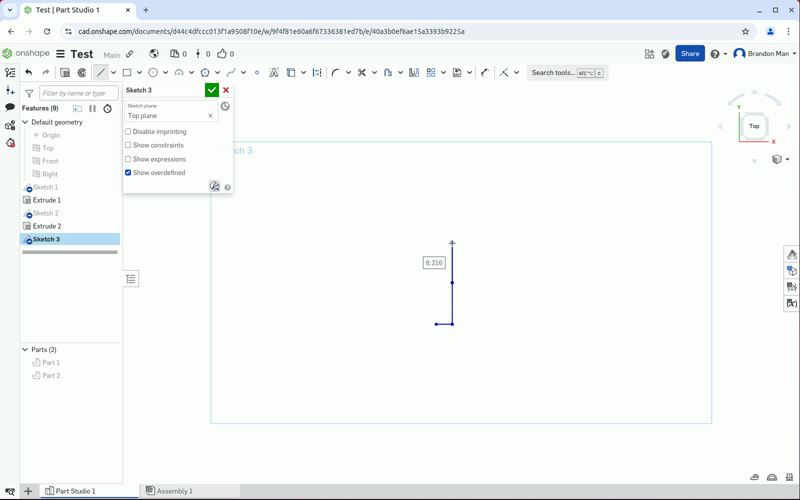
mouse_move(482, 242)
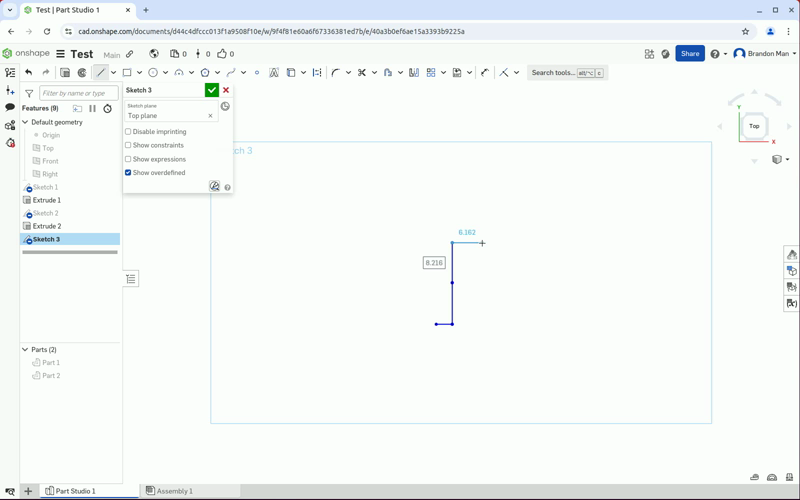
mouse_move(436, 242)
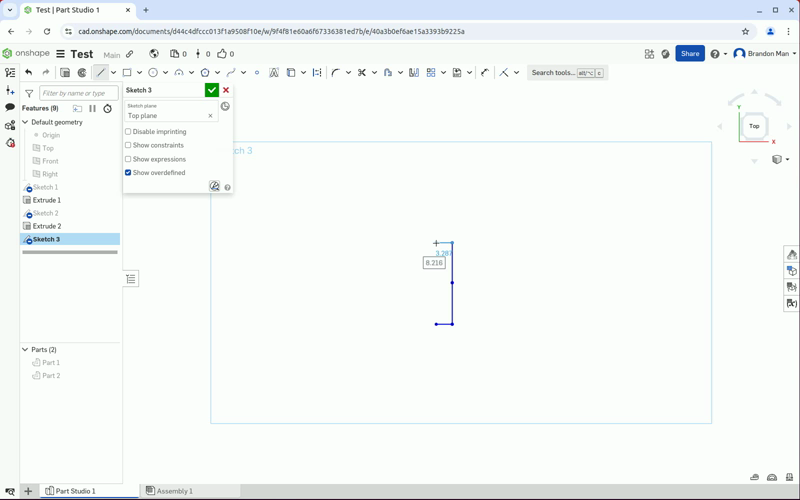
click(436, 242)
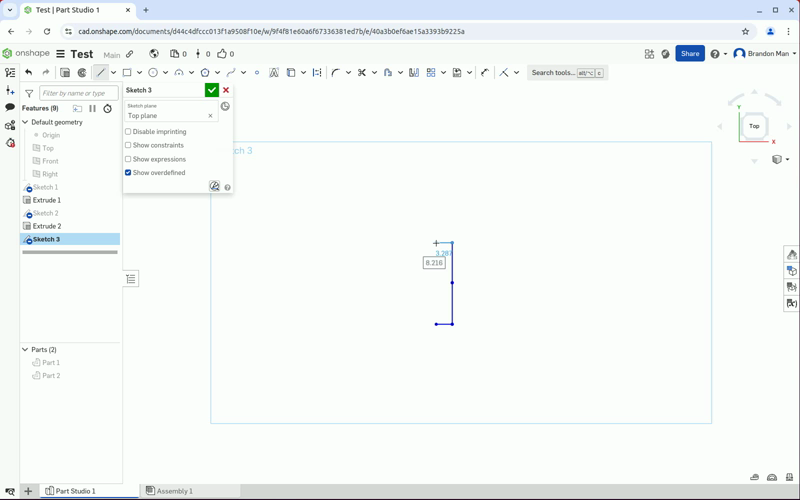
key_up(shift)
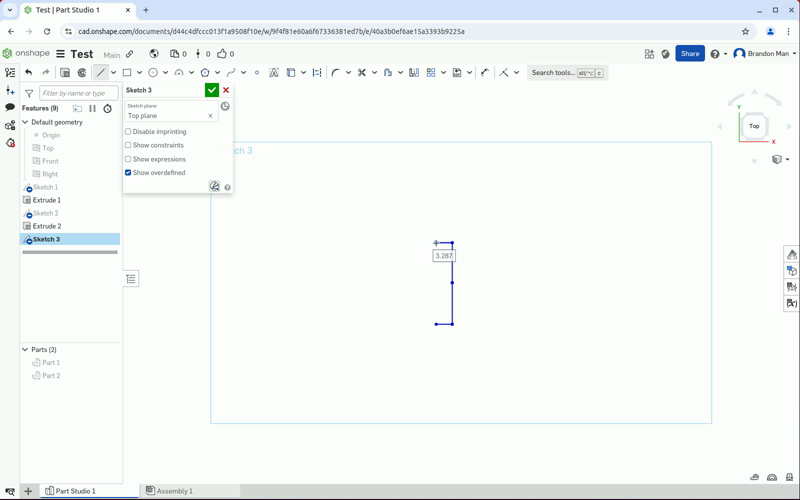
key_down(shift)
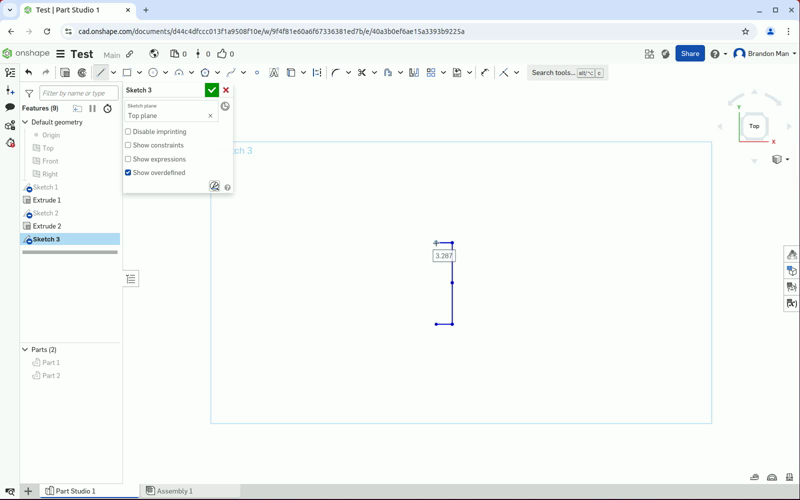
mouse_move(466, 242)
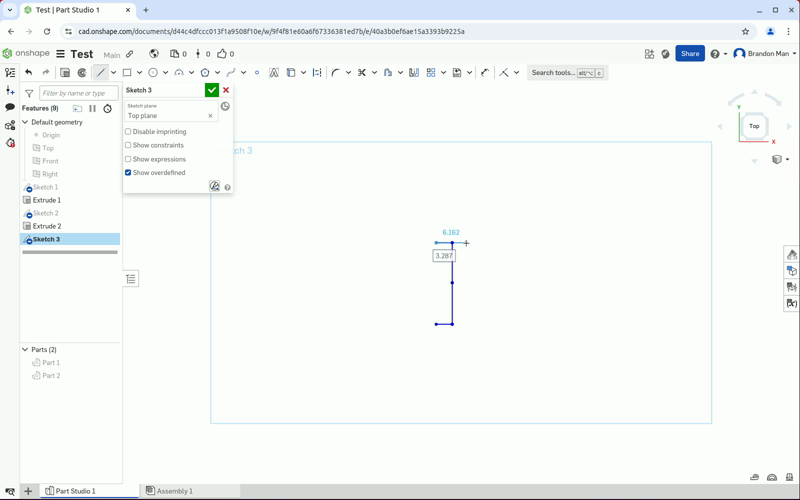
mouse_move(436, 282)
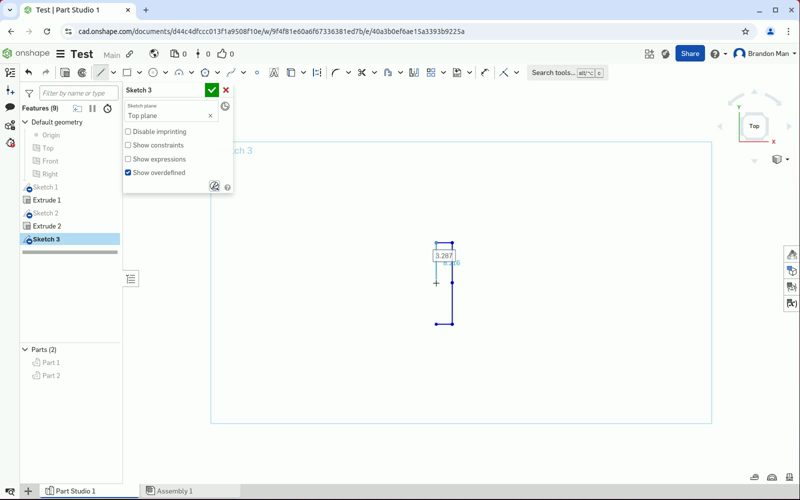
click(436, 282)
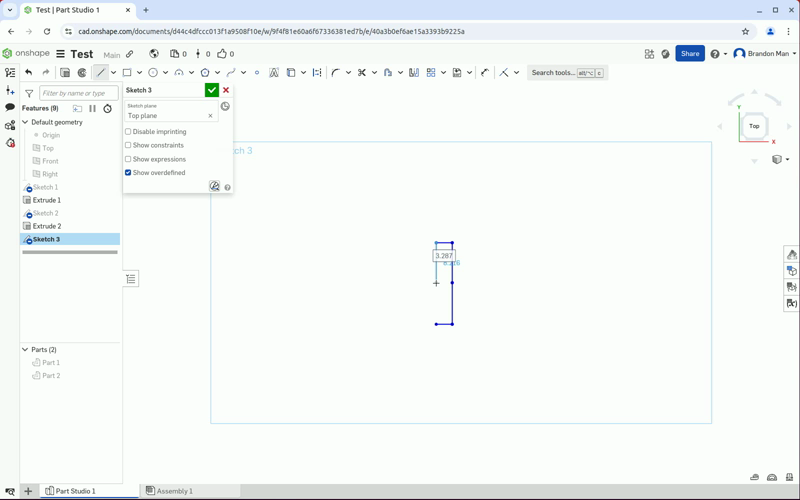
key_up(shift)
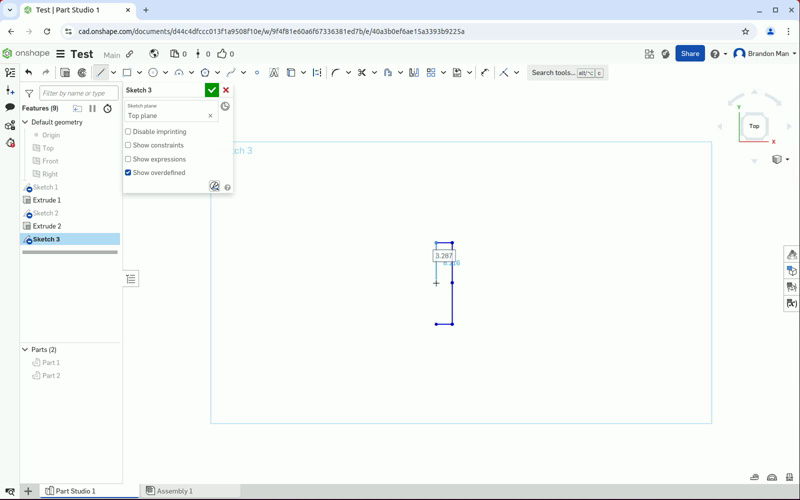
mouse_move(466, 282)
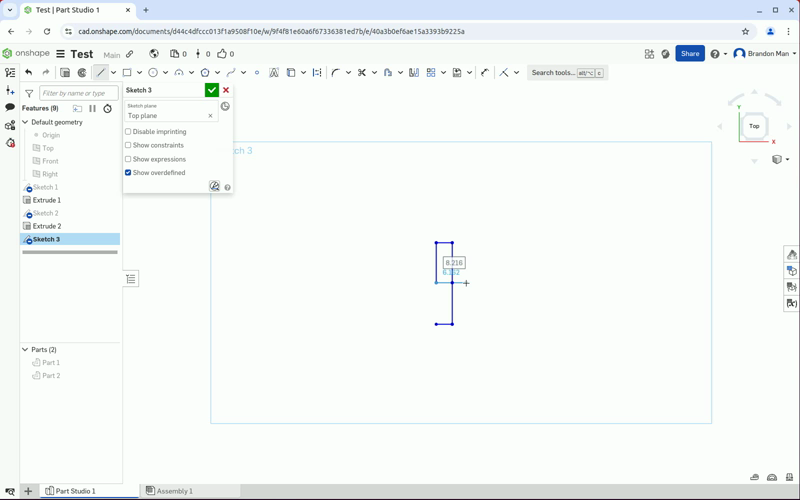
key_down(shift)
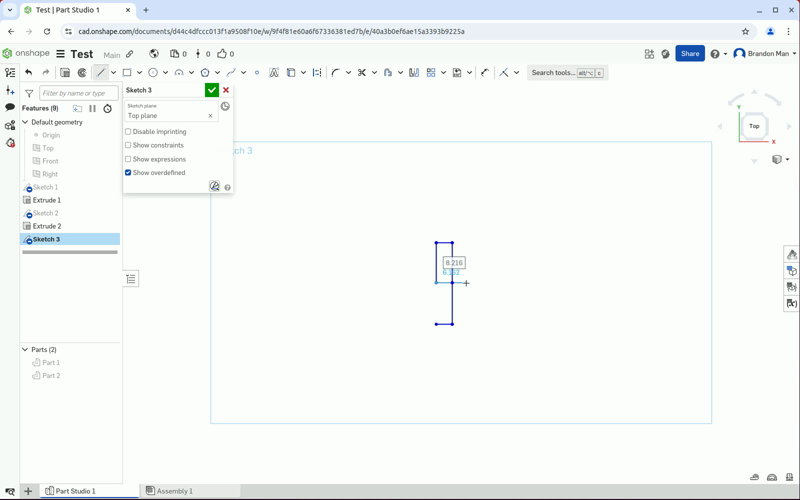
mouse_move(436, 324)
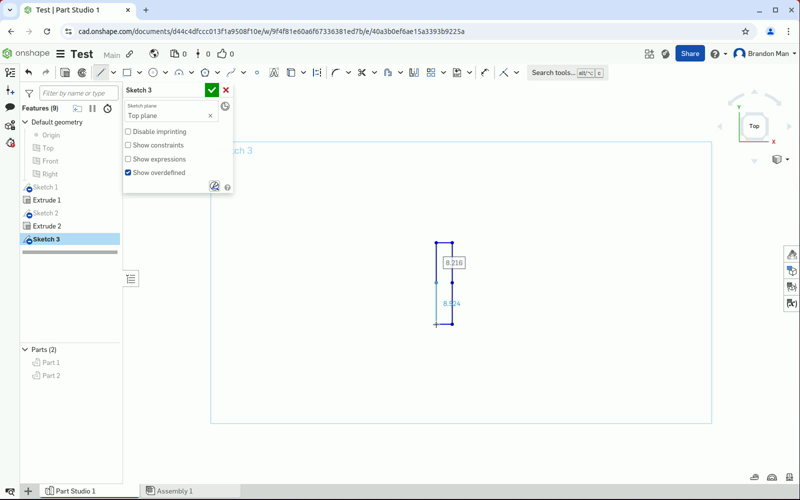
key_up(shift)
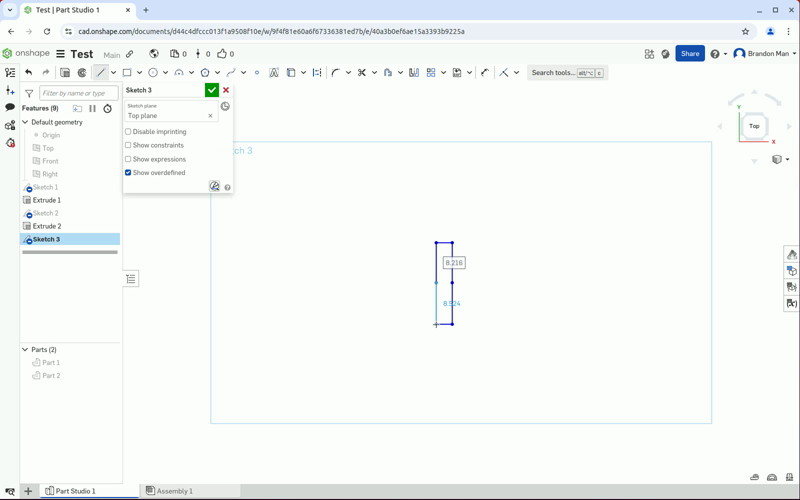
click(436, 324)
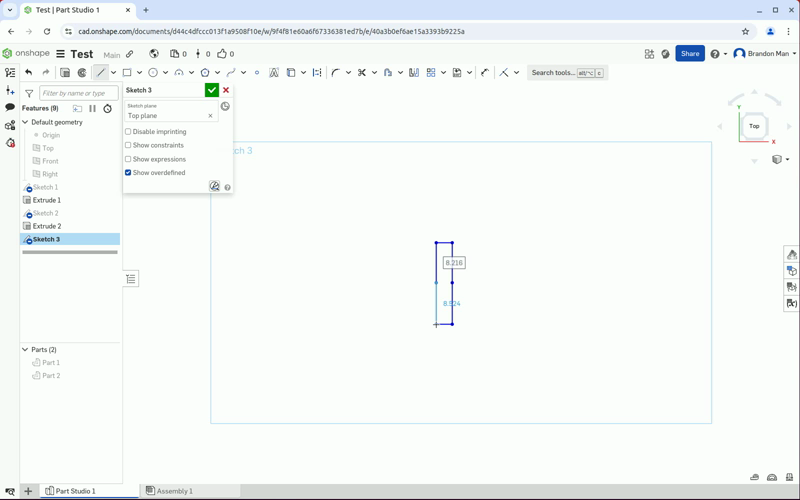
key(esc)
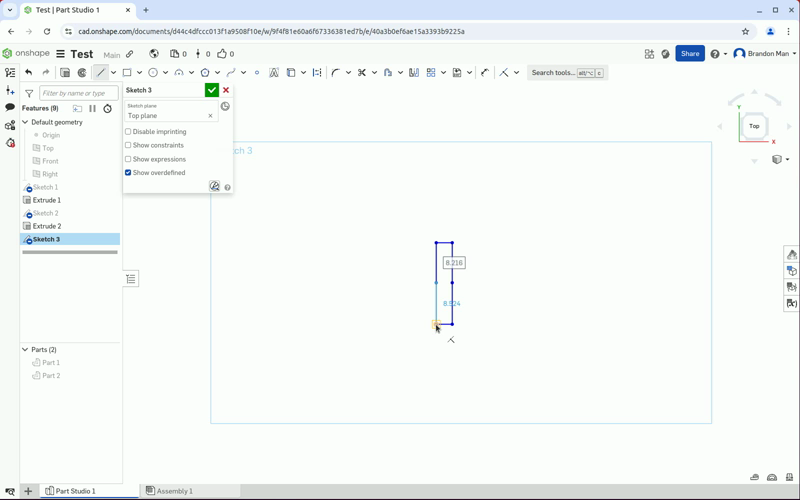
mouse_move(445, 317)
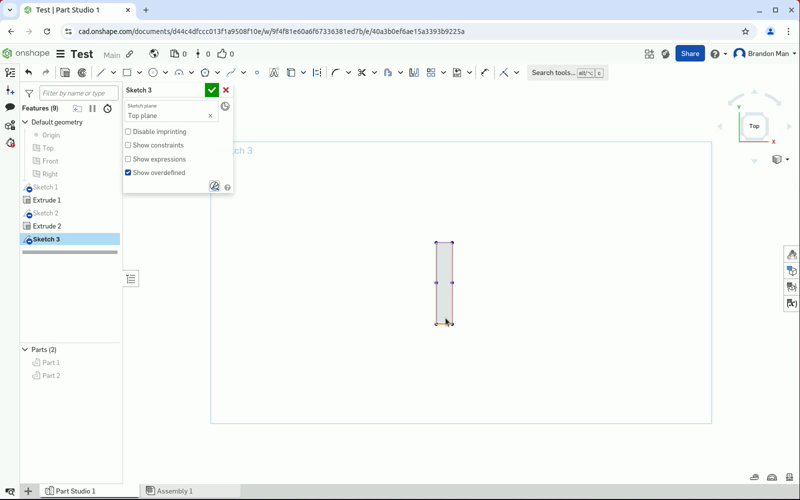
scroll(6)
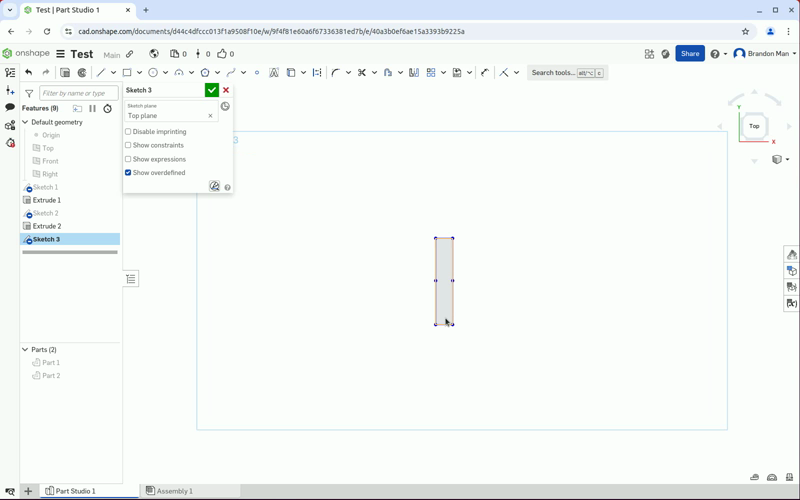
scroll(6)
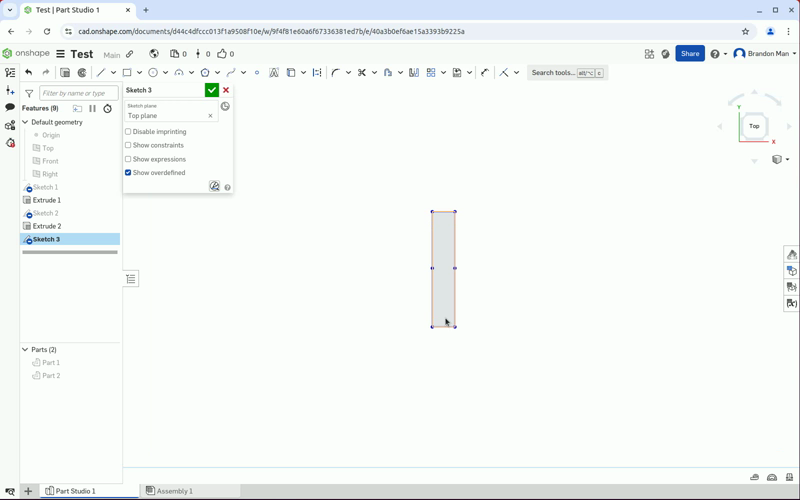
scroll(6)
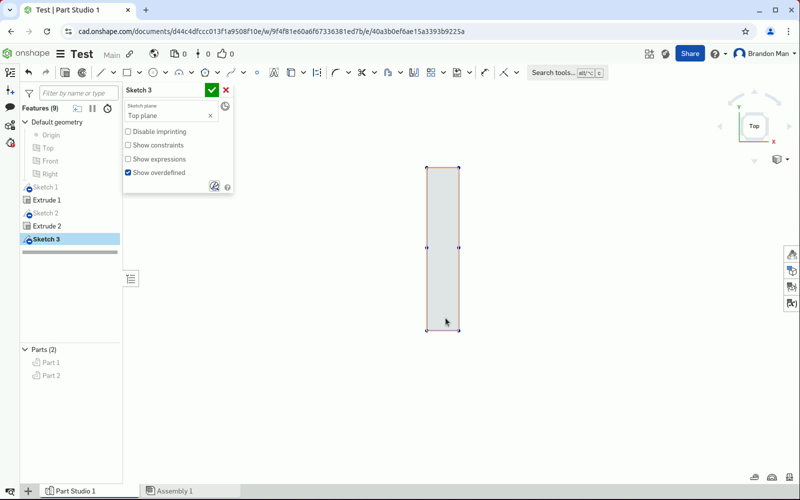
scroll(6)
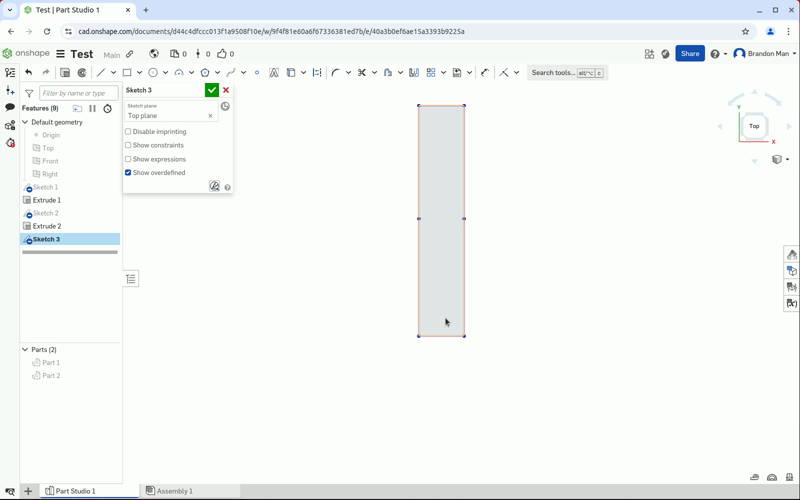
scroll(6)
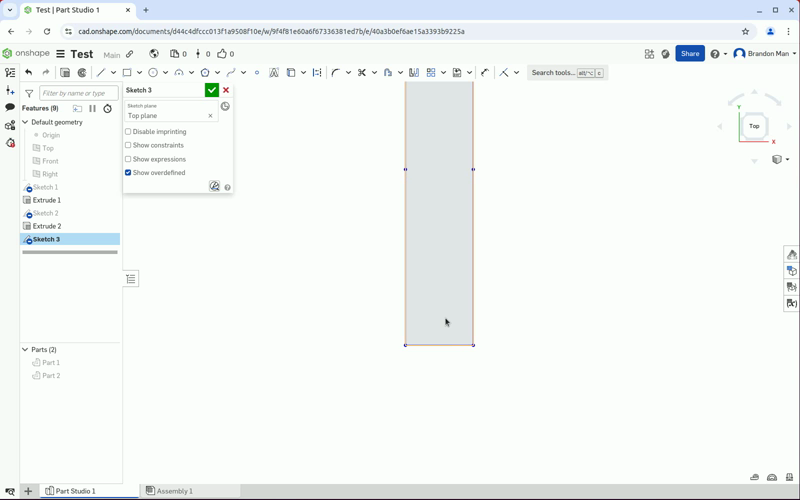
scroll(6)
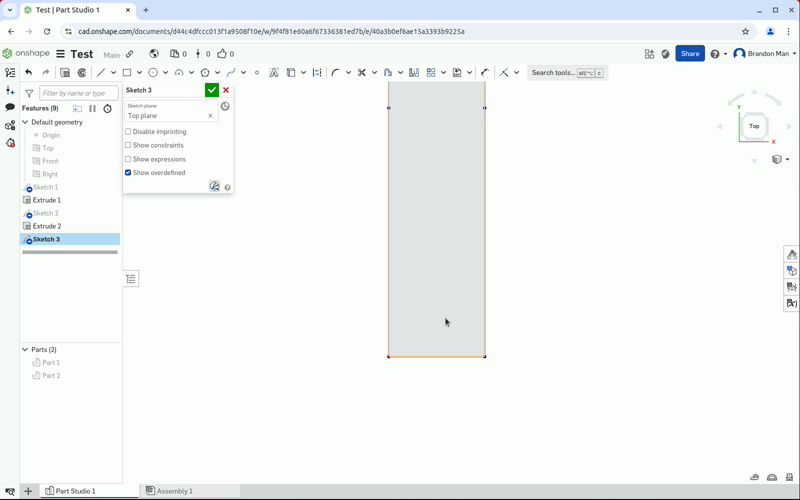
scroll(6)
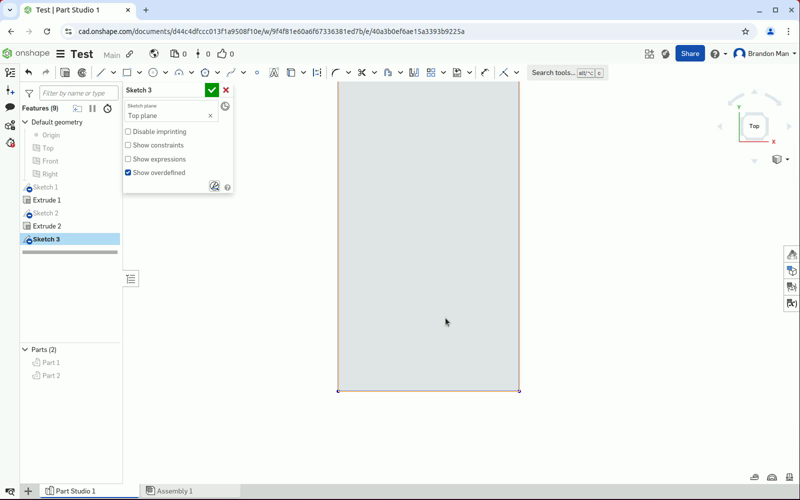
click(445, 317)
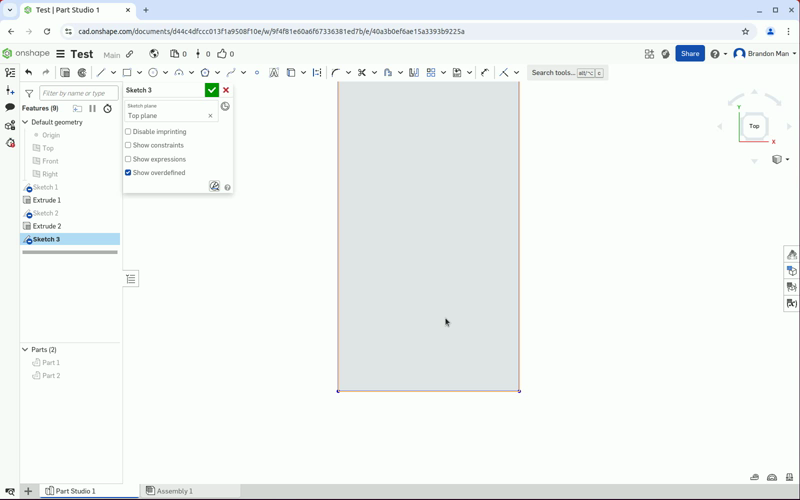
scroll(-6)
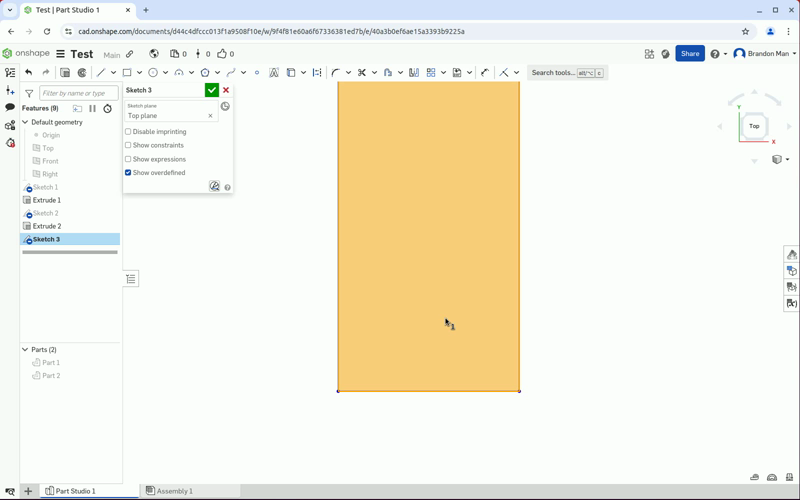
scroll(-6)
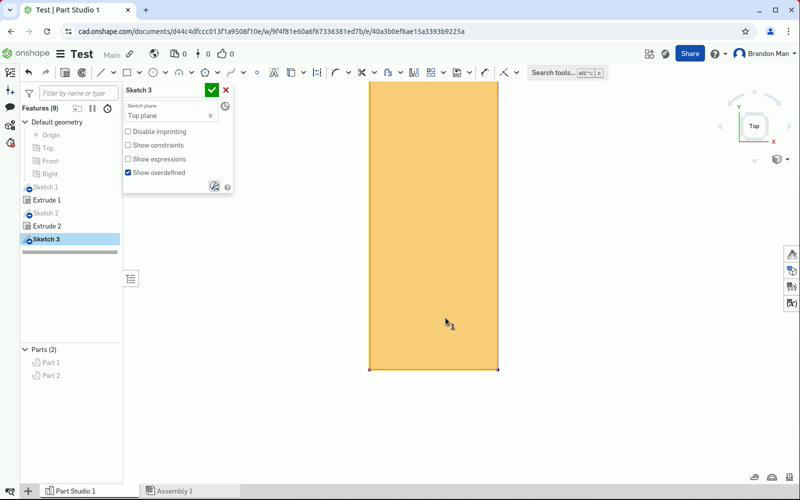
scroll(-6)
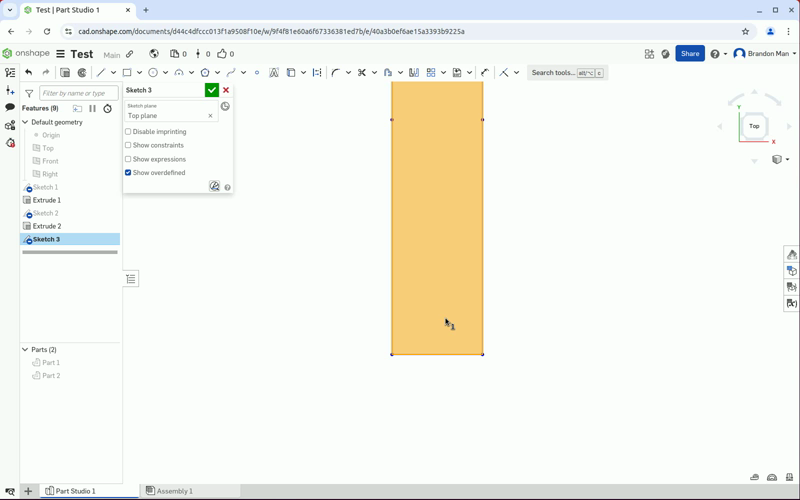
scroll(-6)
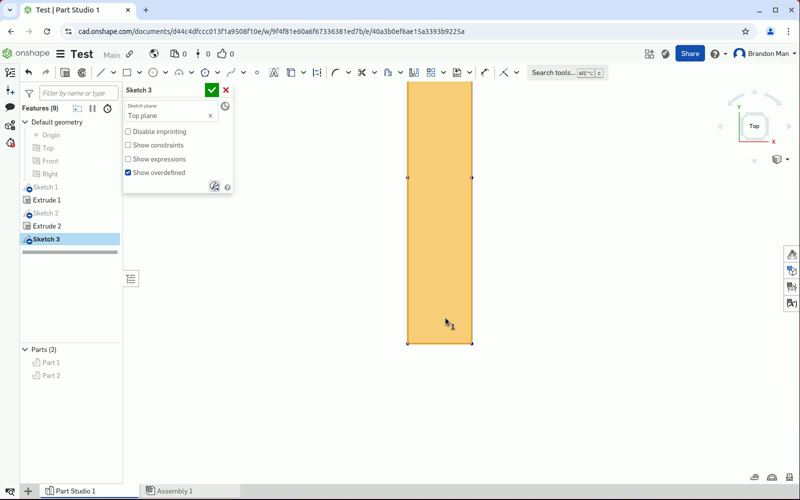
scroll(-6)
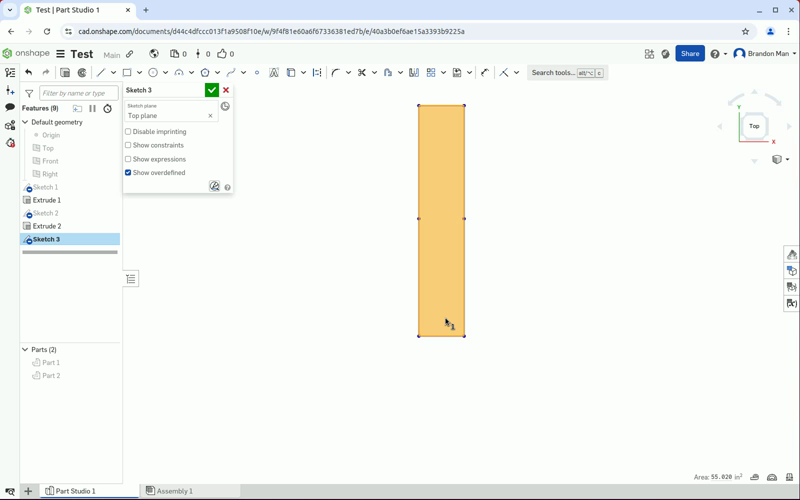
scroll(-6)
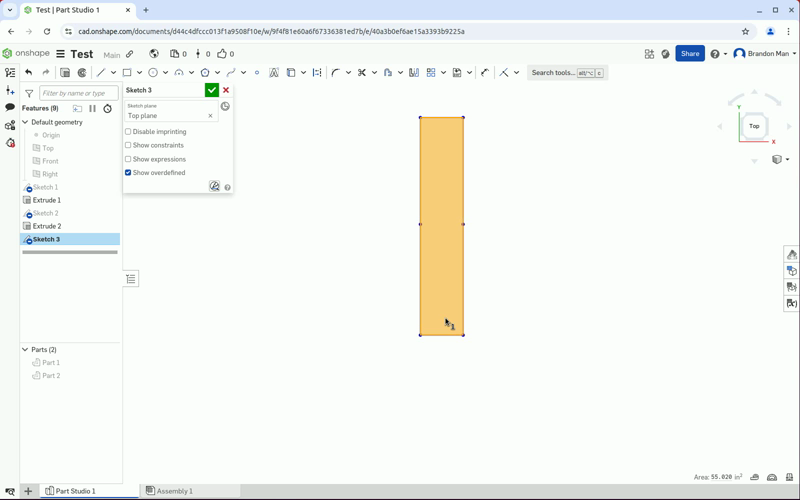
scroll(-6)
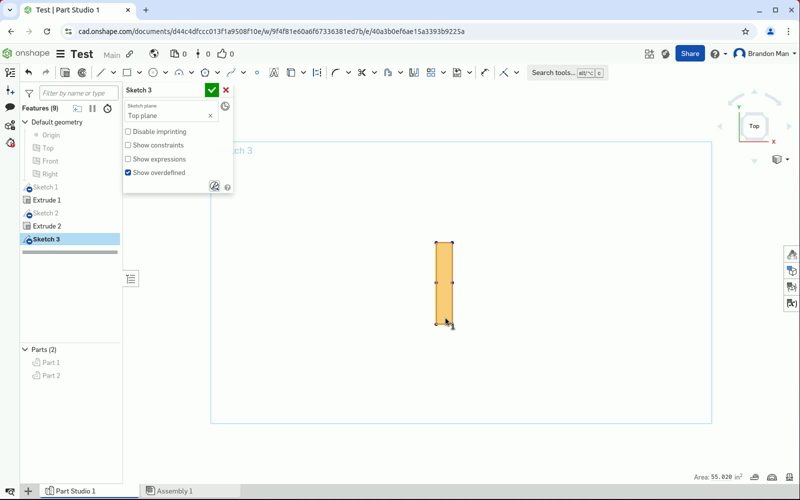
mouse_move(73, 352)
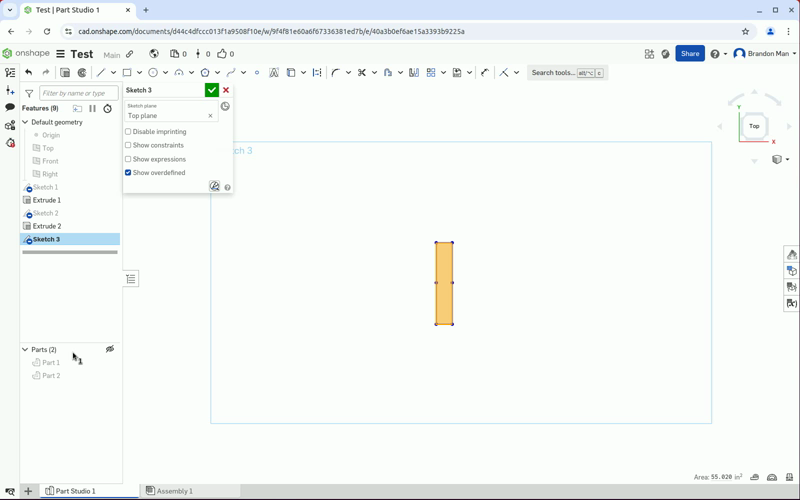
key(shift+y)
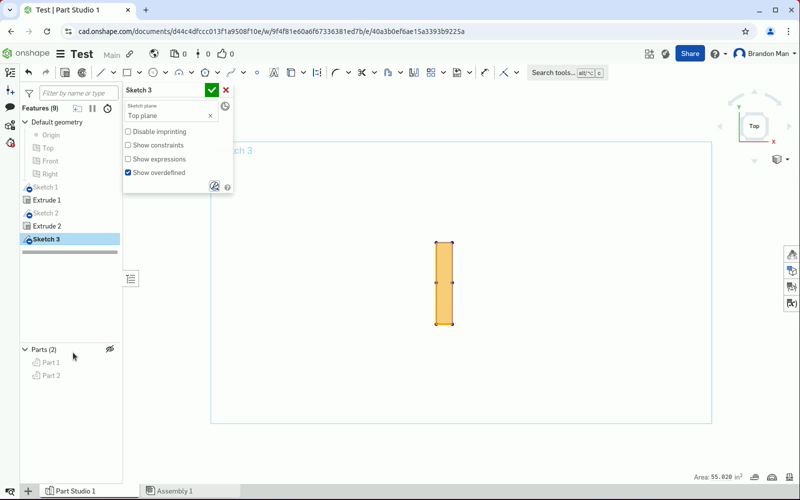
key(shift+e)
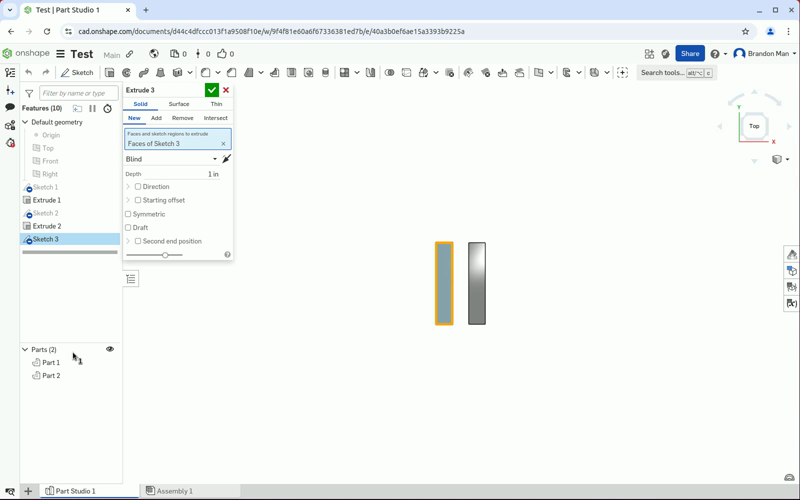
mouse_move(143, 106)
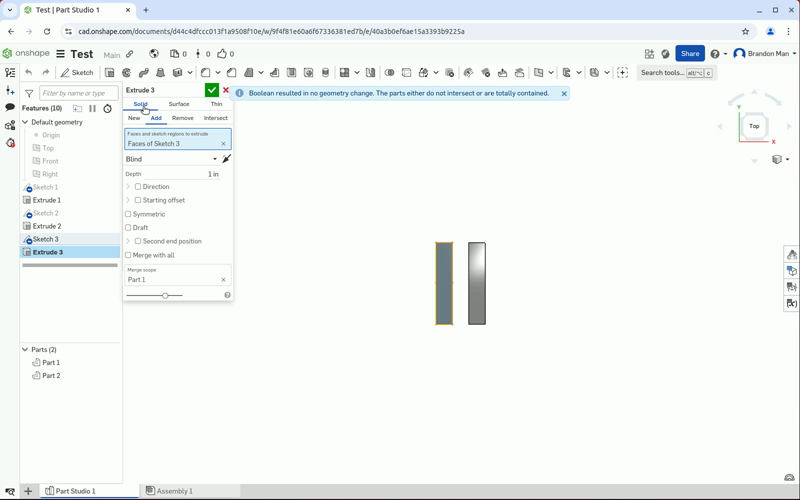
click(143, 106)
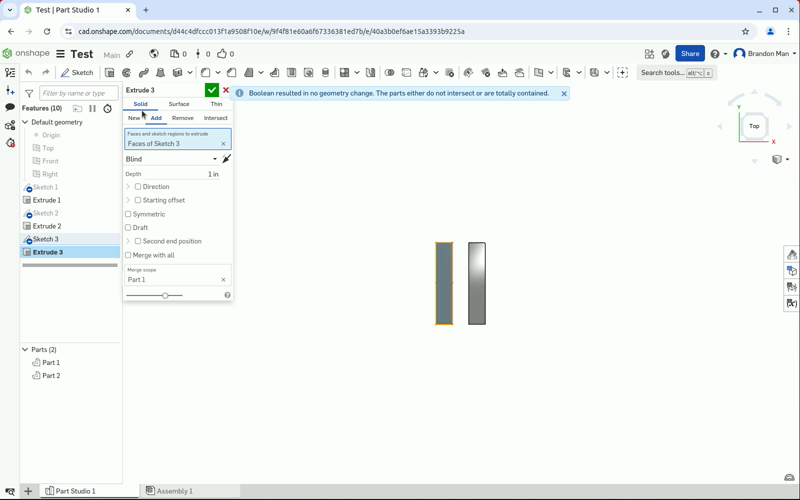
mouse_move(137, 120)
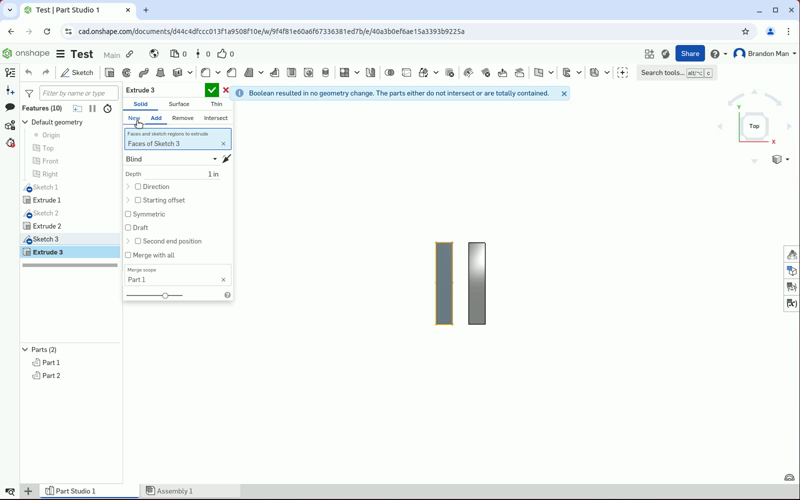
click(137, 120)
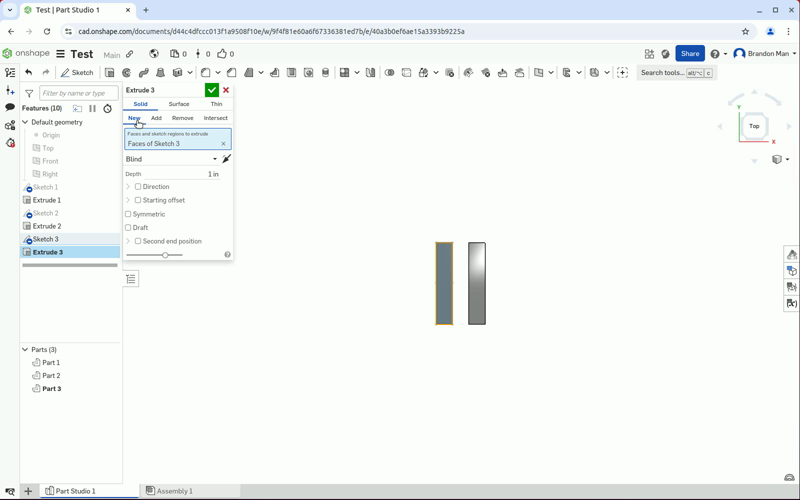
key(tab, 4)
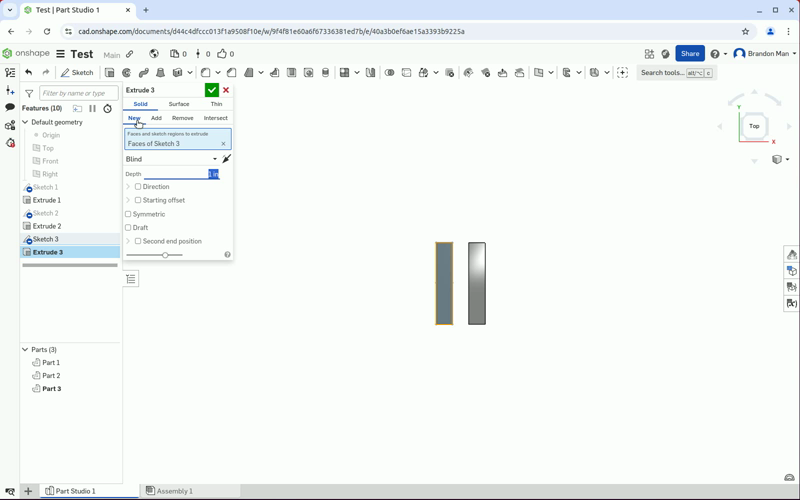
text(-3.37)
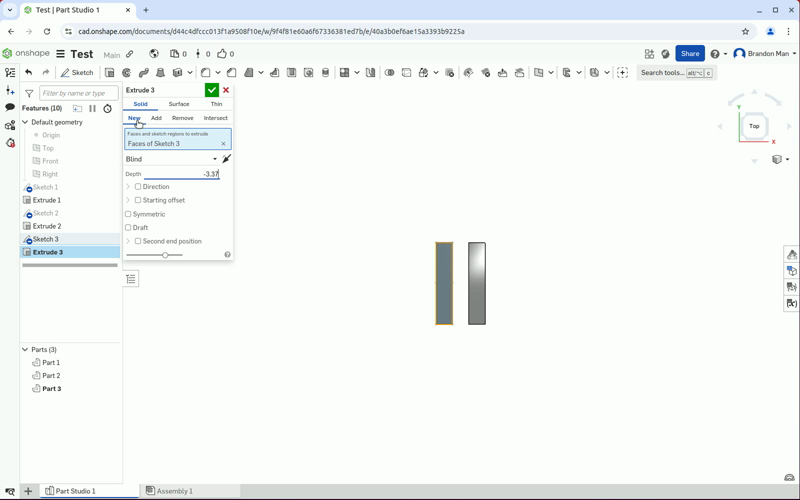
key(enter)
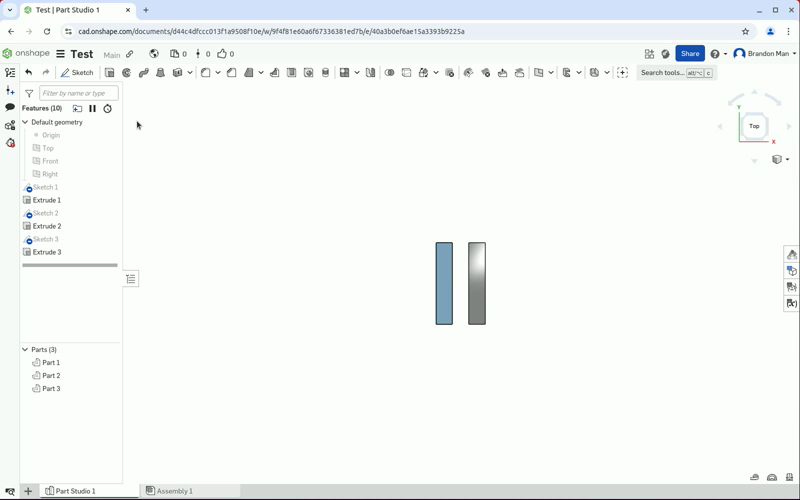
key(shift+h)
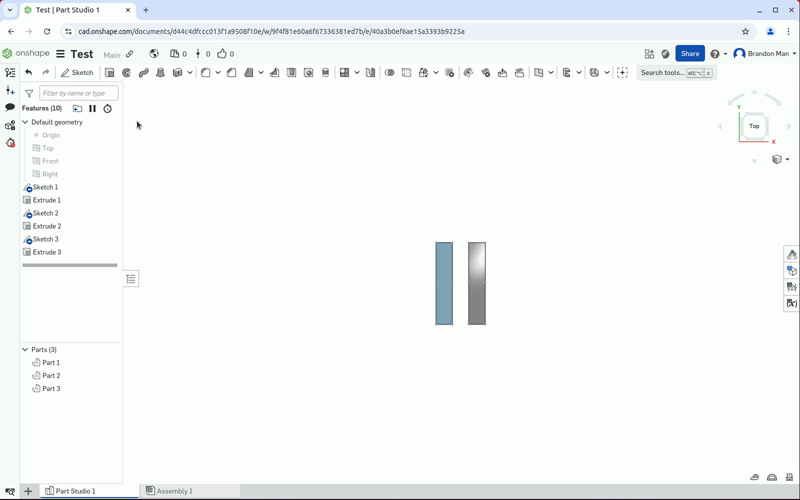
key(shift+h)
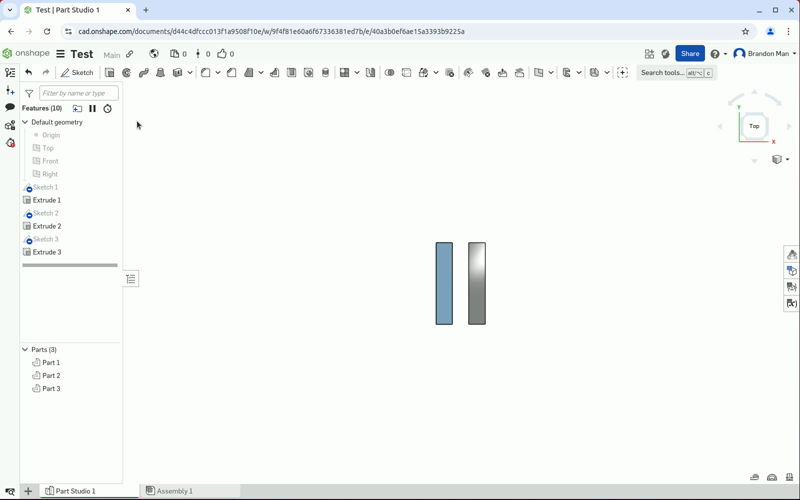
mouse_move(73, 189)
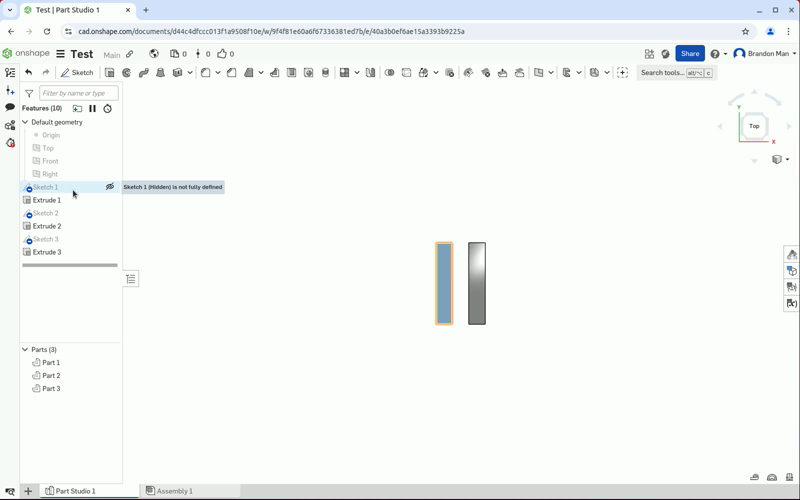
click(73, 189)
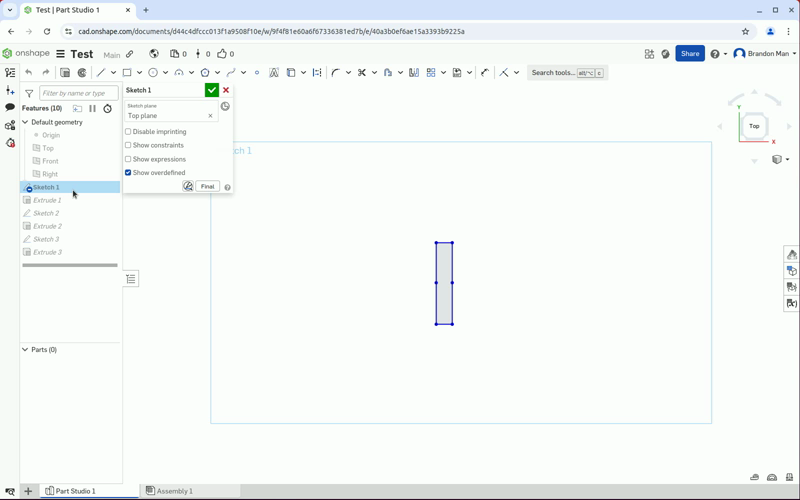
mouse_move(229, 92)
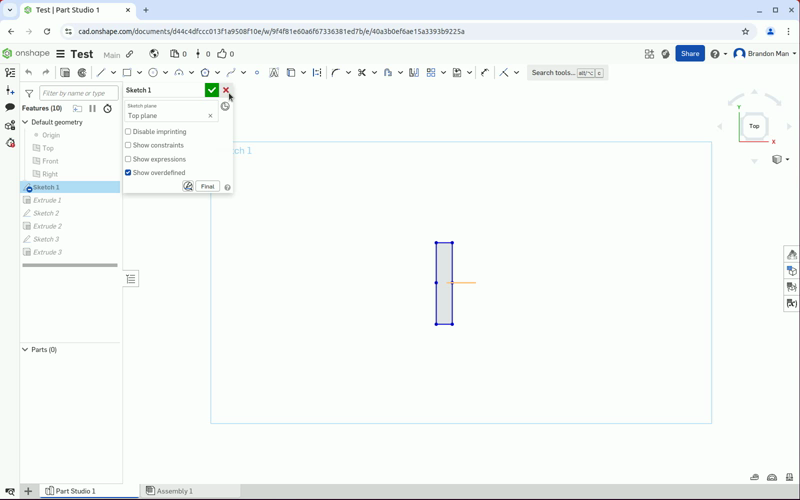
click(229, 92)
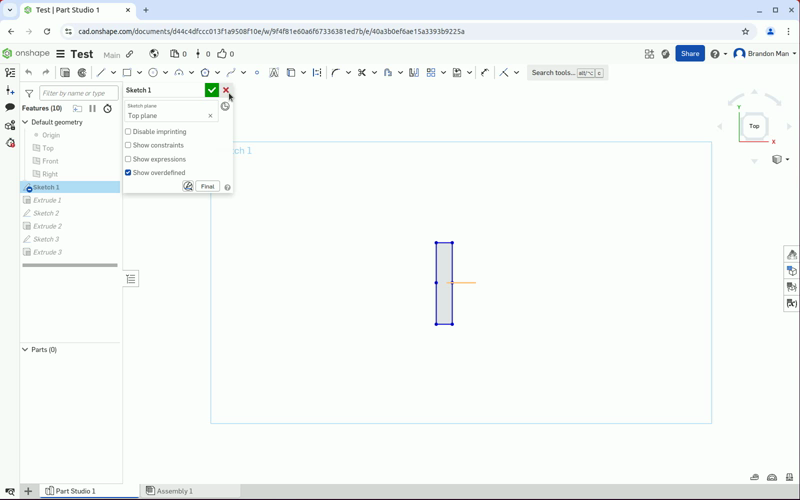
key(shift+s)
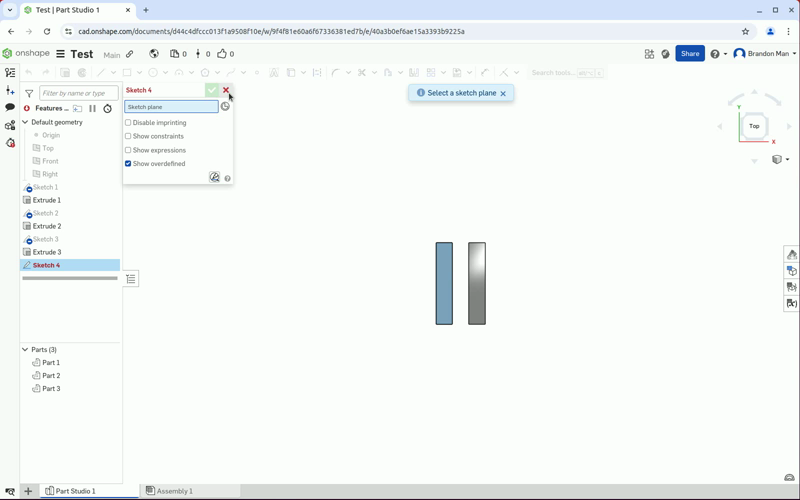
mouse_move(73, 150)
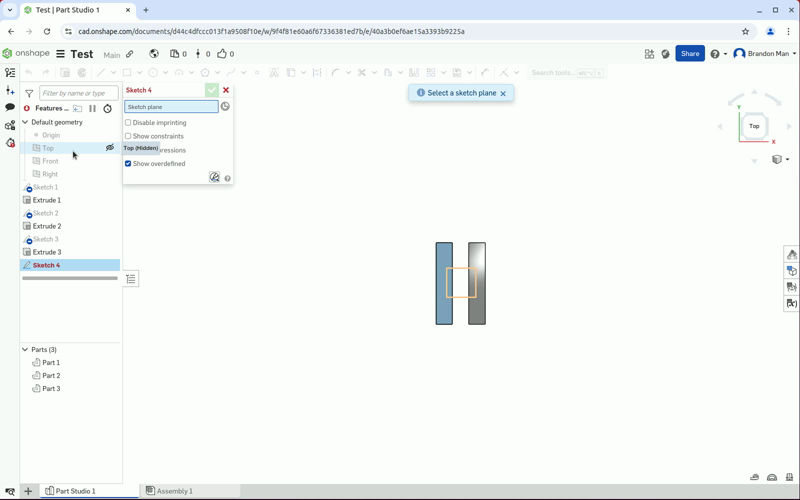
click(73, 150)
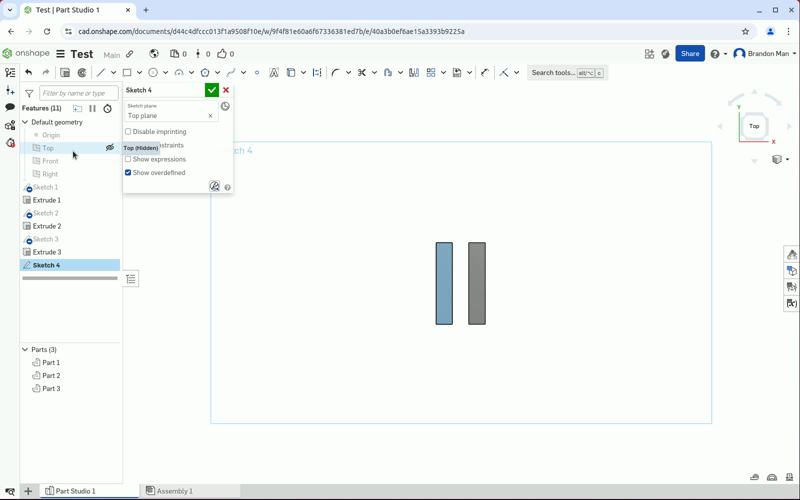
mouse_move(73, 352)
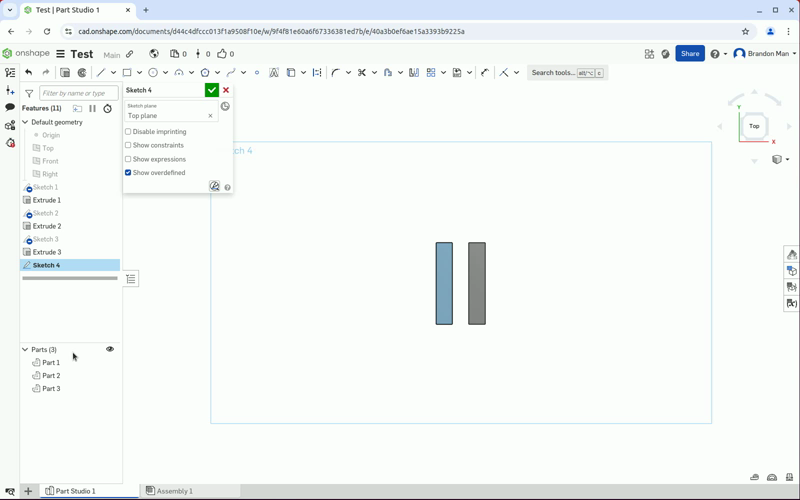
key(y)
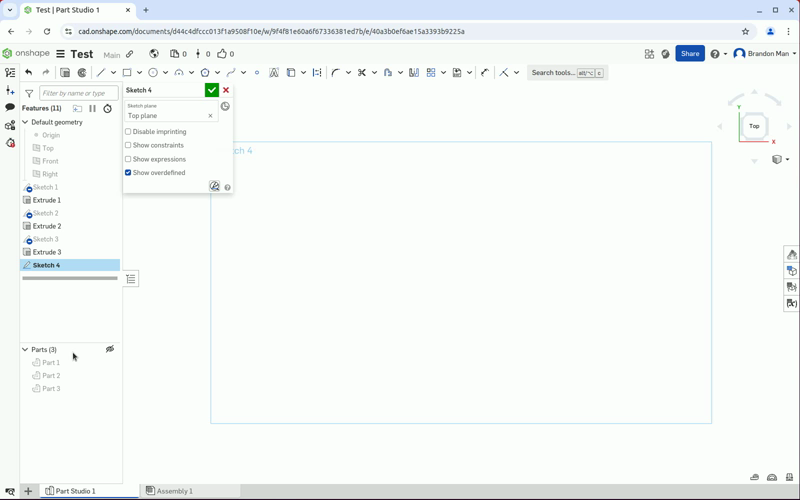
key(l)
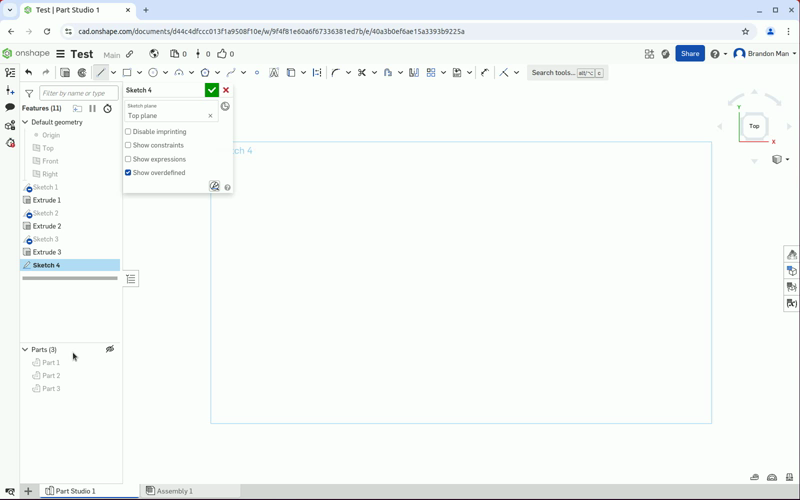
key_down(shift)
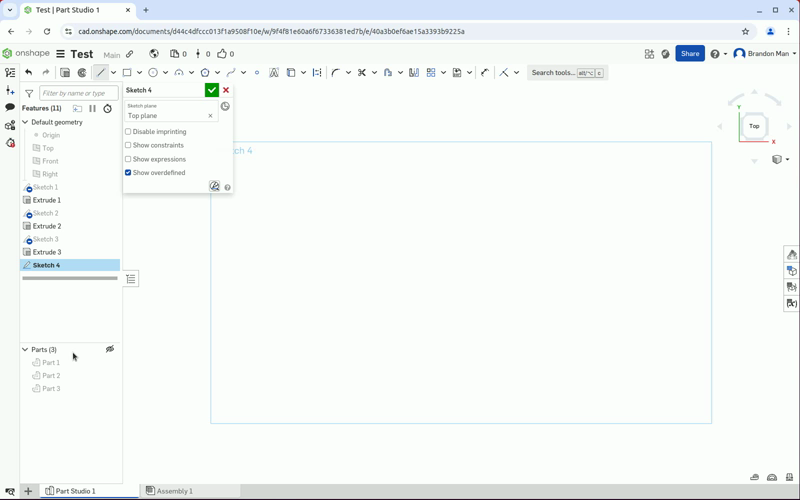
mouse_move(468, 324)
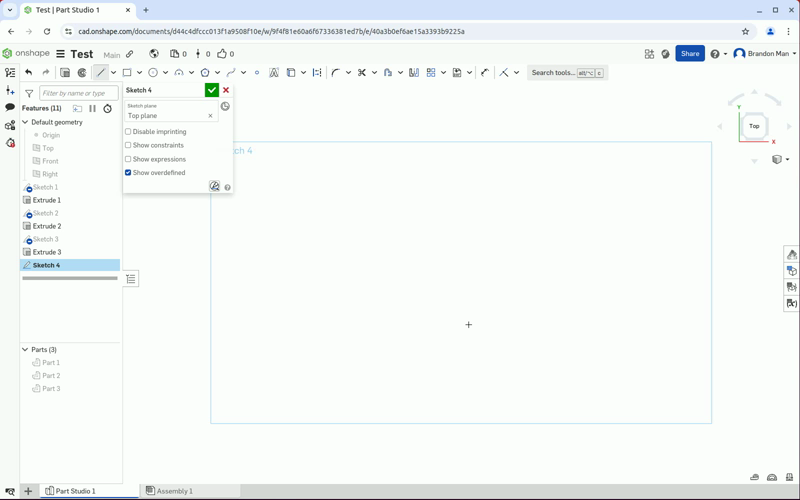
click(468, 324)
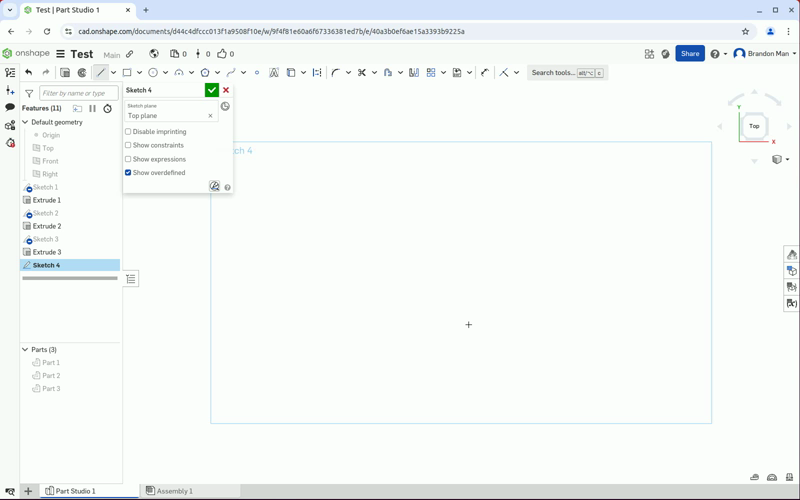
key_up(shift)
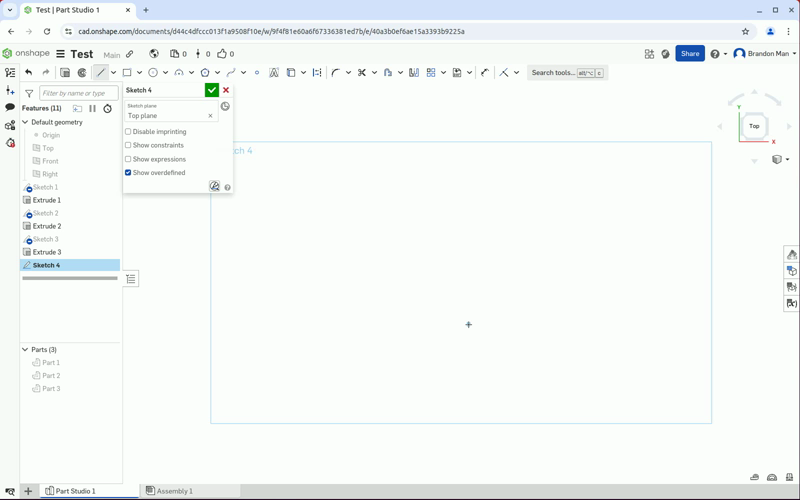
key_down(shift)
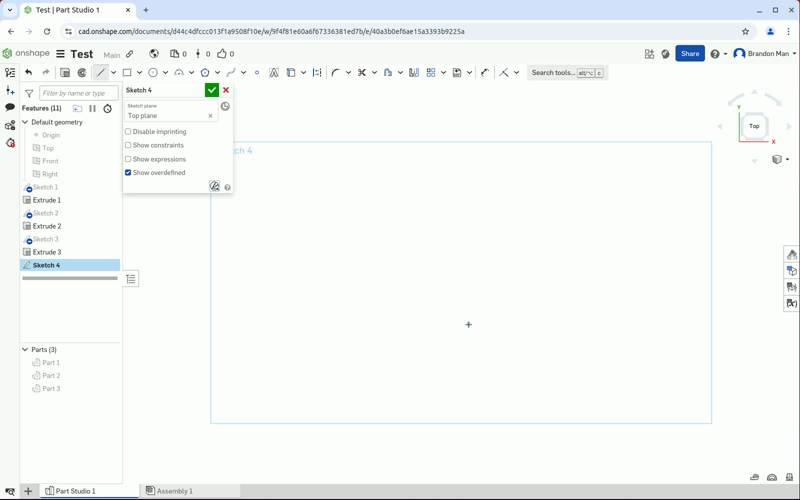
mouse_move(498, 324)
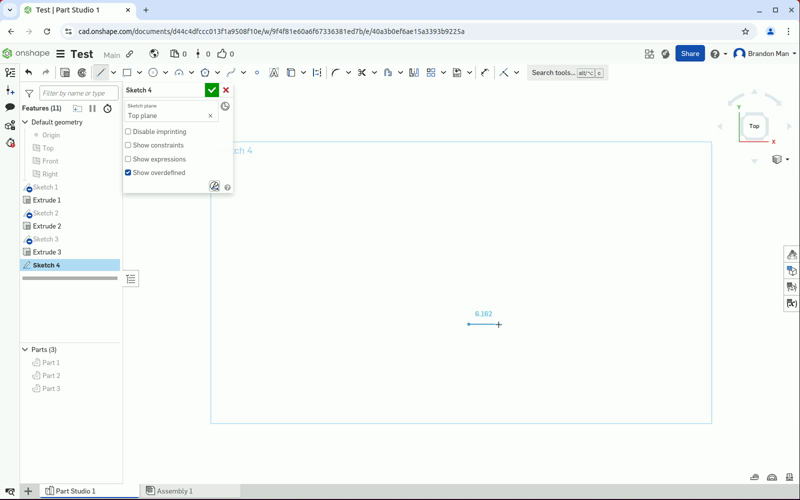
mouse_move(485, 324)
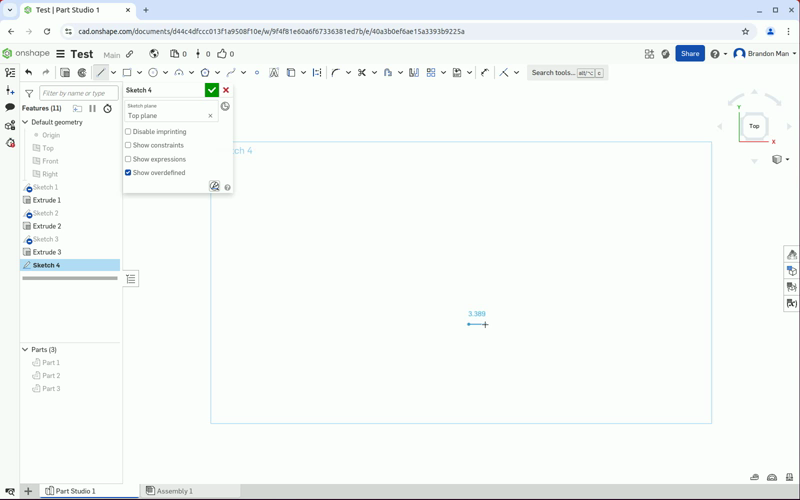
click(485, 324)
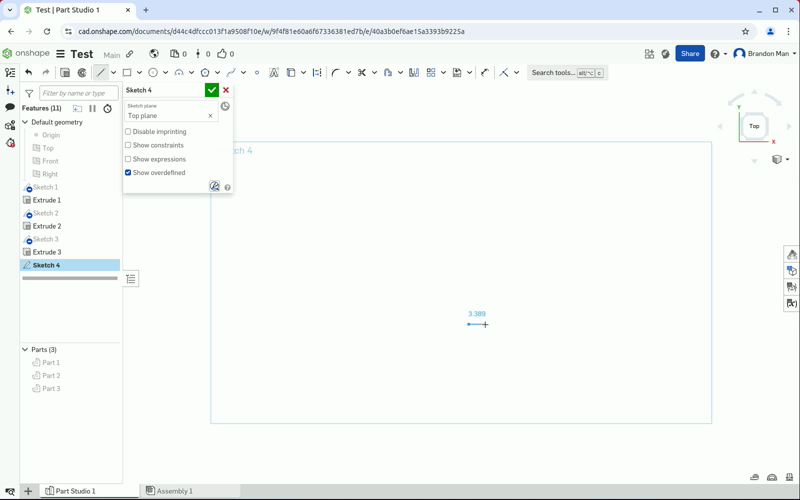
key_up(shift)
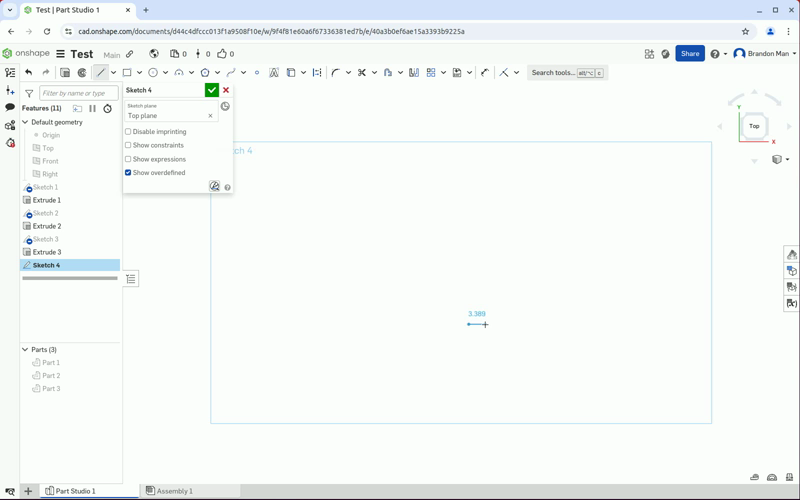
key_down(shift)
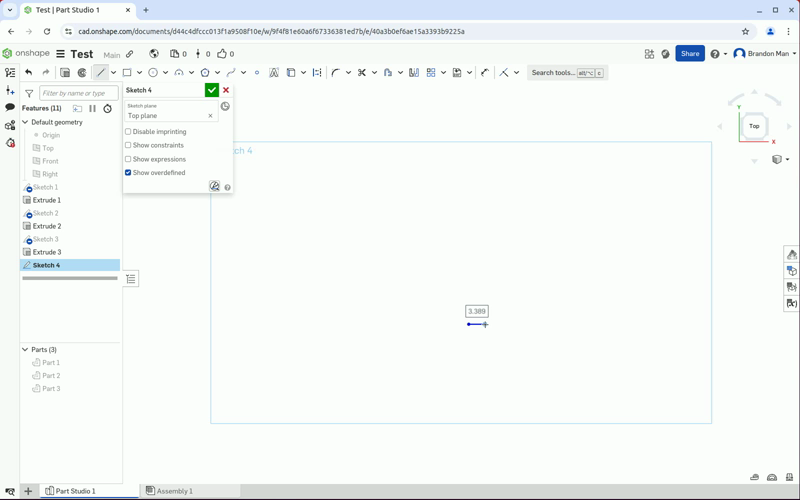
mouse_move(515, 324)
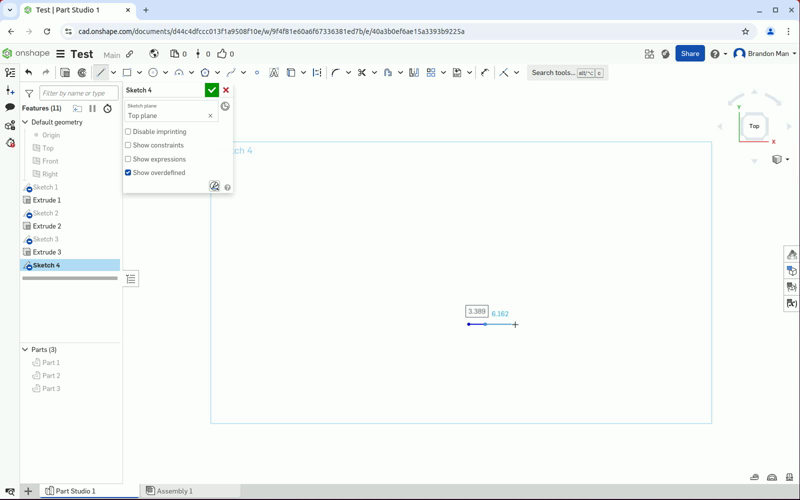
mouse_move(485, 282)
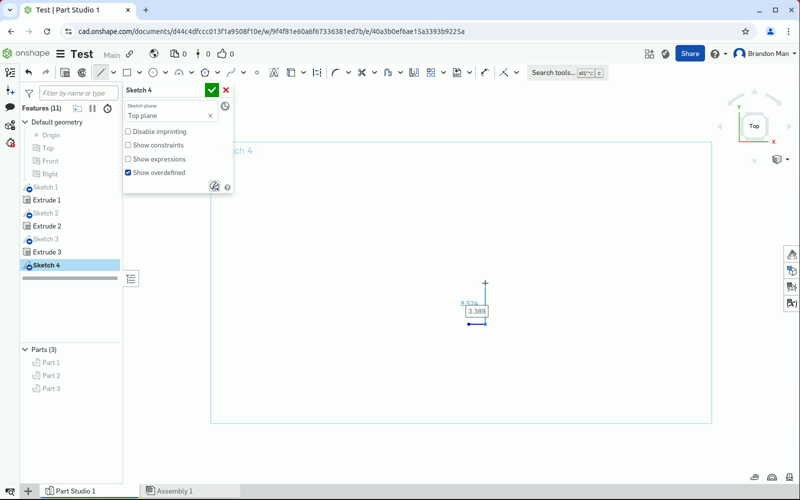
click(485, 282)
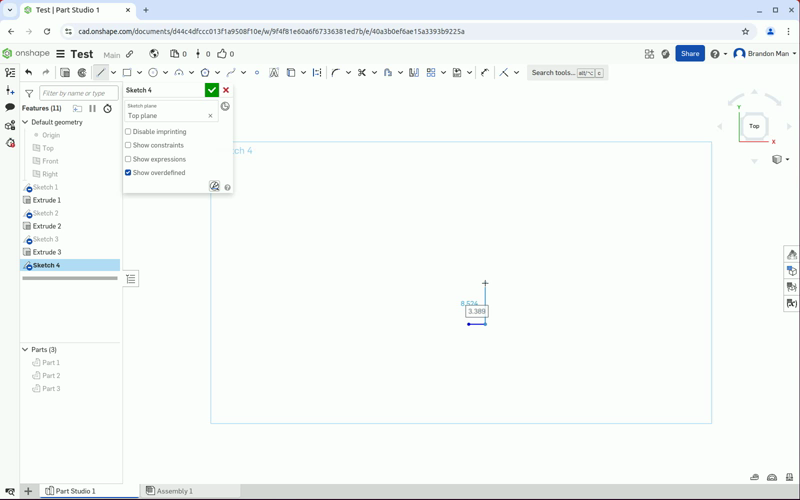
key_up(shift)
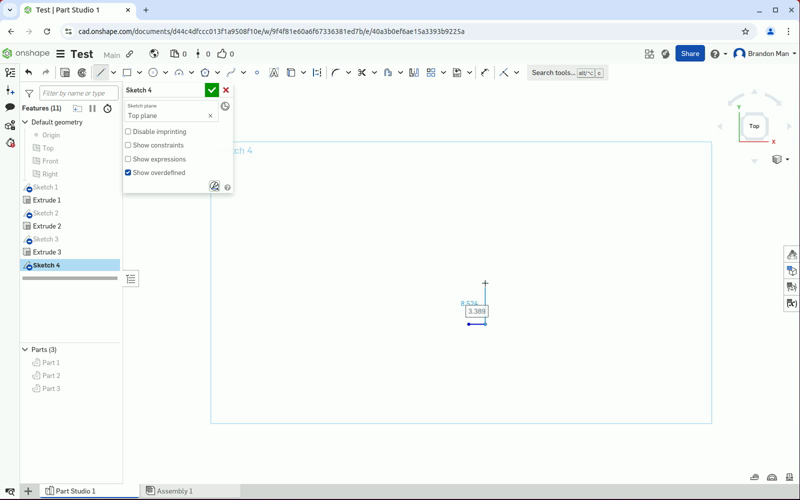
key_down(shift)
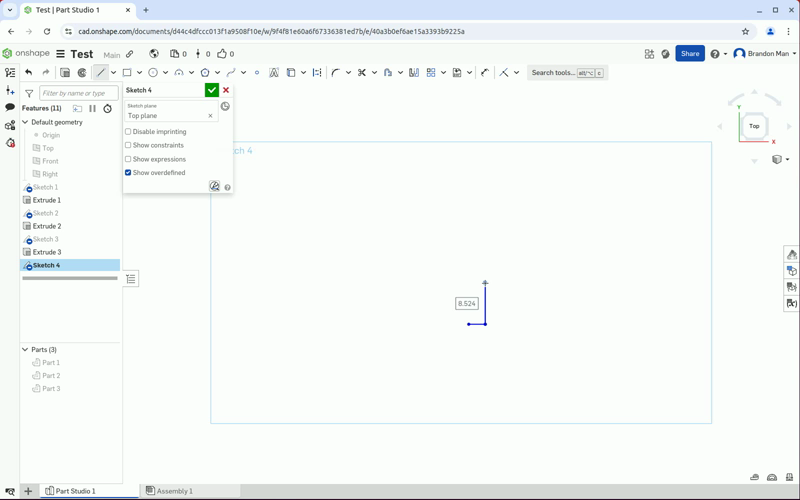
mouse_move(515, 282)
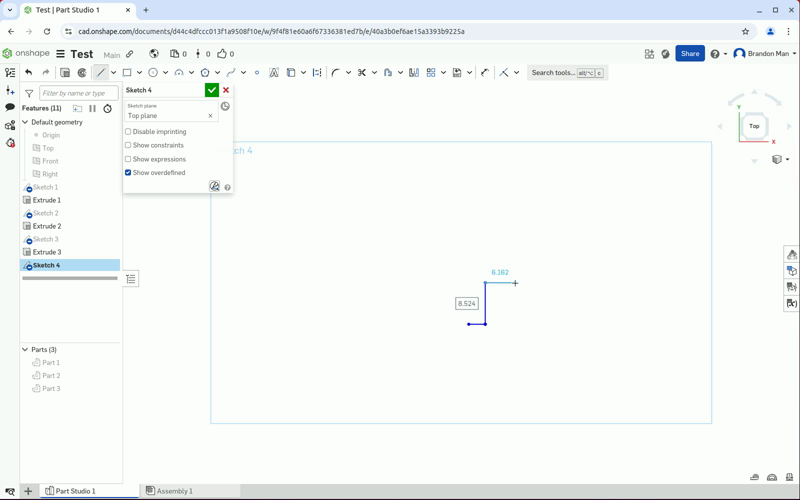
mouse_move(485, 242)
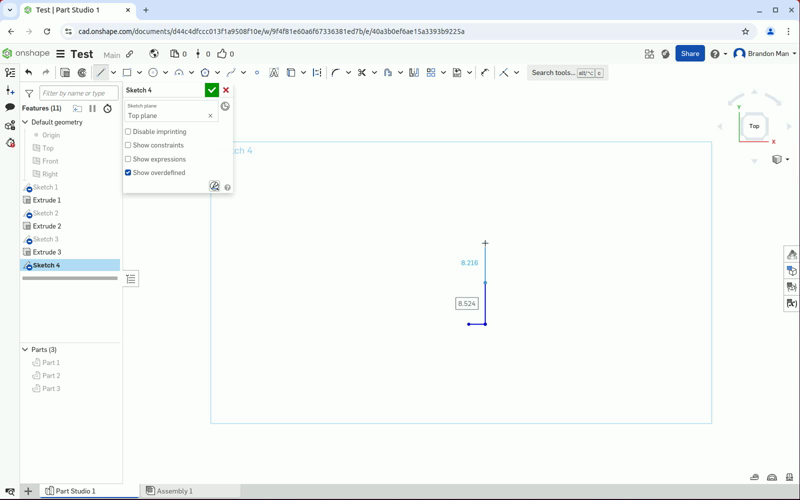
click(485, 242)
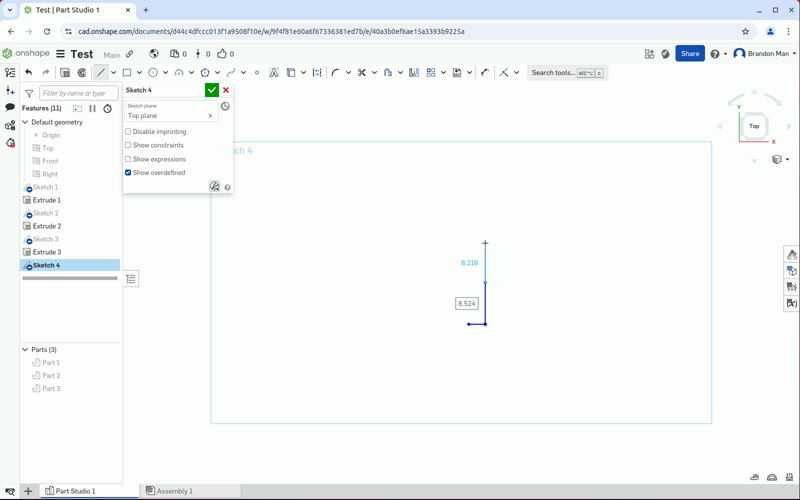
key_up(shift)
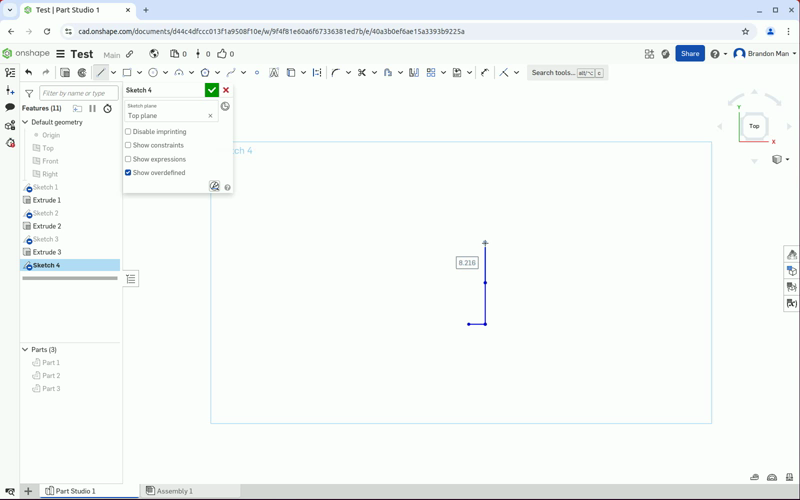
key_down(shift)
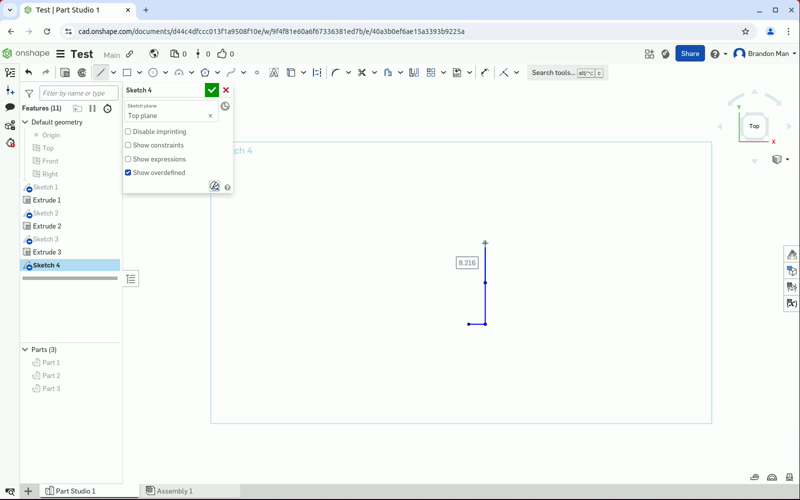
mouse_move(515, 242)
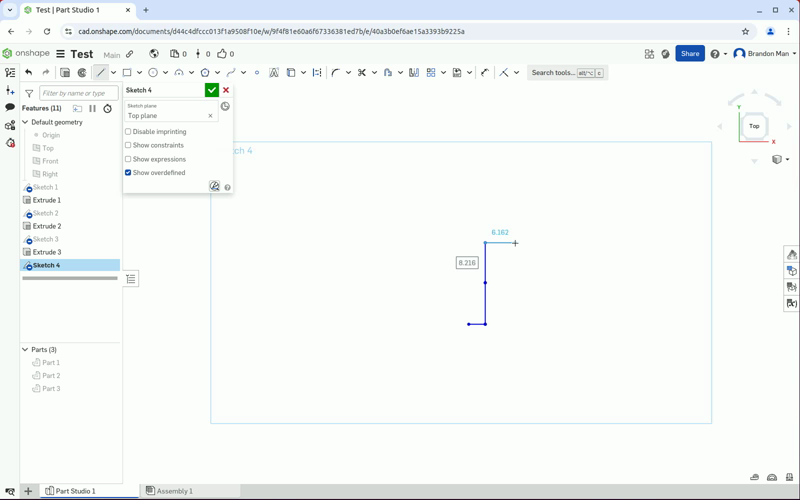
mouse_move(468, 242)
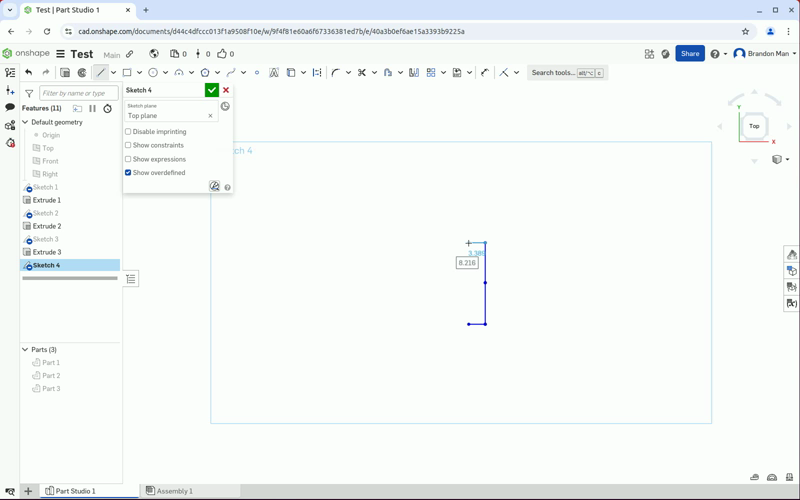
click(468, 242)
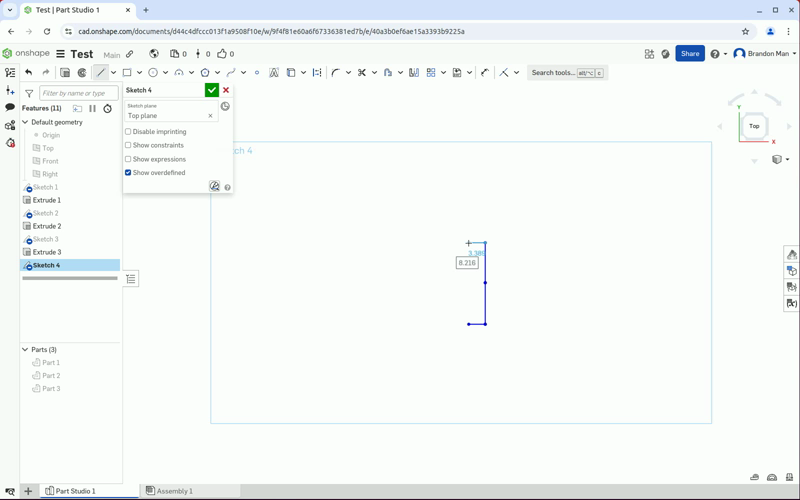
key_up(shift)
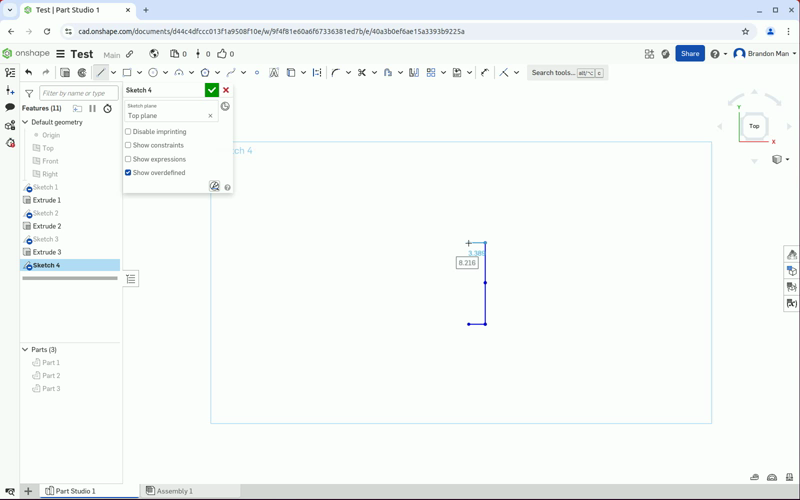
key_down(shift)
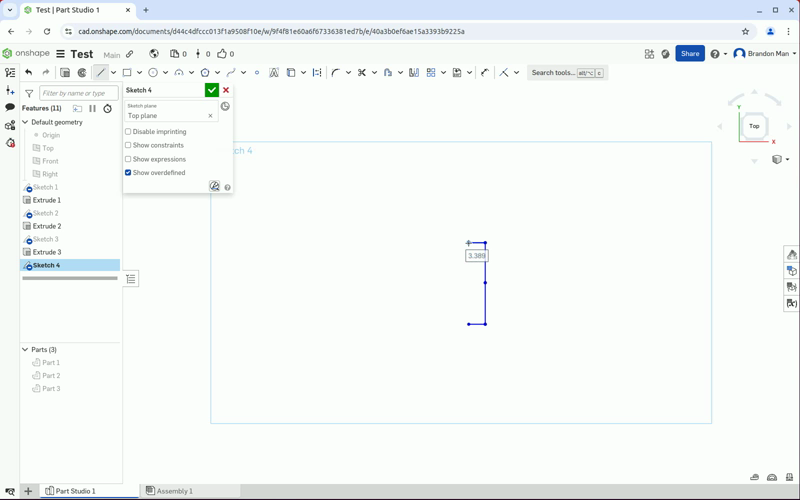
mouse_move(498, 242)
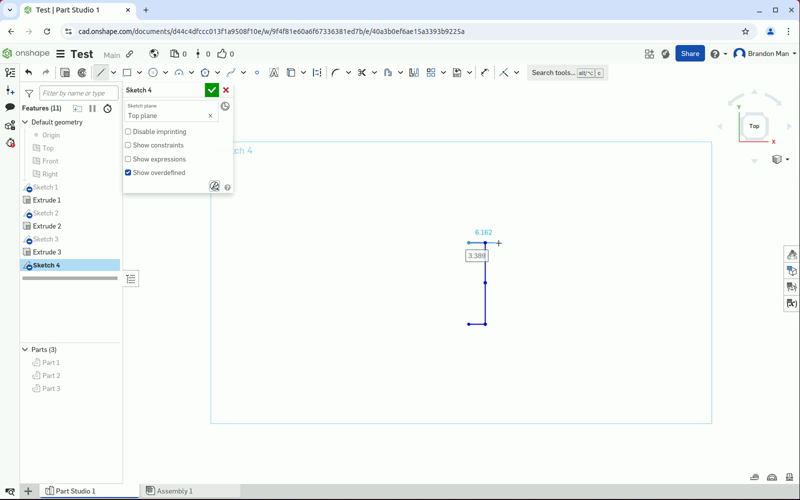
mouse_move(468, 282)
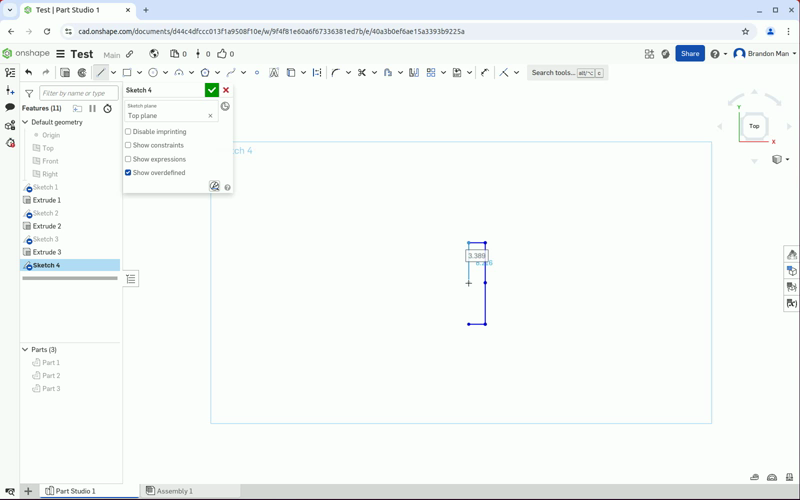
click(468, 282)
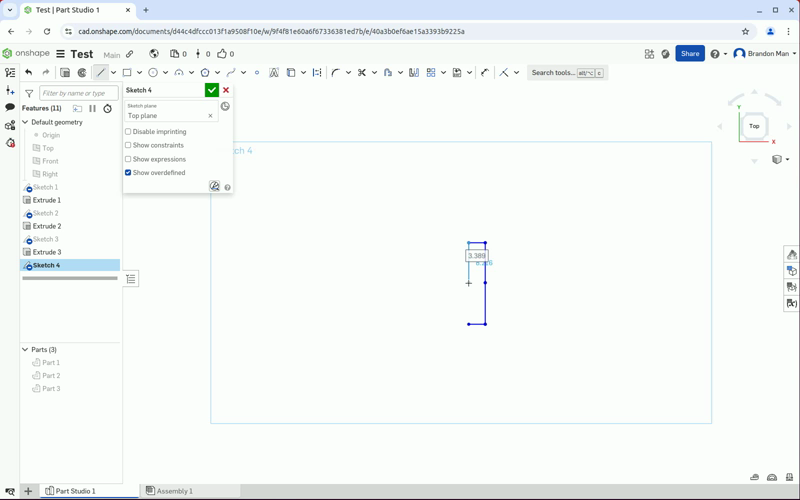
key_up(shift)
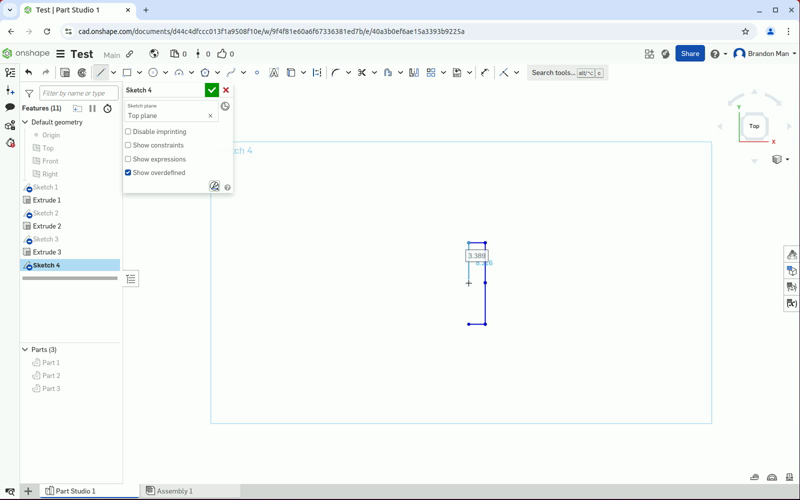
mouse_move(498, 282)
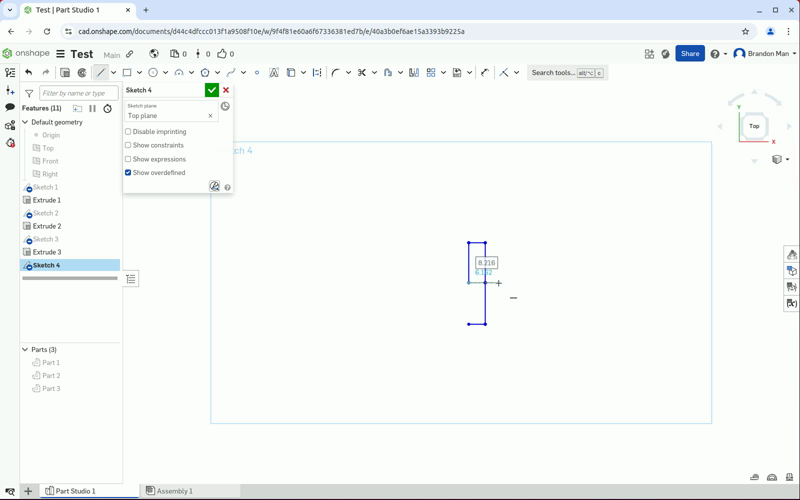
key_down(shift)
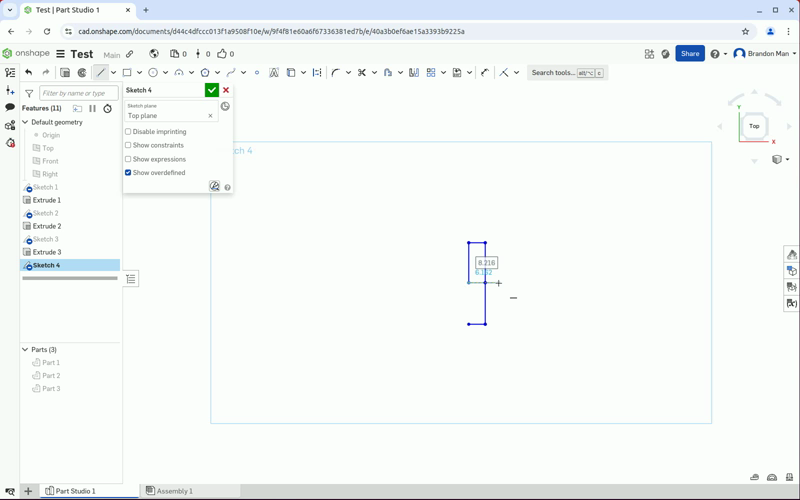
mouse_move(468, 324)
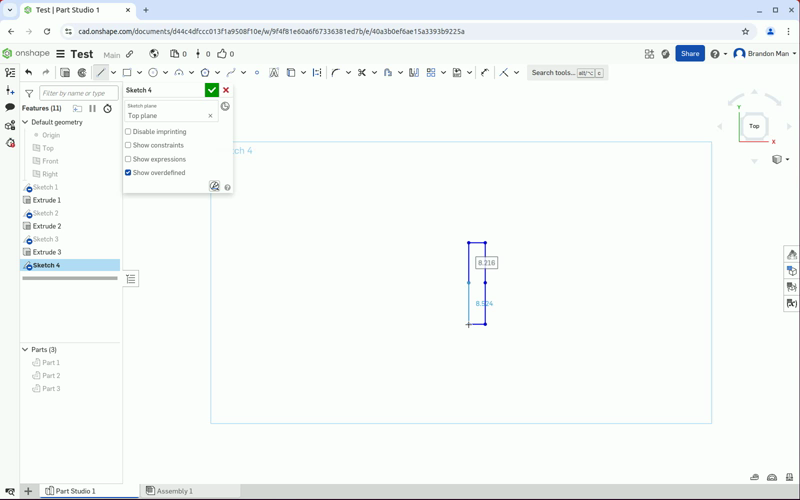
key_up(shift)
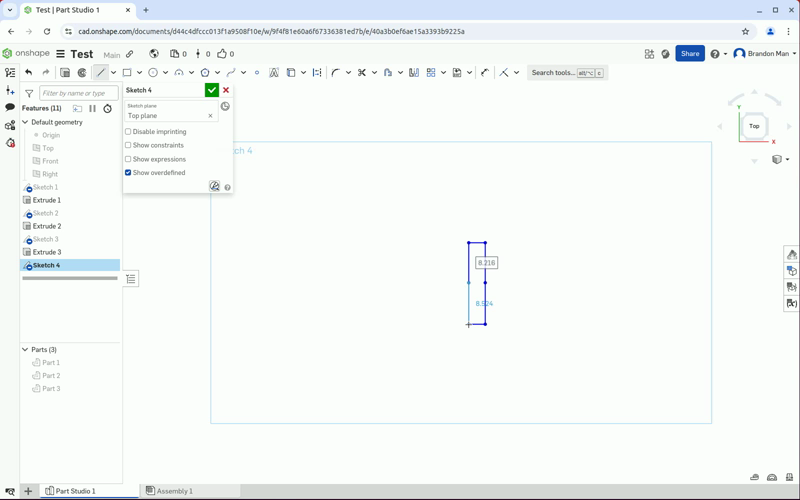
click(468, 324)
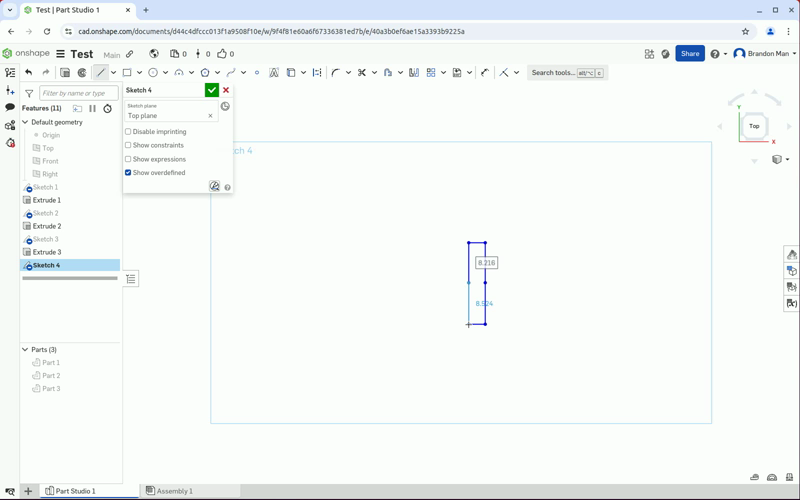
key(esc)
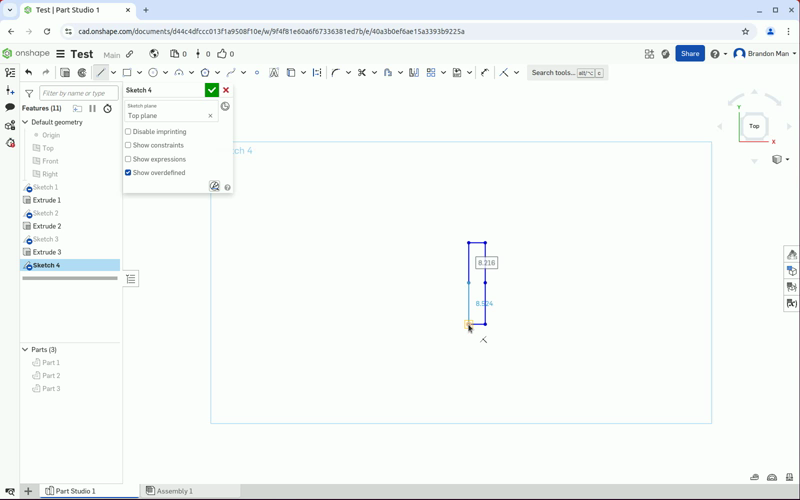
mouse_move(480, 265)
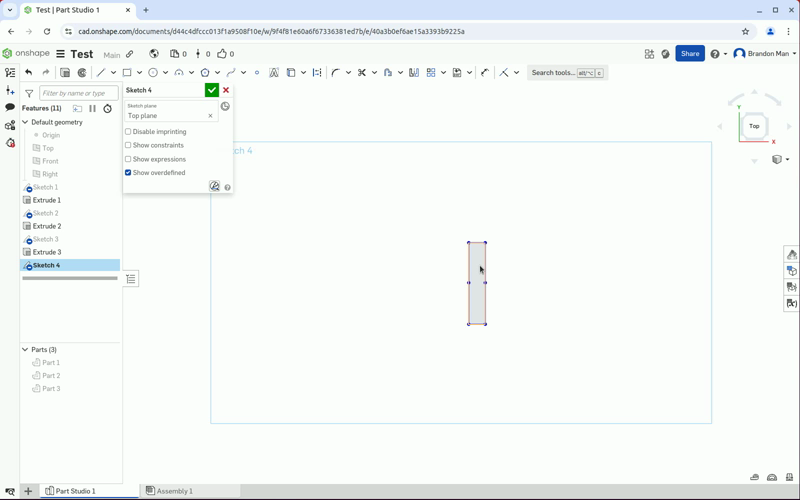
scroll(6)
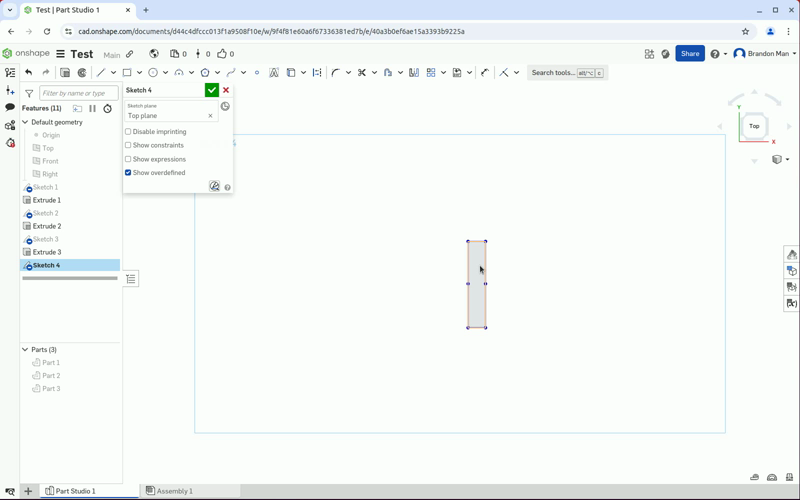
scroll(6)
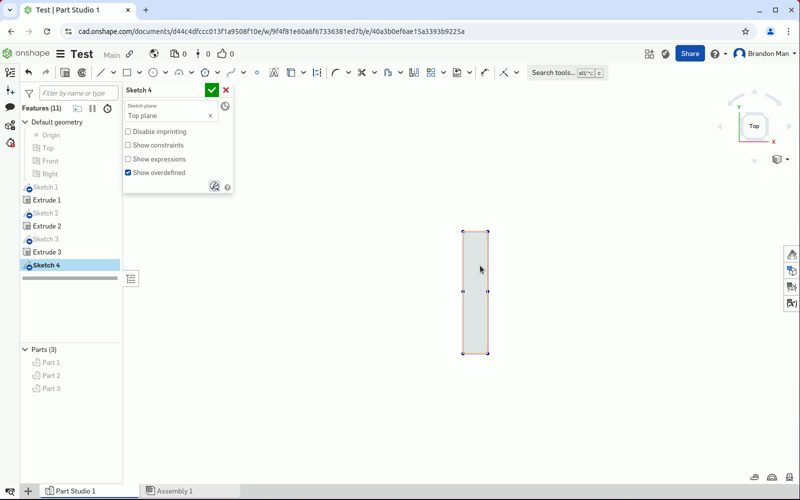
scroll(6)
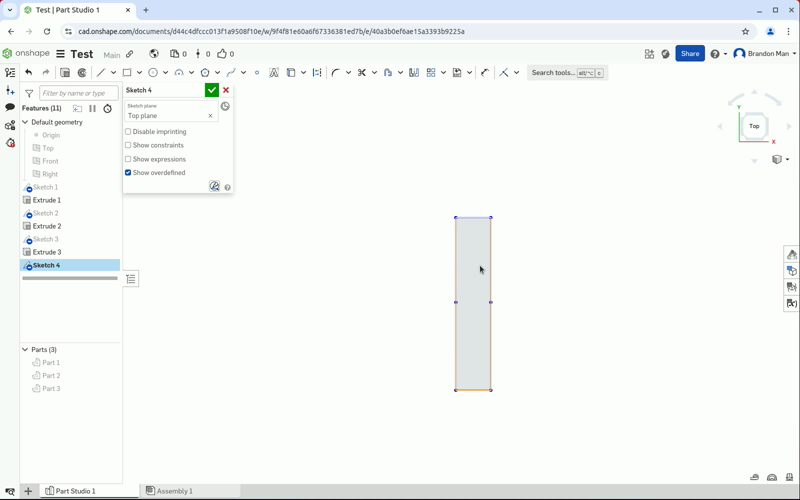
scroll(6)
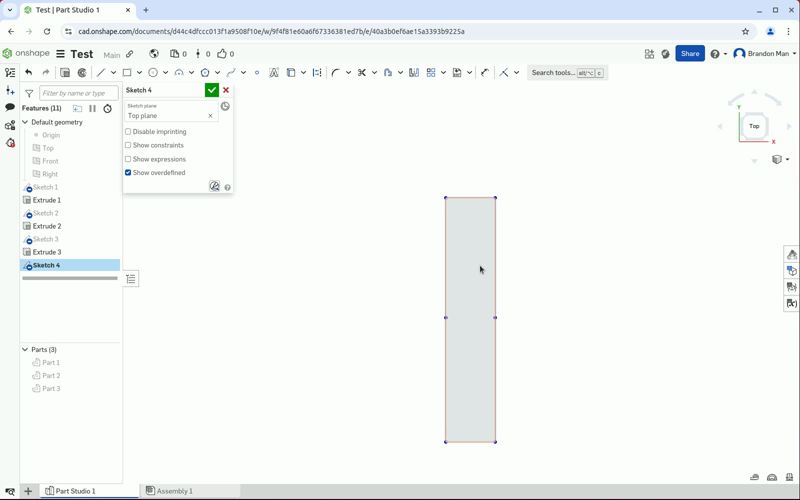
scroll(6)
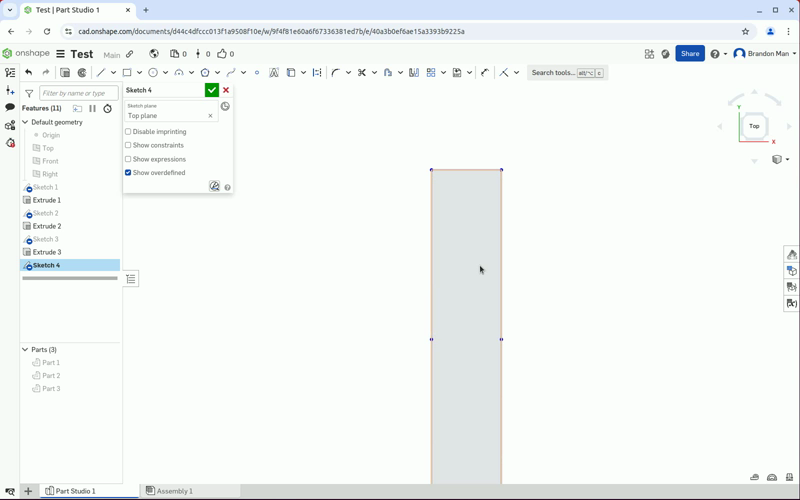
scroll(6)
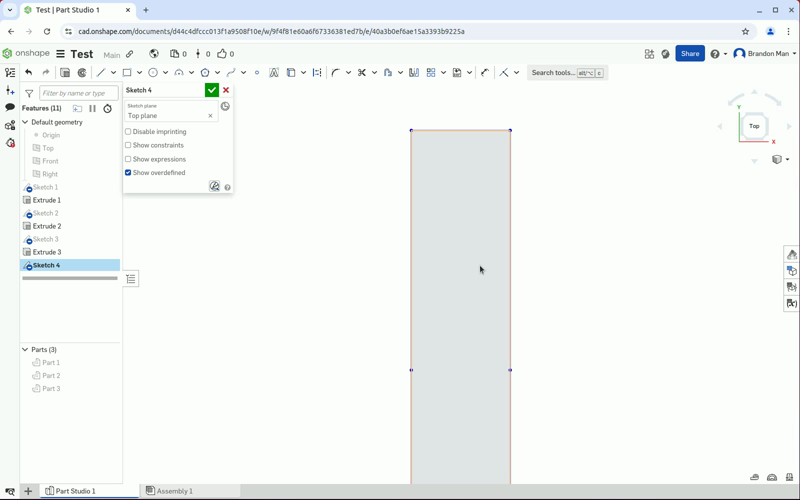
scroll(6)
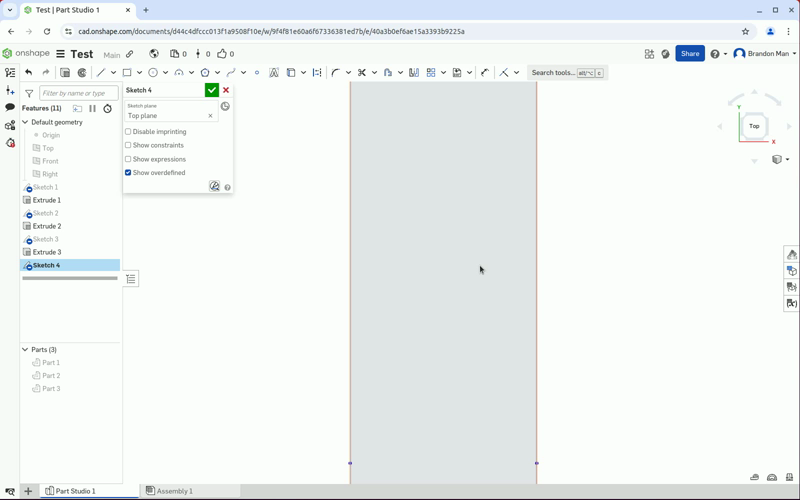
click(480, 265)
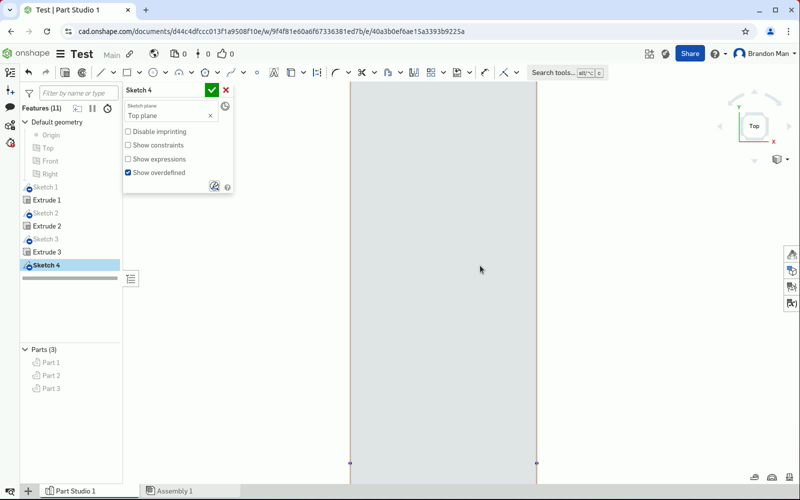
scroll(-6)
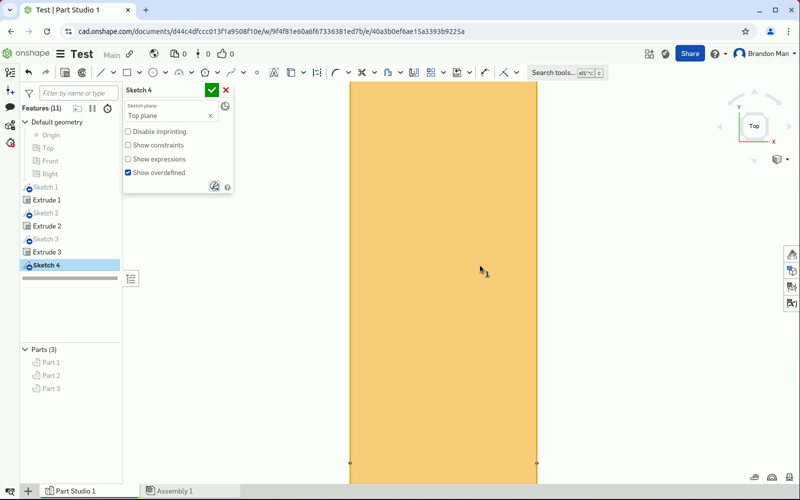
scroll(-6)
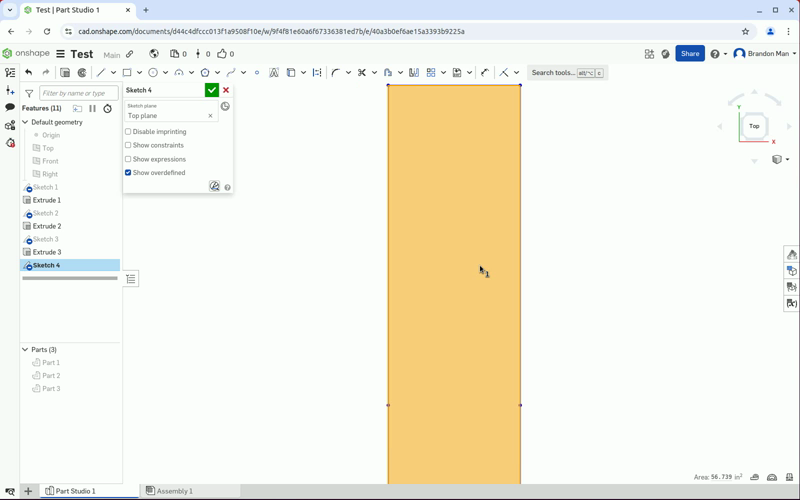
scroll(-6)
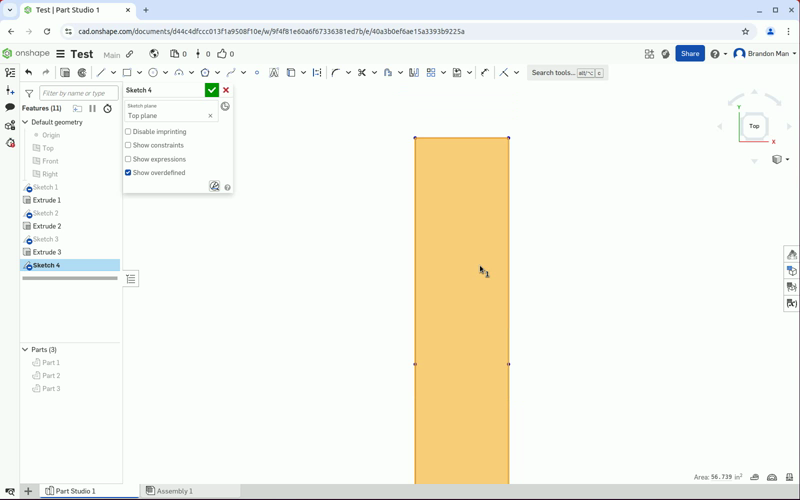
scroll(-6)
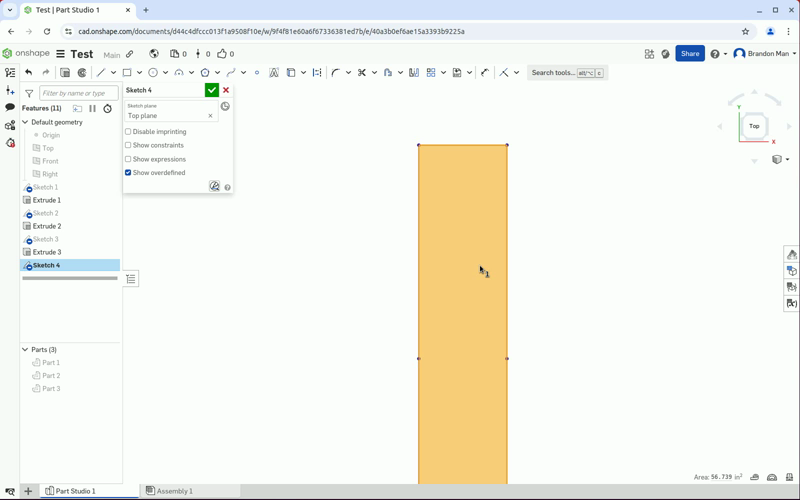
scroll(-6)
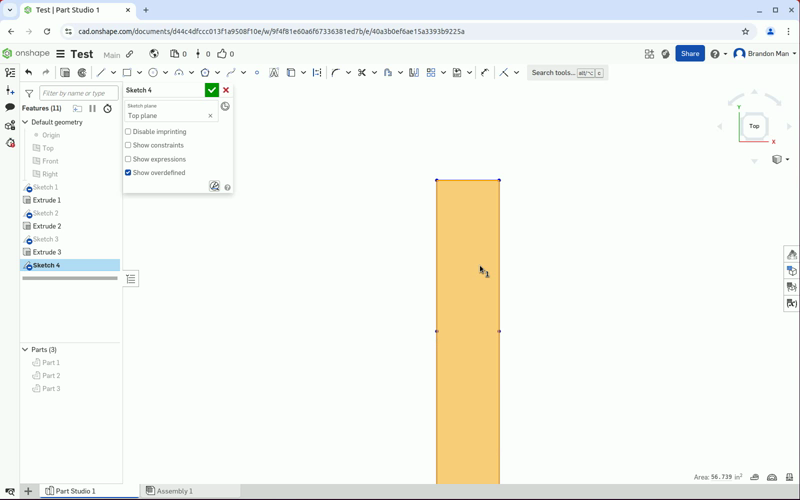
scroll(-6)
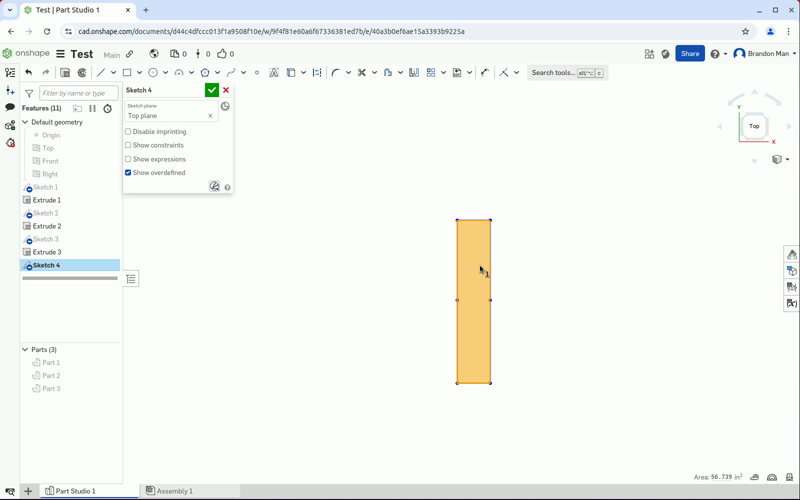
scroll(-6)
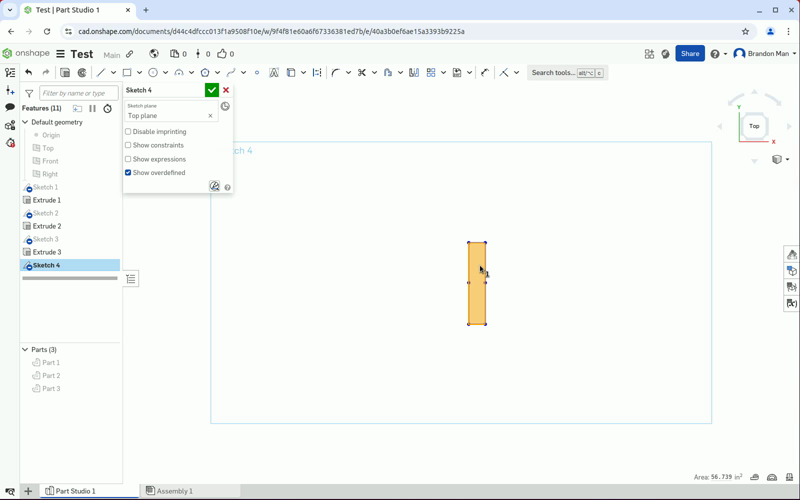
mouse_move(73, 352)
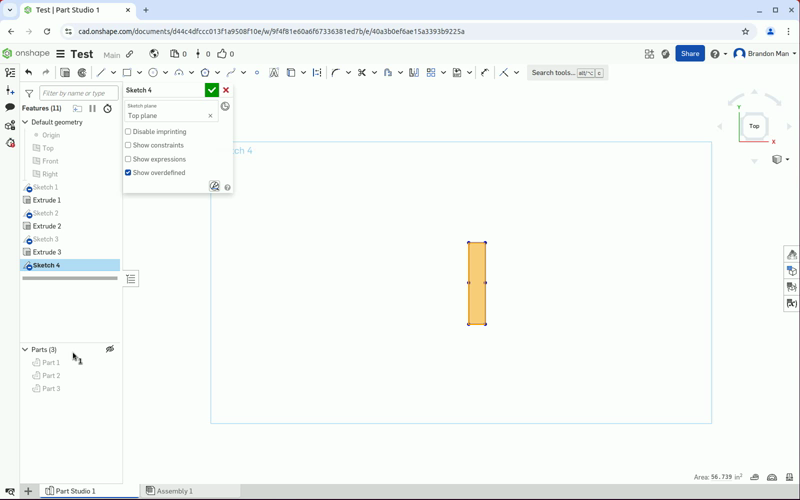
key(shift+y)
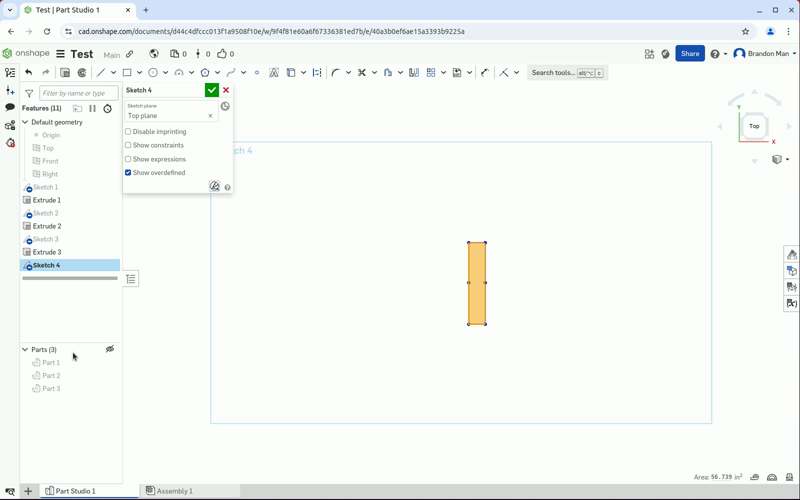
key(shift+e)
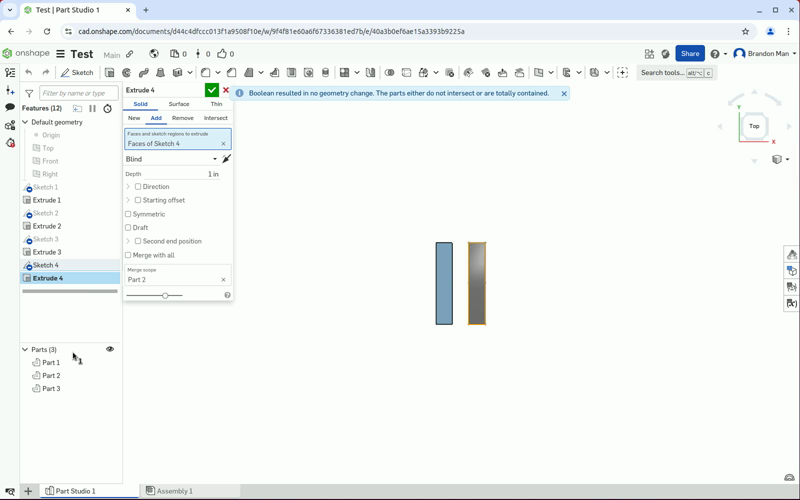
mouse_move(143, 106)
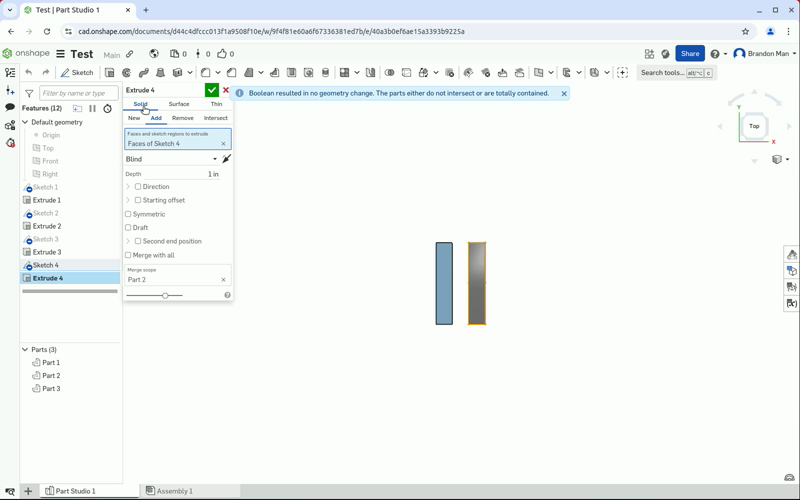
click(143, 106)
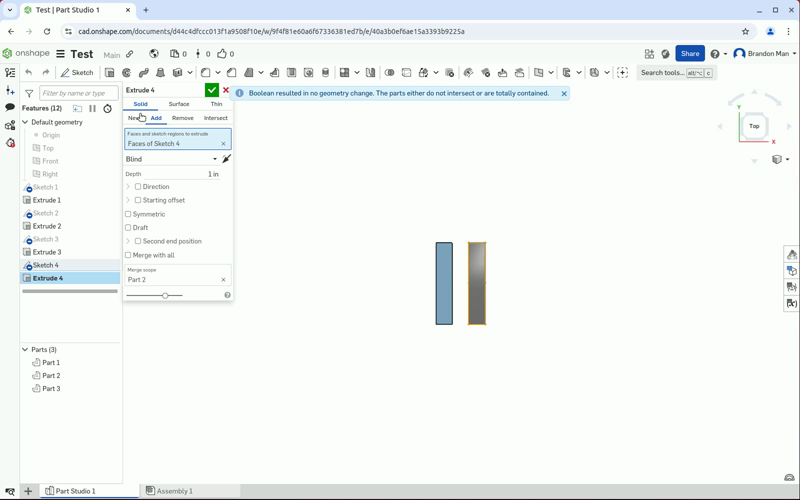
mouse_move(137, 120)
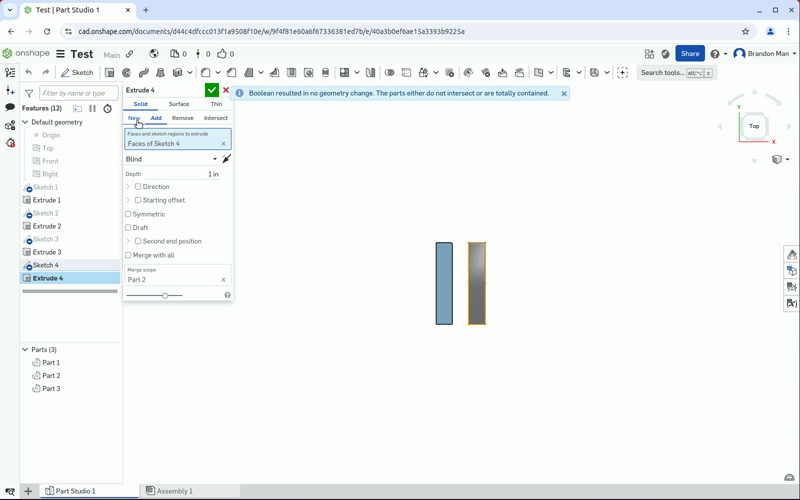
click(137, 120)
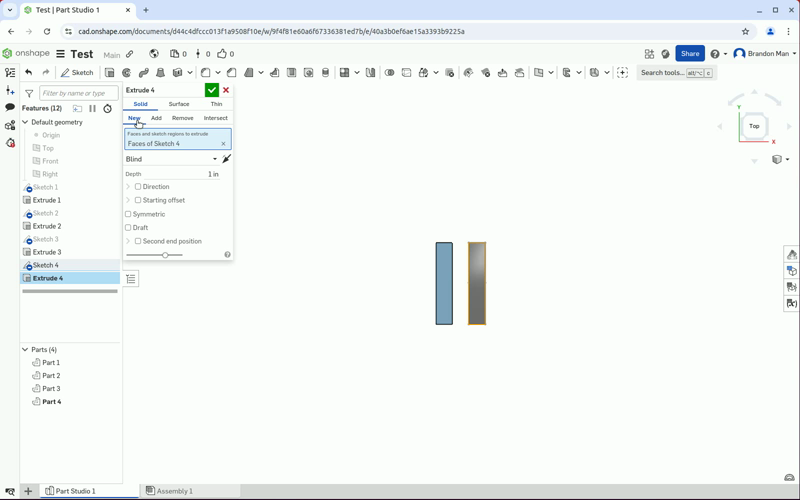
key(tab, 4)
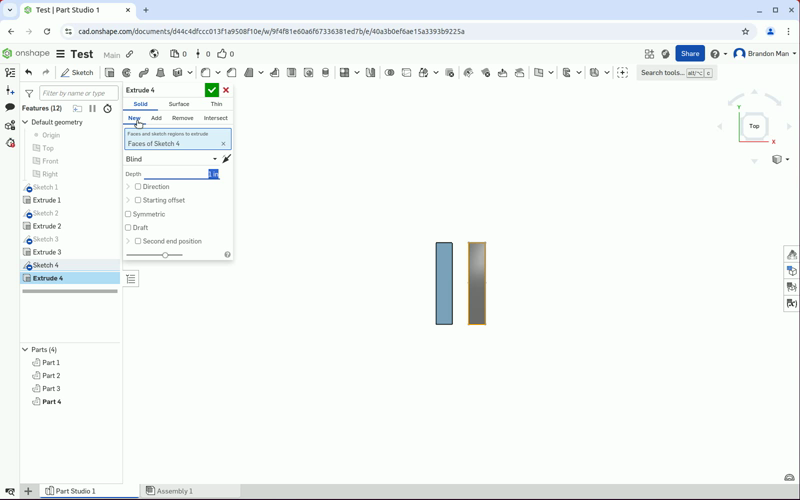
text(-3.37)
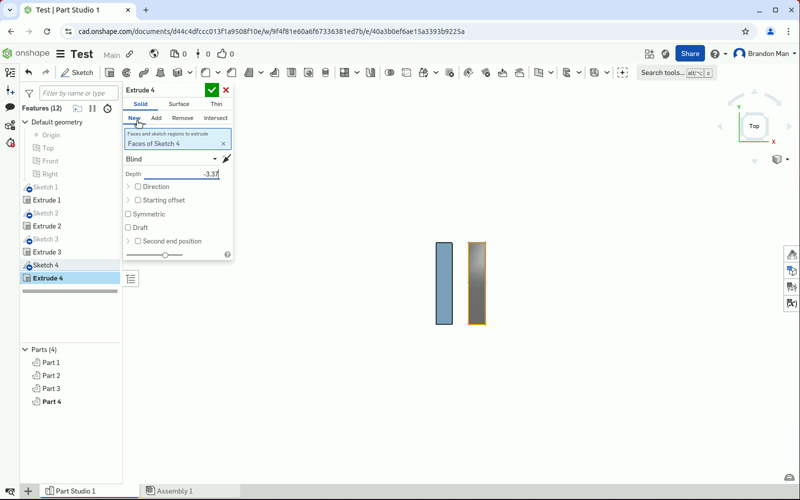
key(enter)
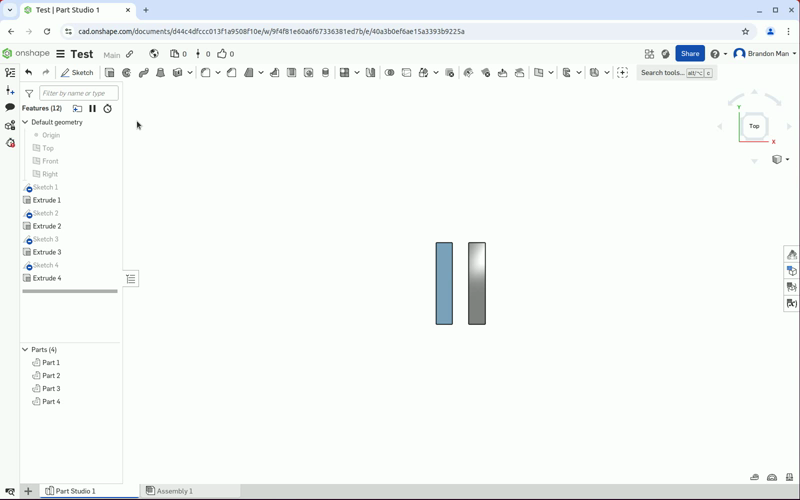
key(shift+h)
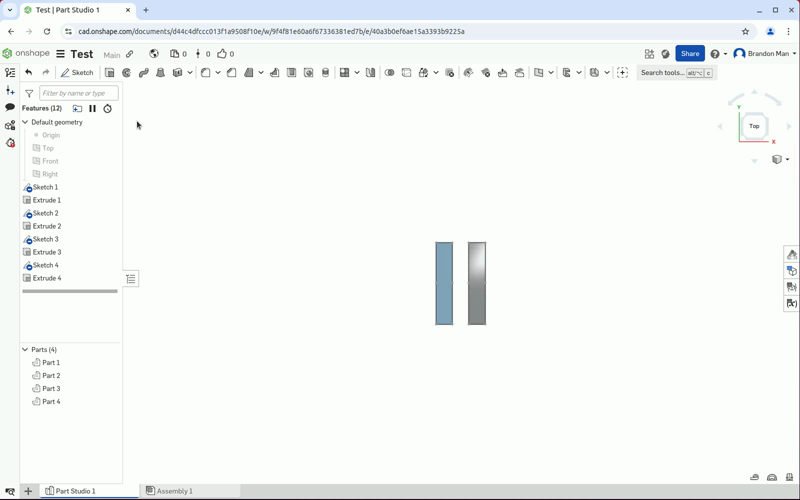
key(shift+h)
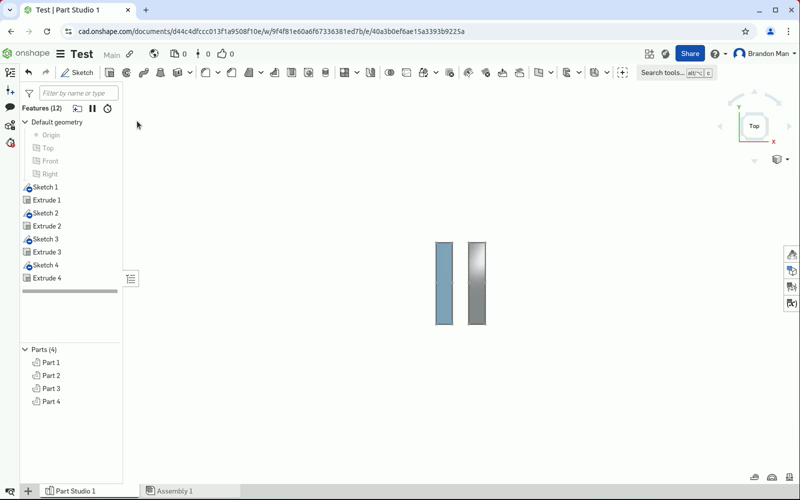
key(shift+7)
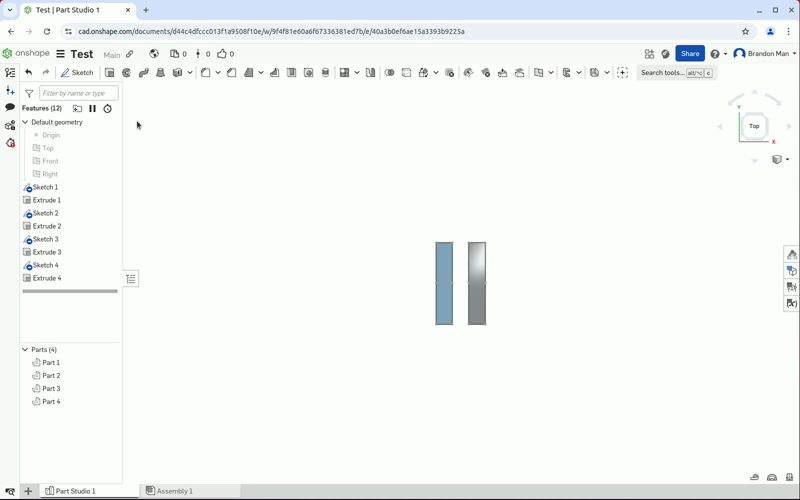
key(up, 3)
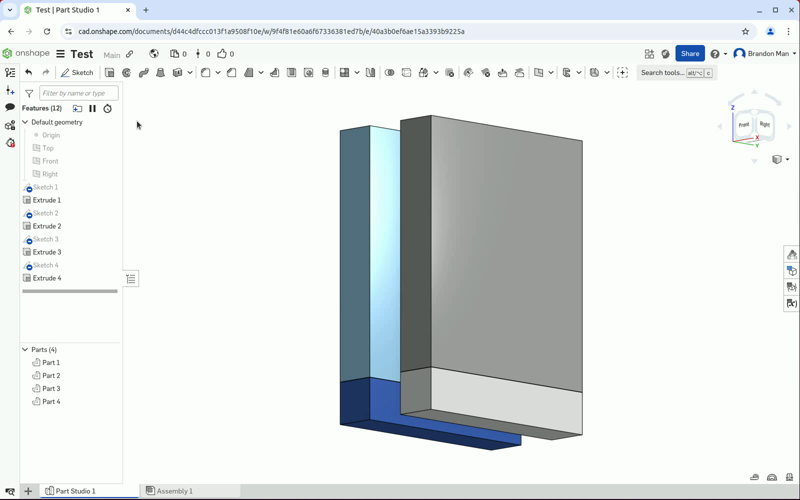
key(left, 3)
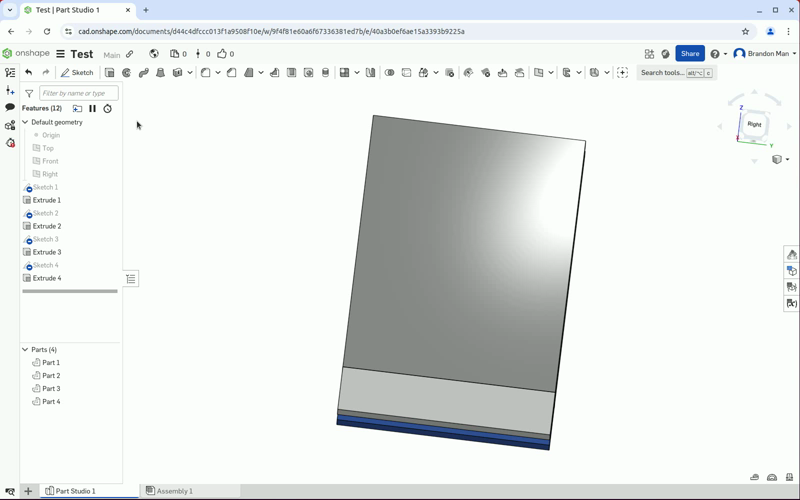
key(right, 3)
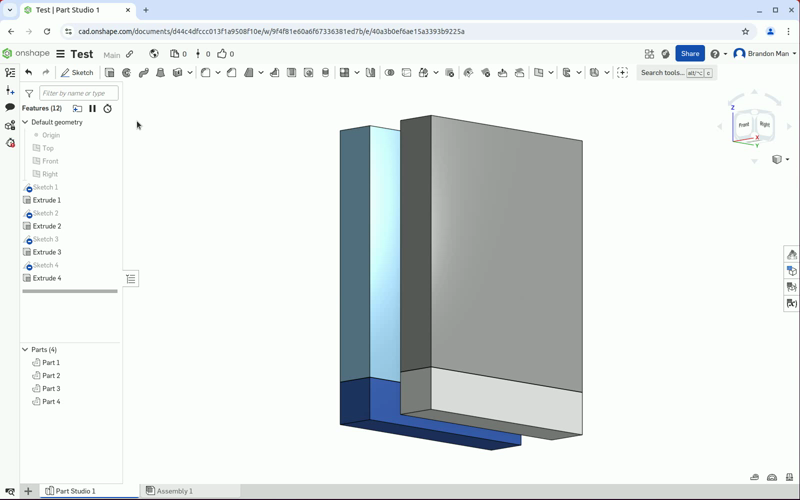
key(down, 3)
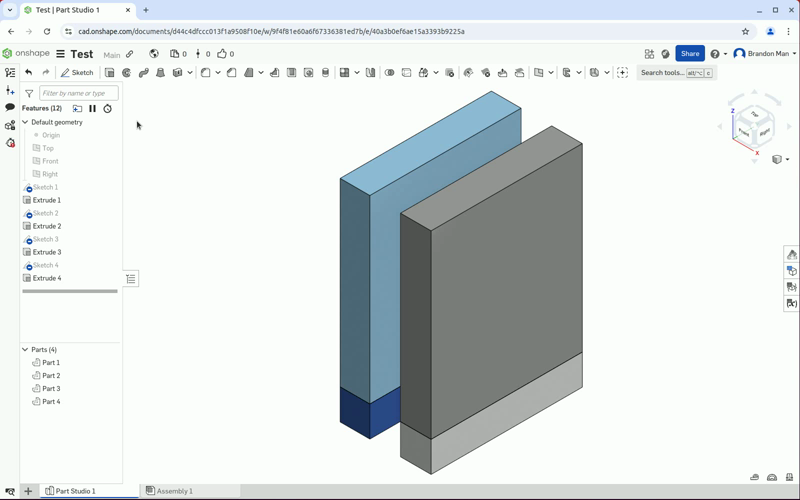
mouse_move(73, 189)
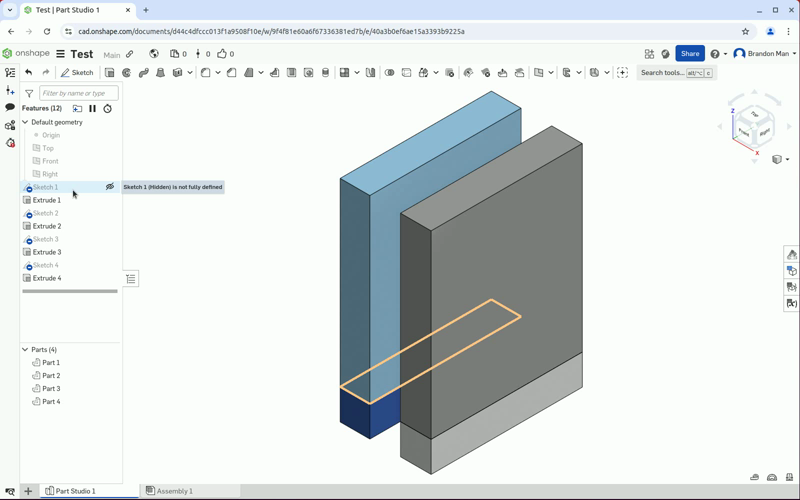
click(73, 189)